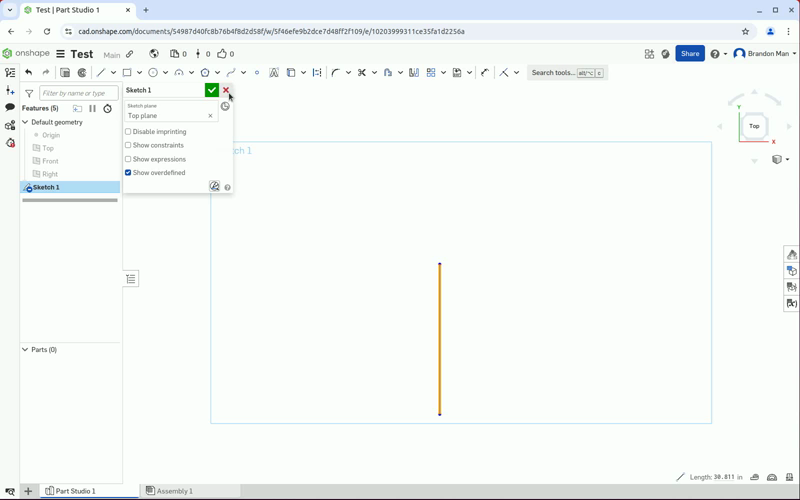
key(shift+h)
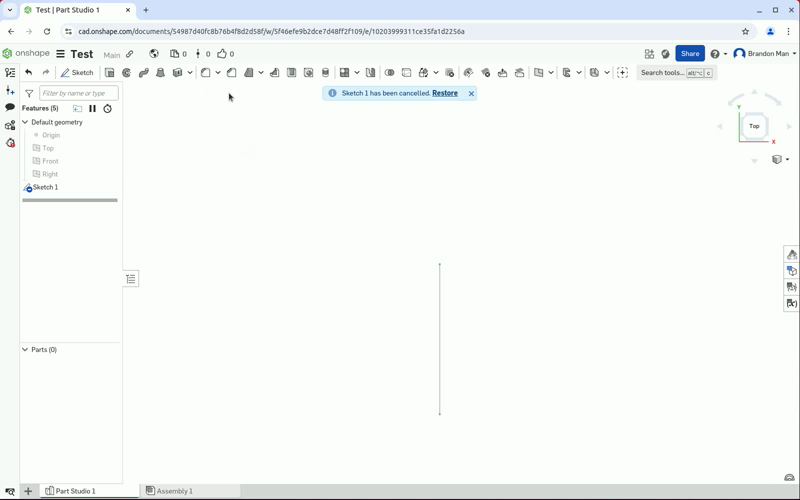
key(shift+s)
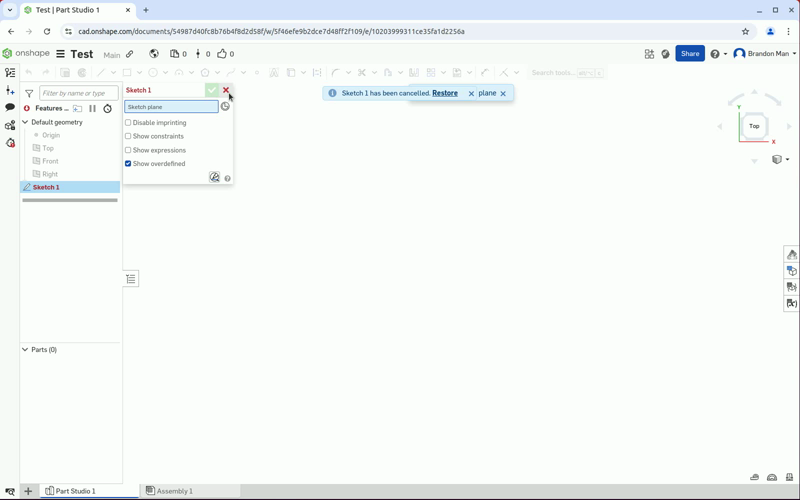
mouse_move(73, 150)
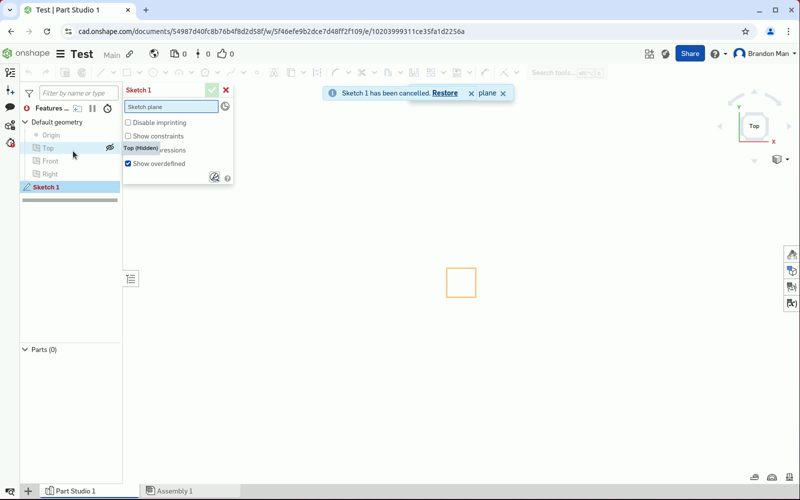
click(73, 150)
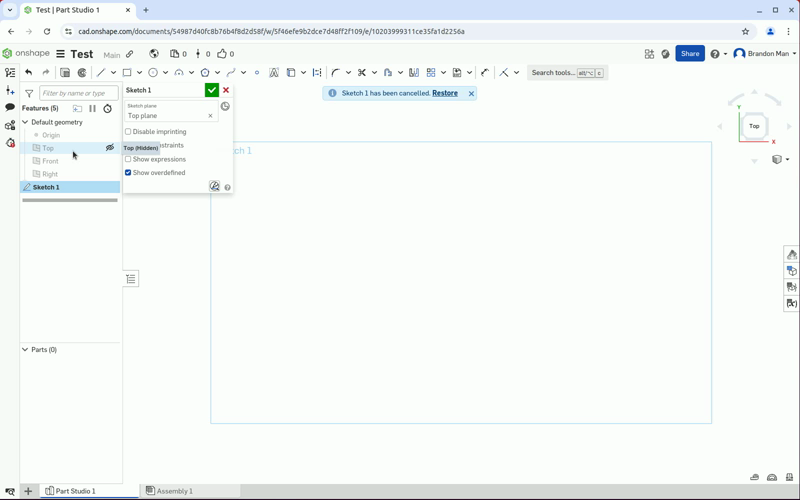
mouse_move(73, 352)
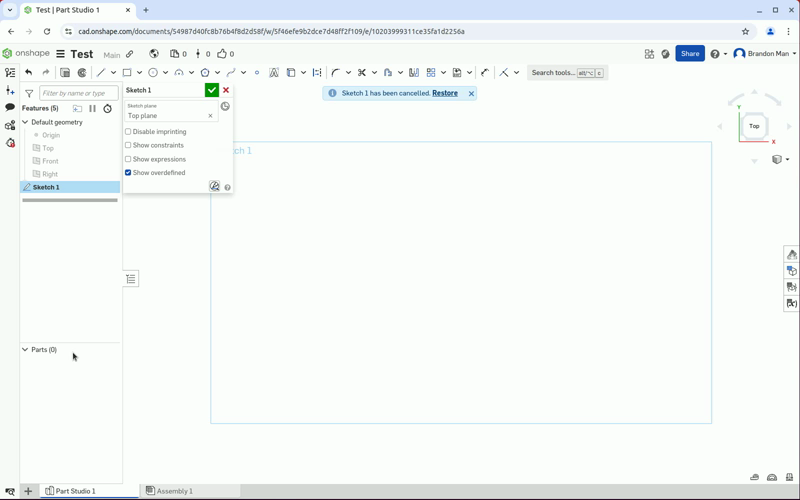
key(y)
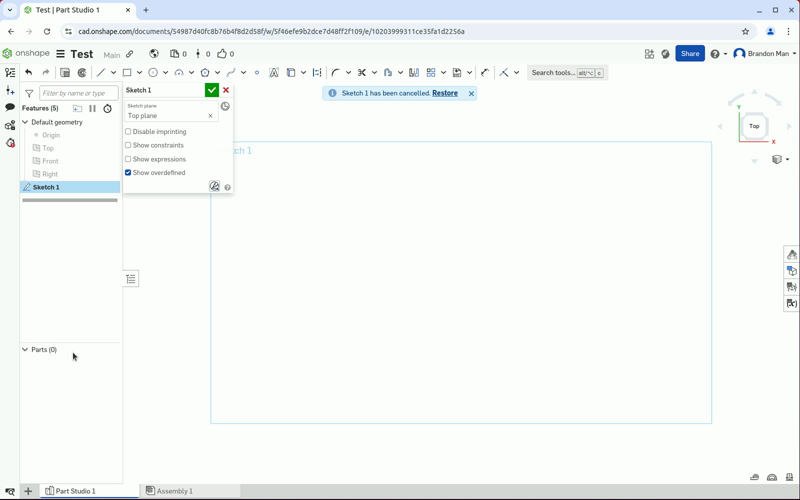
key(c)
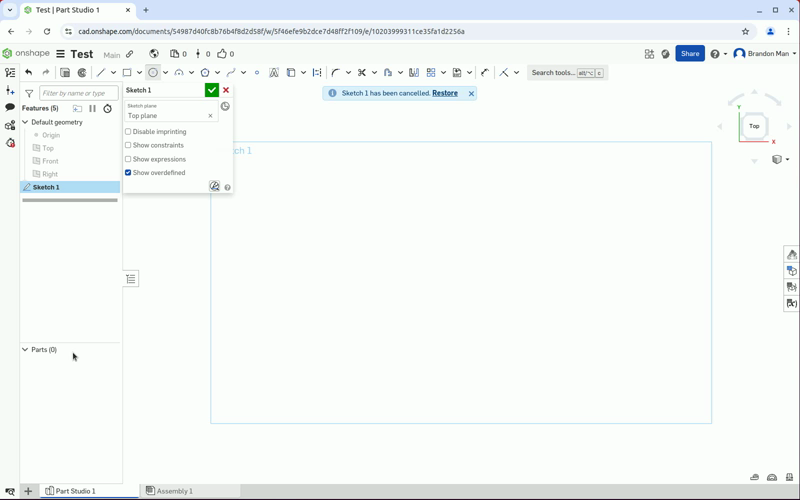
key_down(shift)
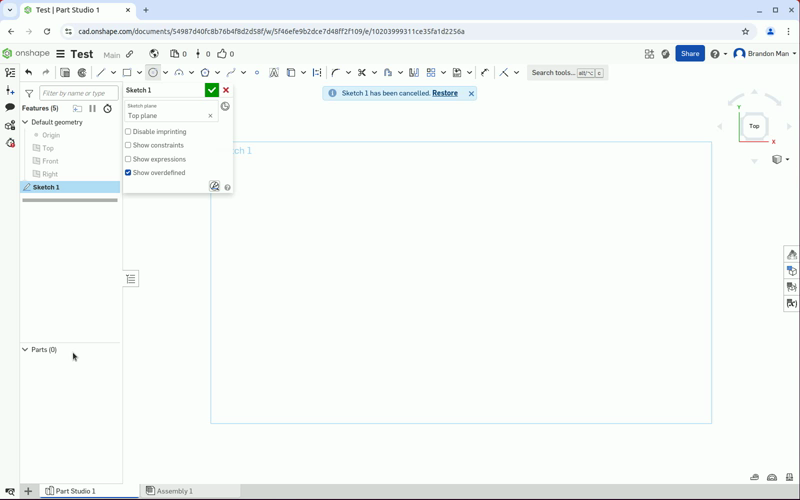
mouse_move(357, 282)
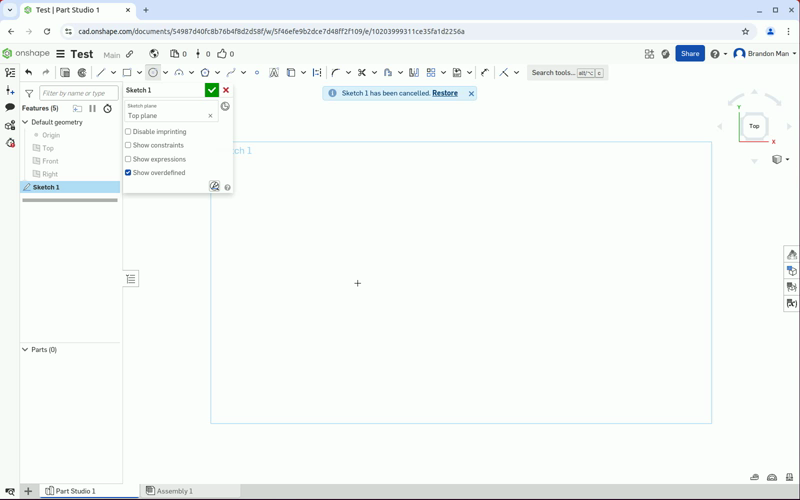
click(357, 282)
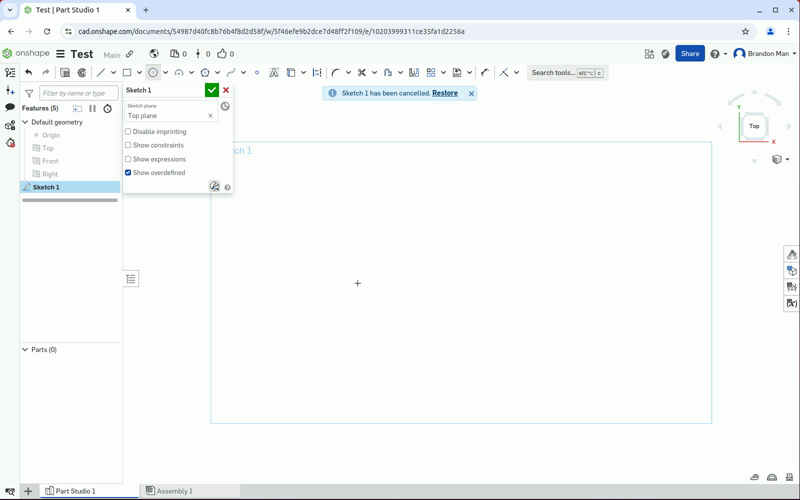
key_up(shift)
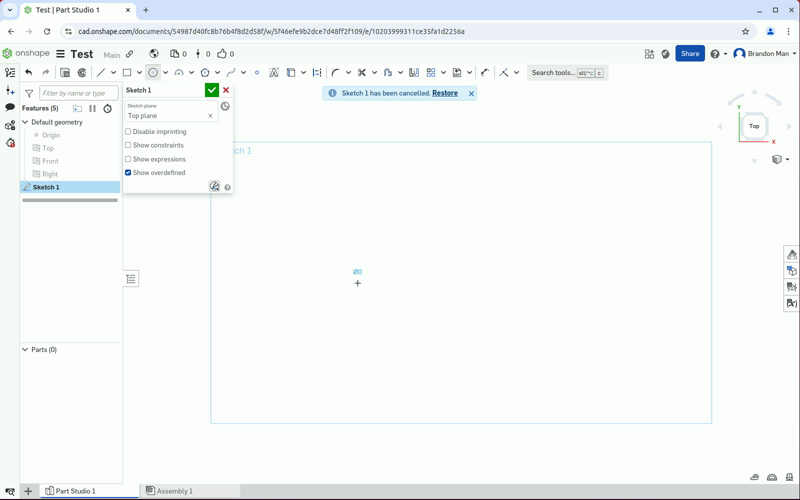
mouse_move(366, 282)
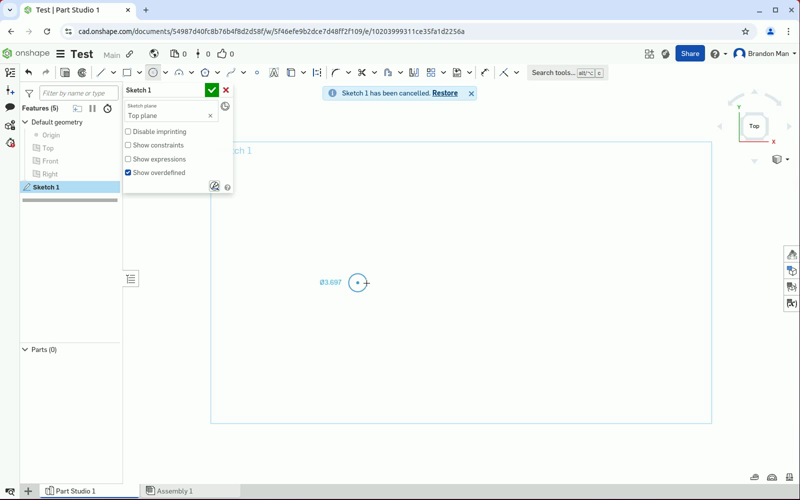
click(366, 282)
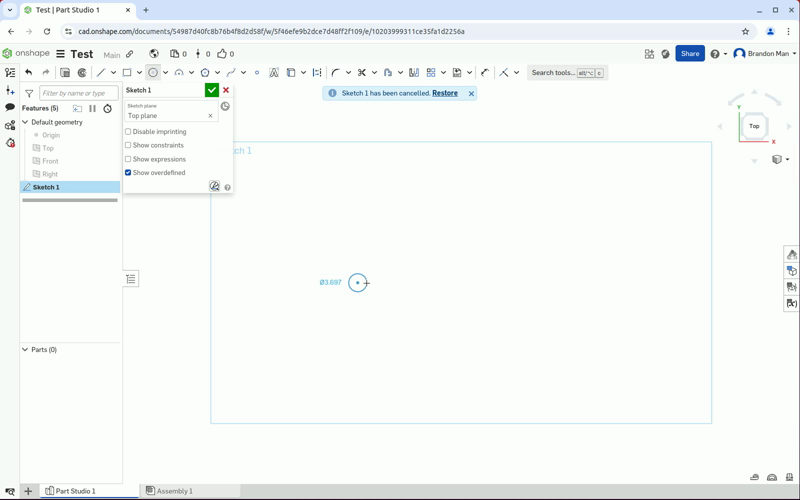
key(esc)
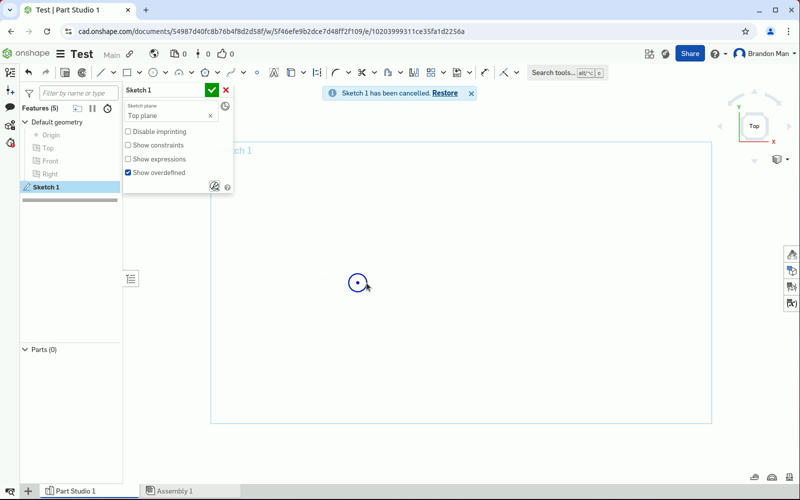
mouse_move(352, 286)
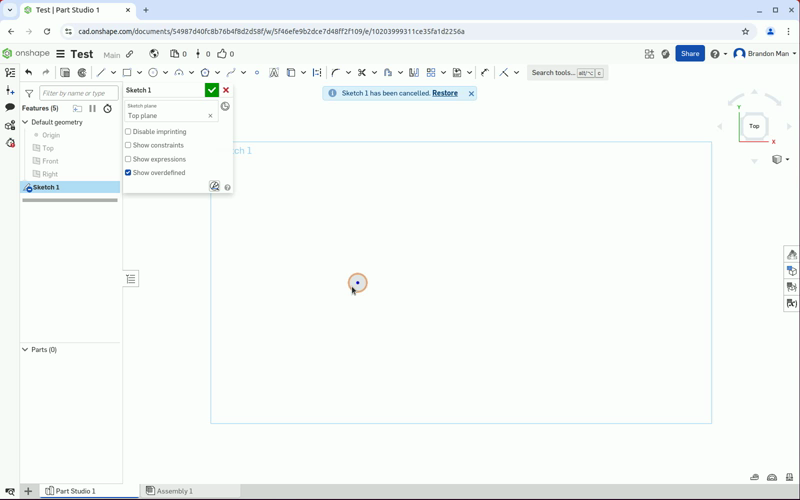
scroll(6)
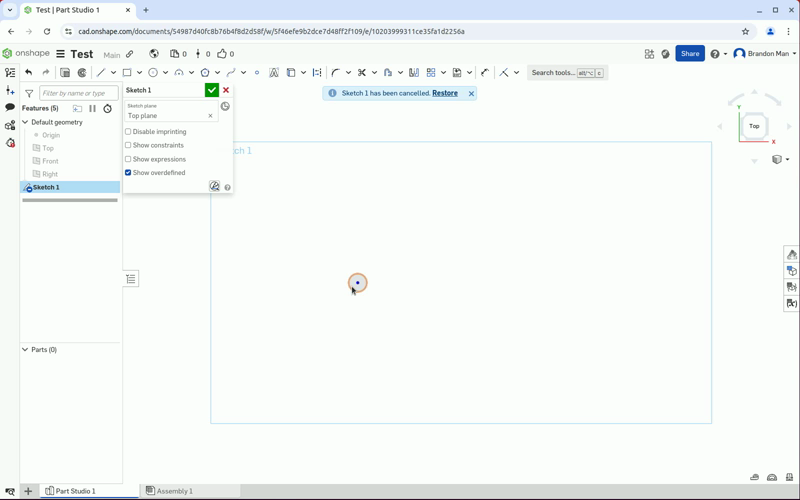
scroll(6)
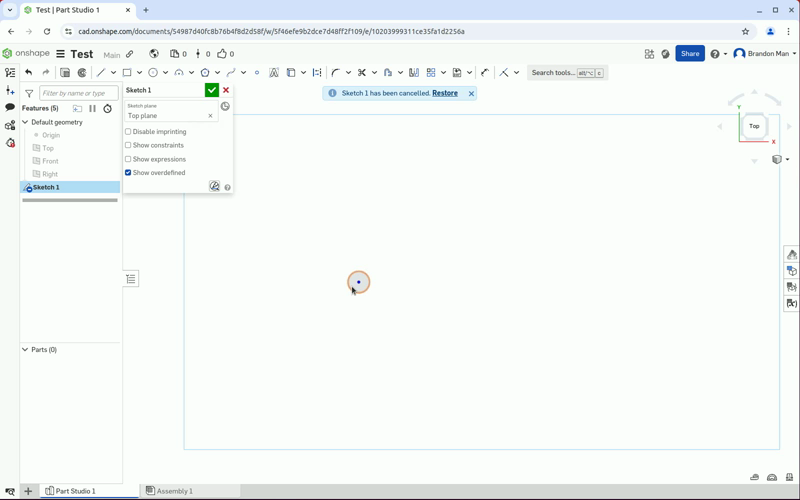
scroll(6)
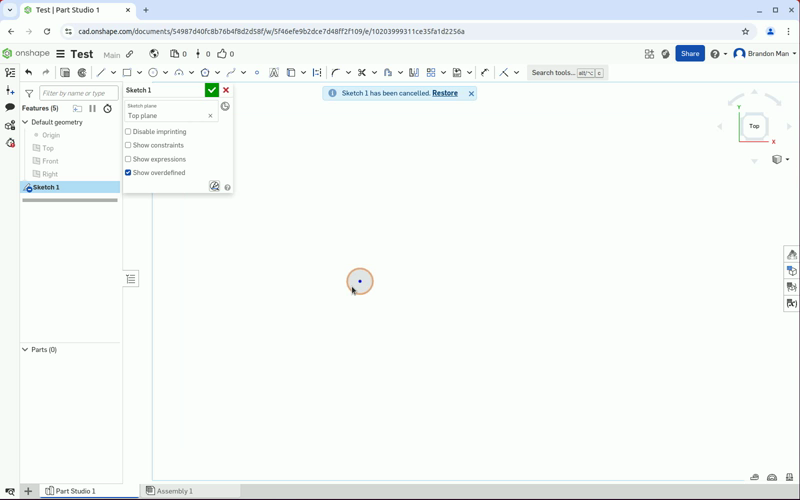
scroll(6)
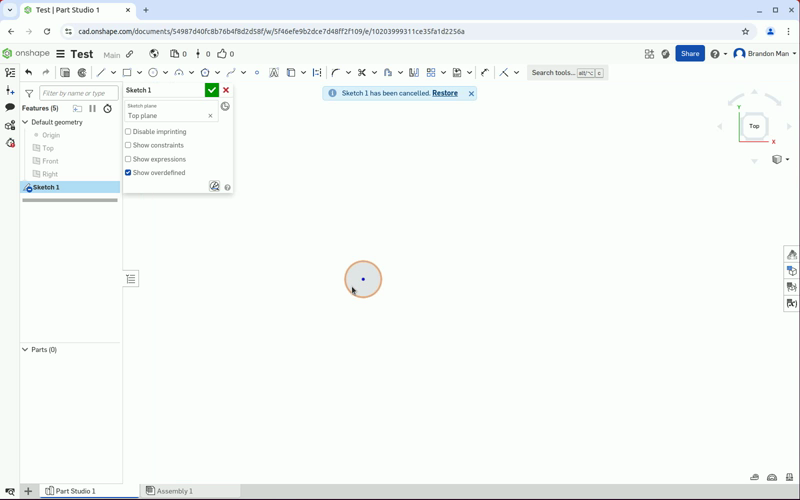
scroll(6)
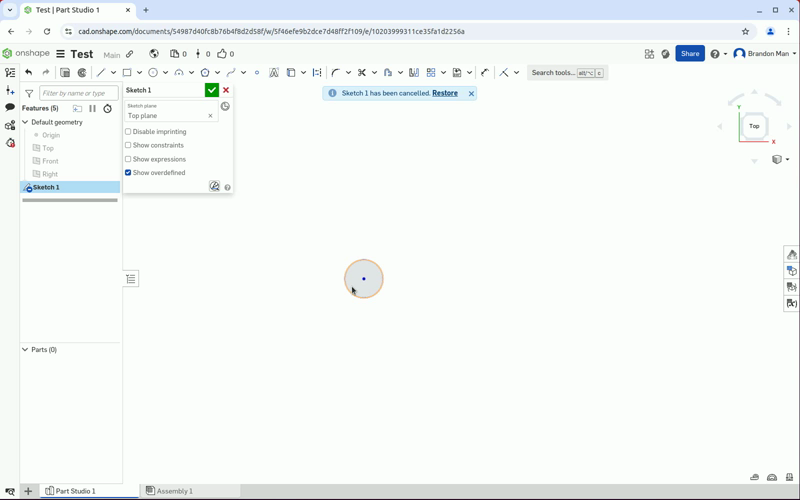
scroll(6)
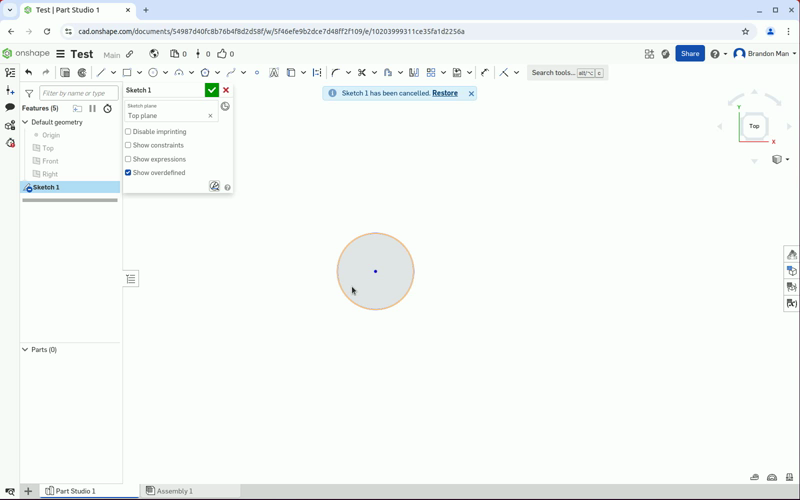
scroll(6)
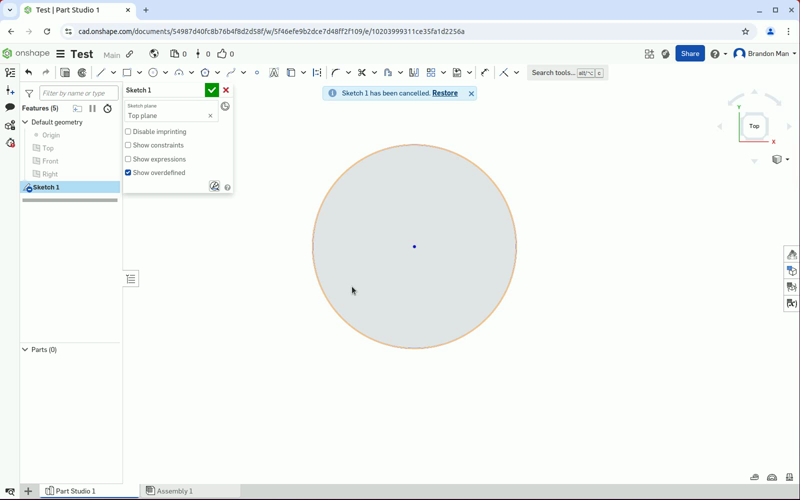
click(352, 286)
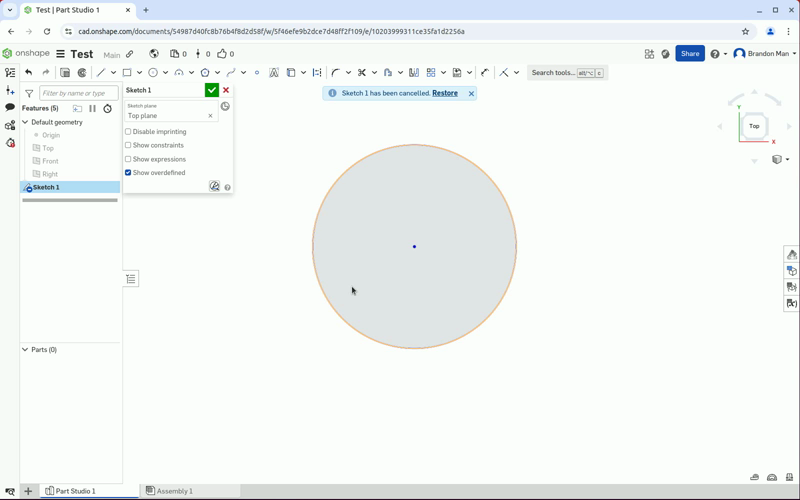
scroll(-6)
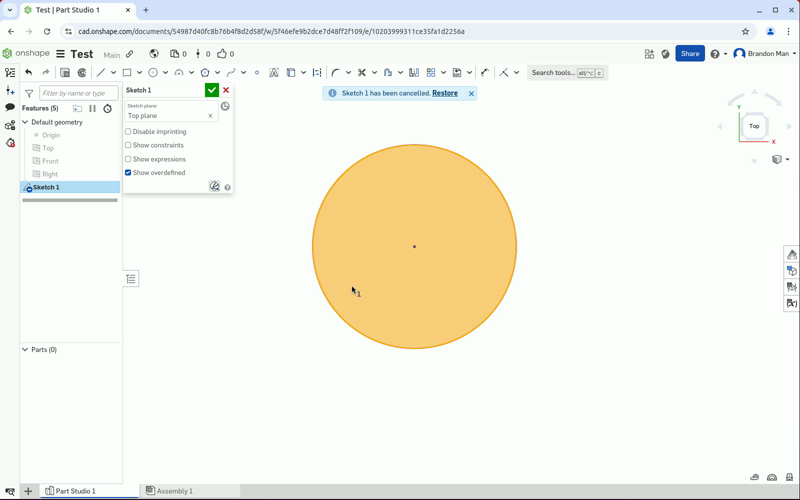
scroll(-6)
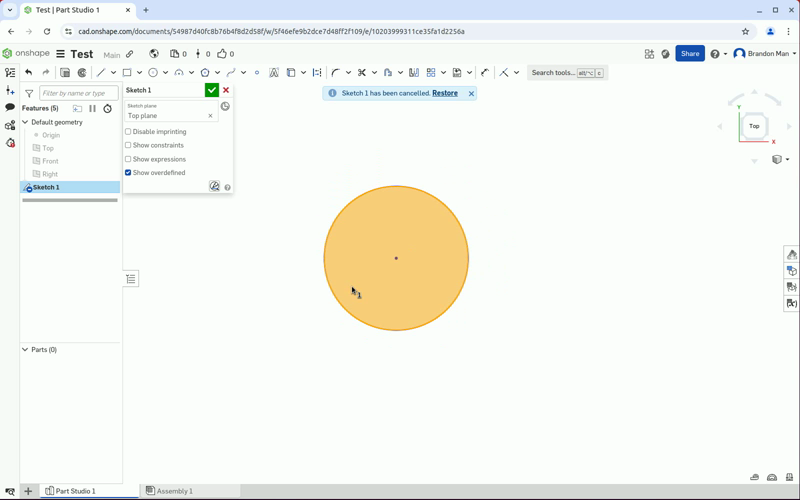
scroll(-6)
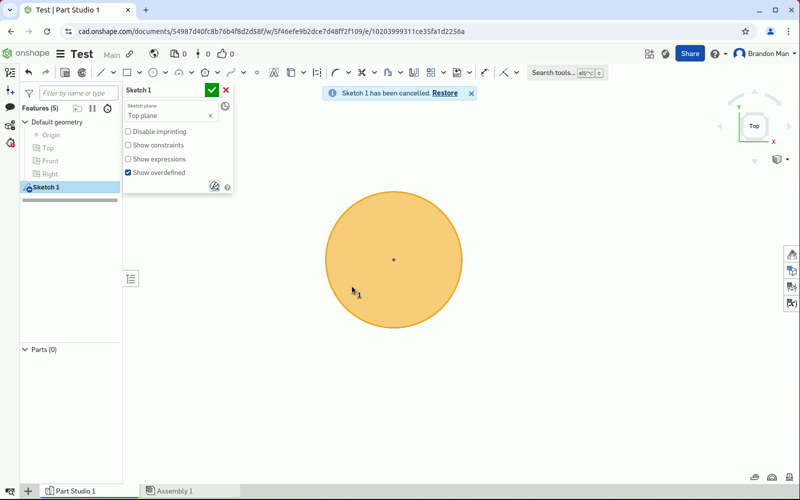
scroll(-6)
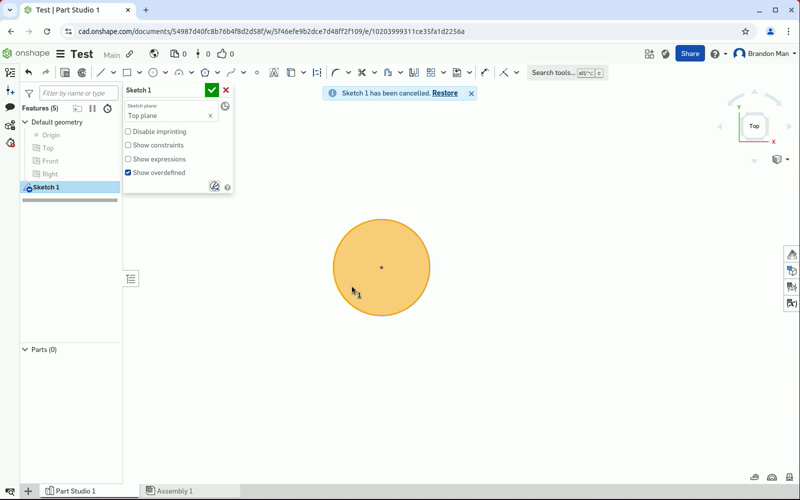
scroll(-6)
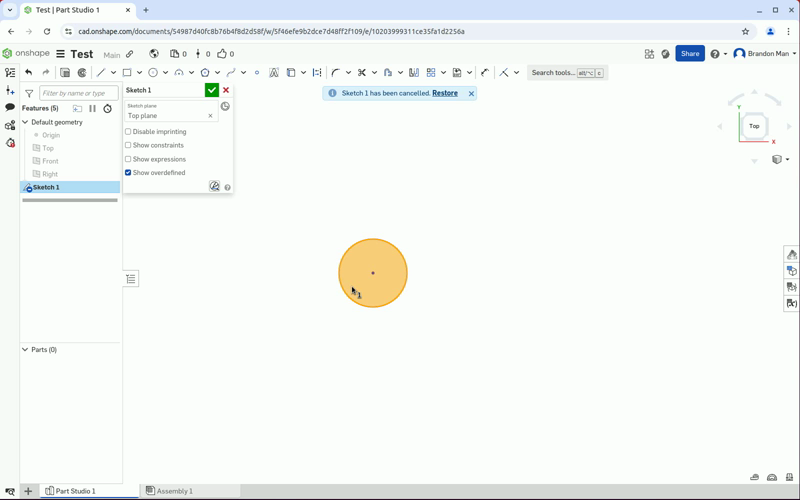
scroll(-6)
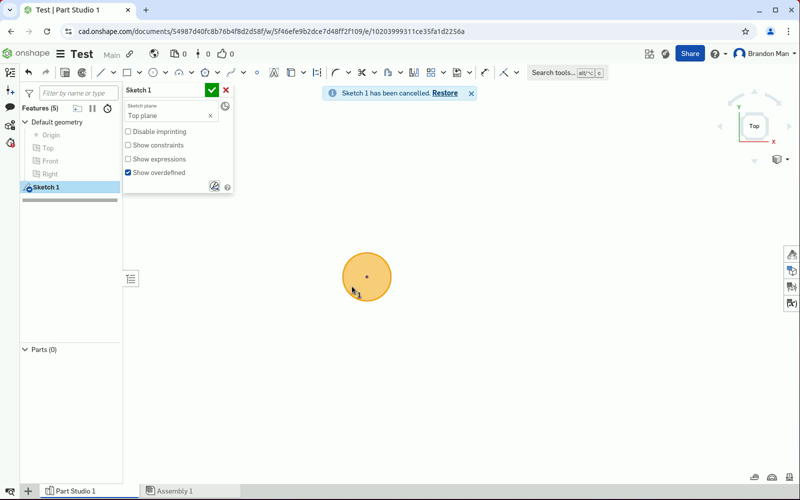
scroll(-6)
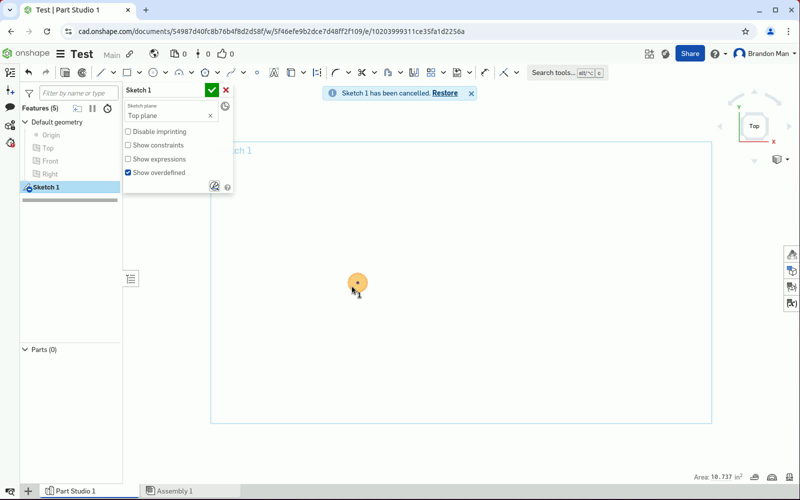
mouse_move(73, 352)
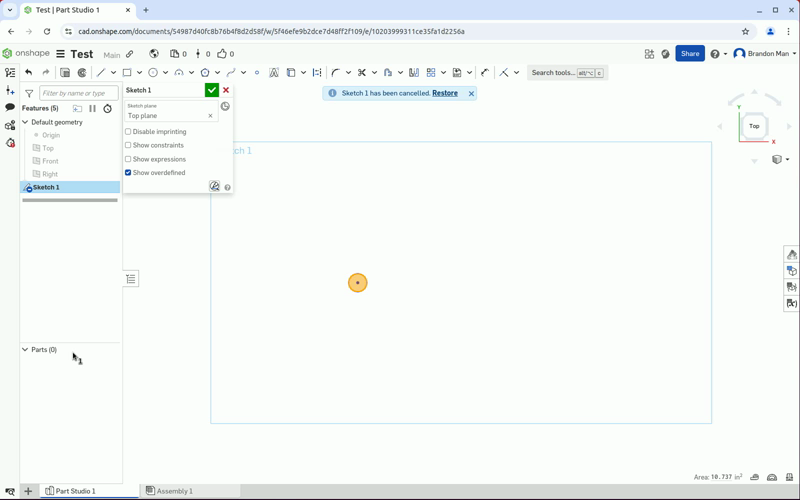
key(shift+y)
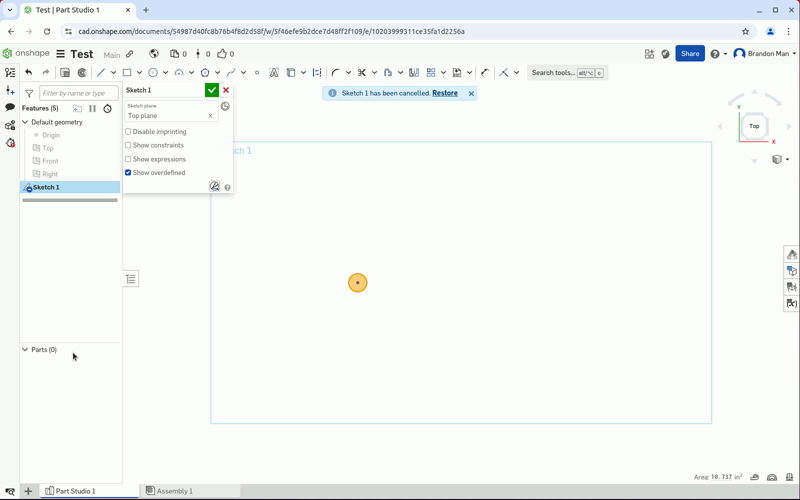
key(shift+e)
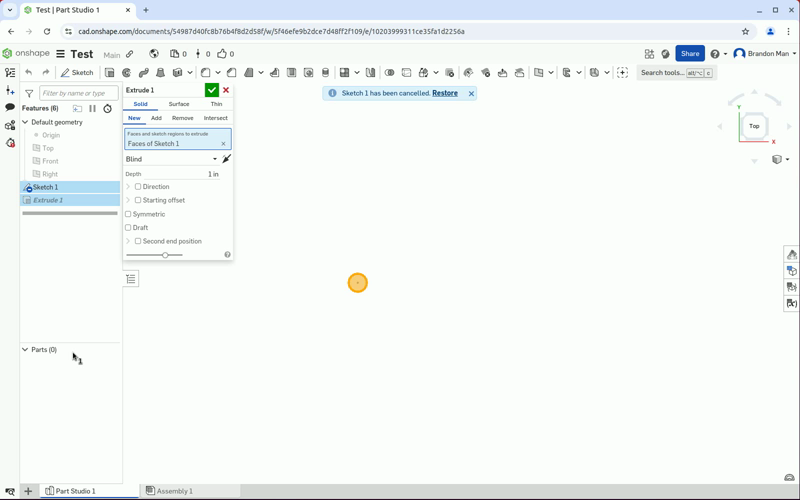
mouse_move(143, 106)
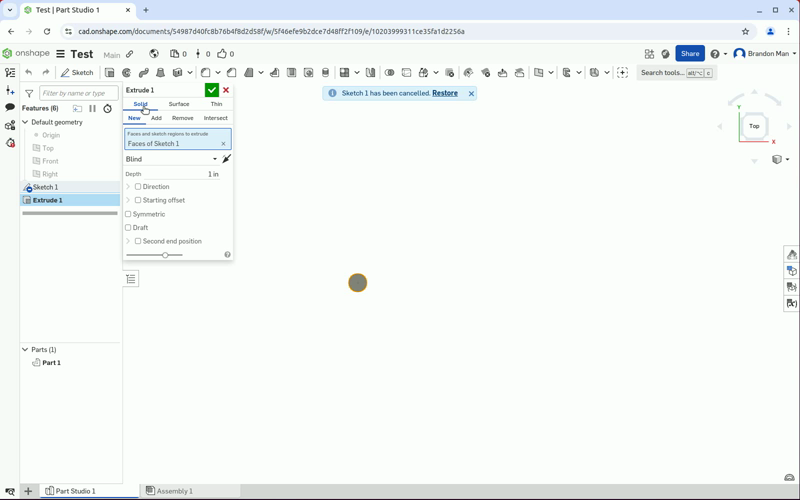
click(143, 106)
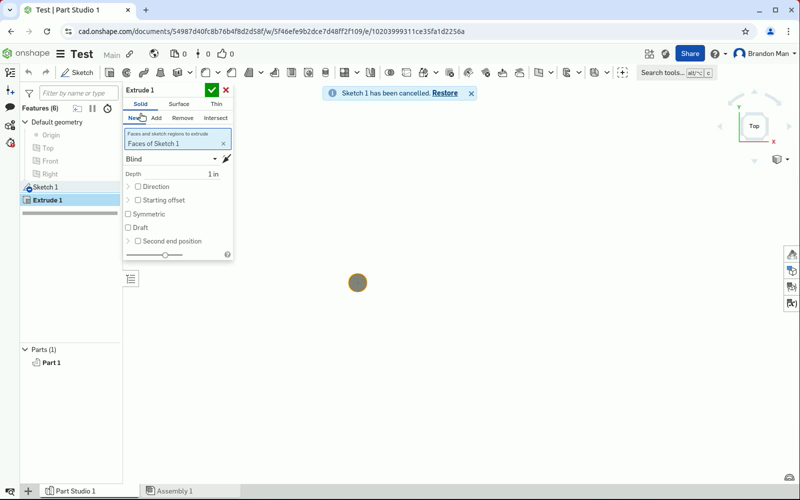
mouse_move(137, 120)
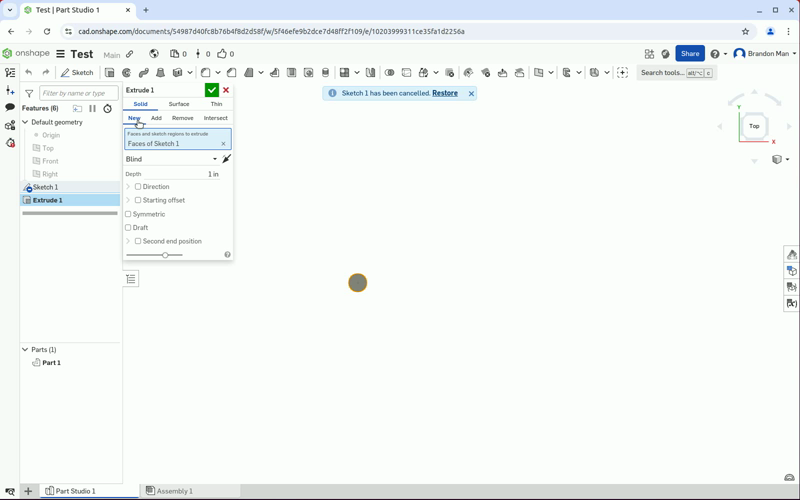
click(137, 120)
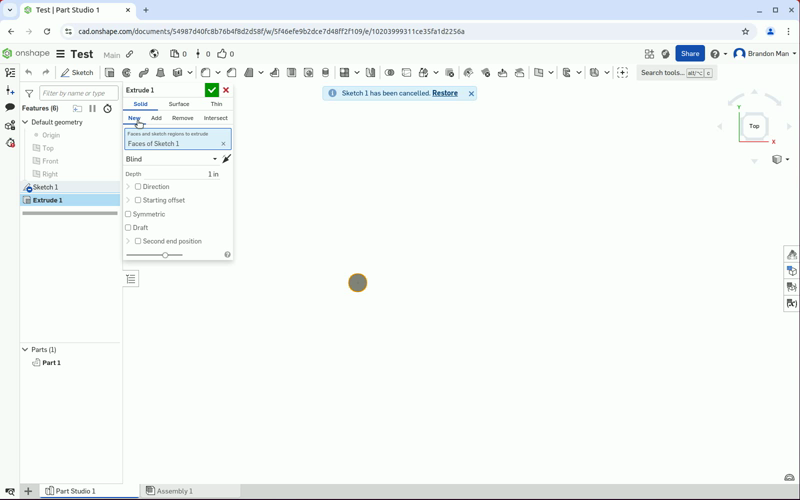
key(tab, 4)
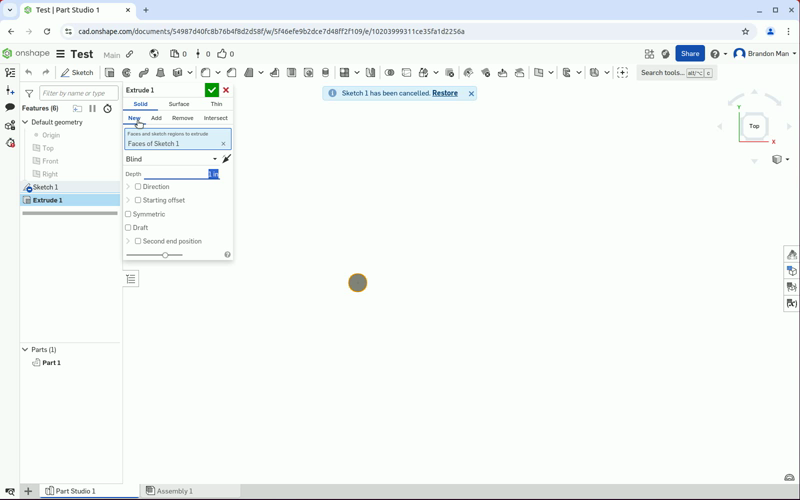
text(10.591)
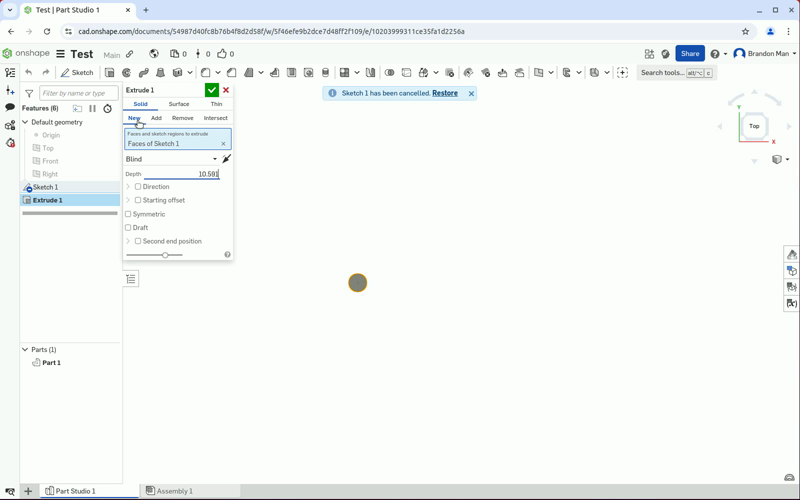
key(enter)
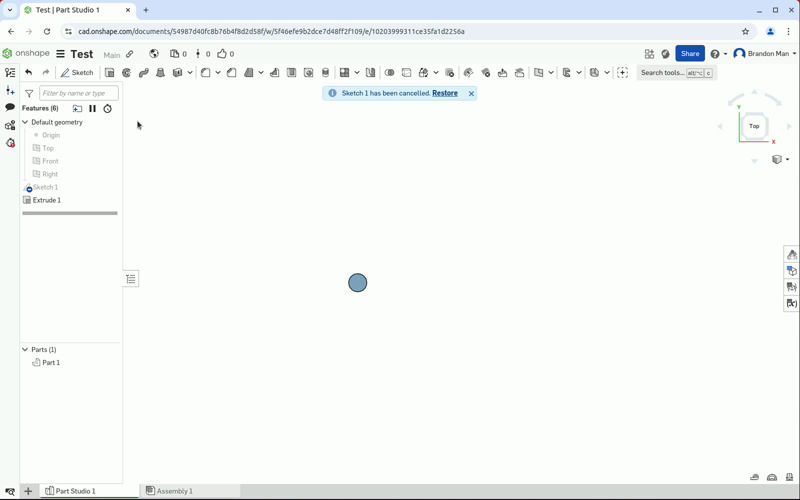
key(shift+h)
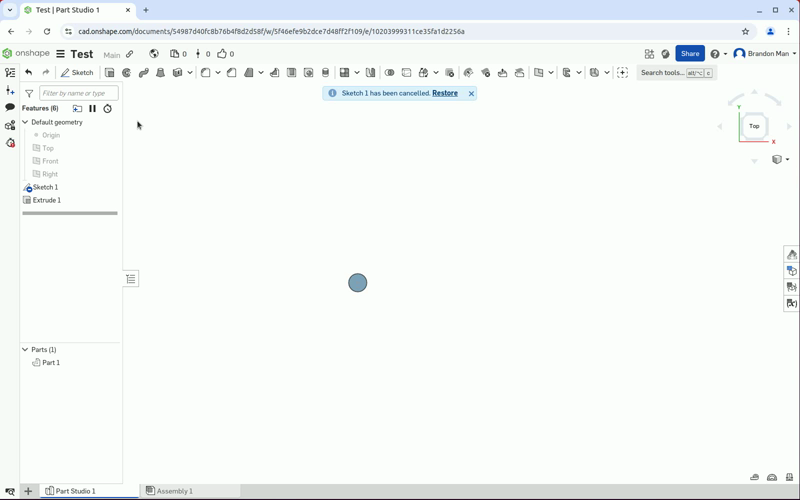
key(shift+h)
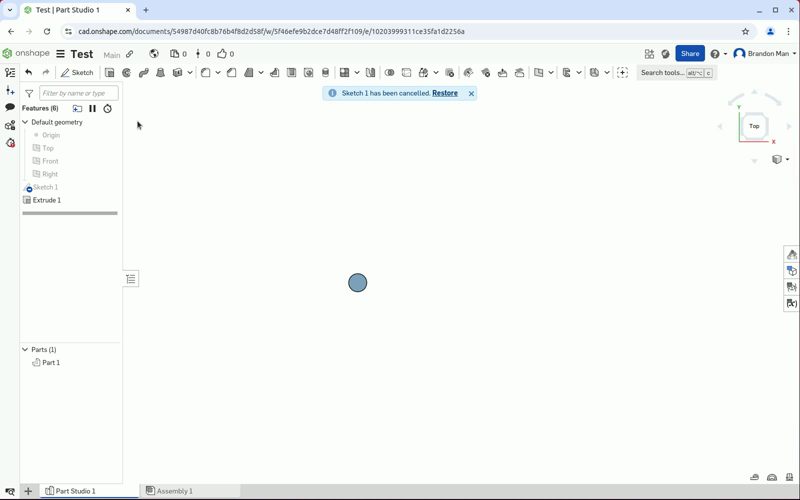
mouse_move(73, 189)
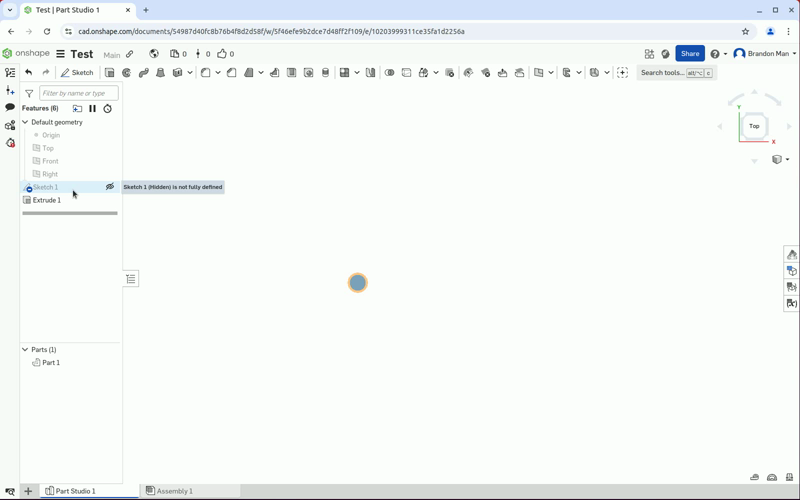
click(73, 189)
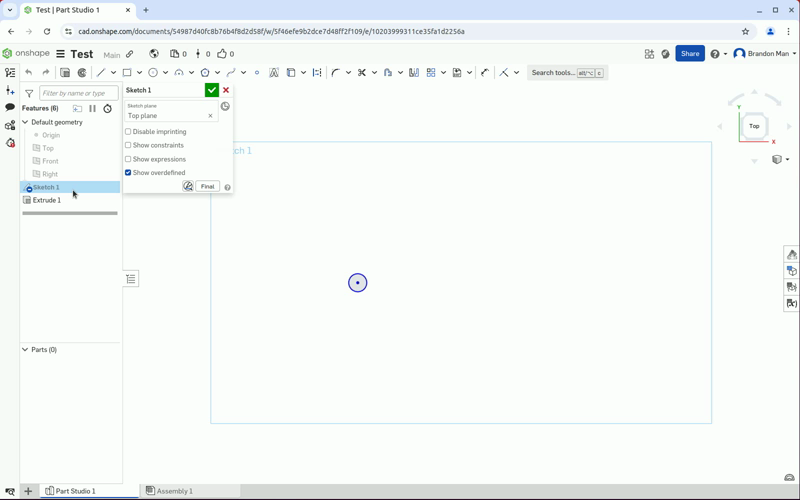
mouse_move(229, 92)
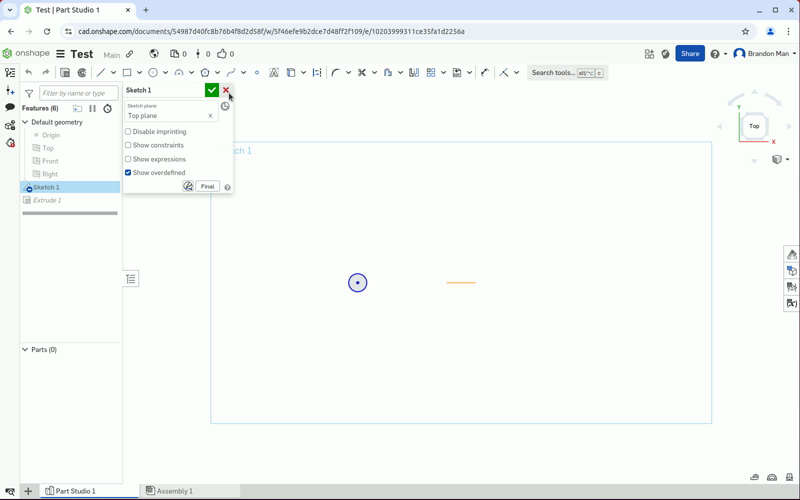
click(229, 92)
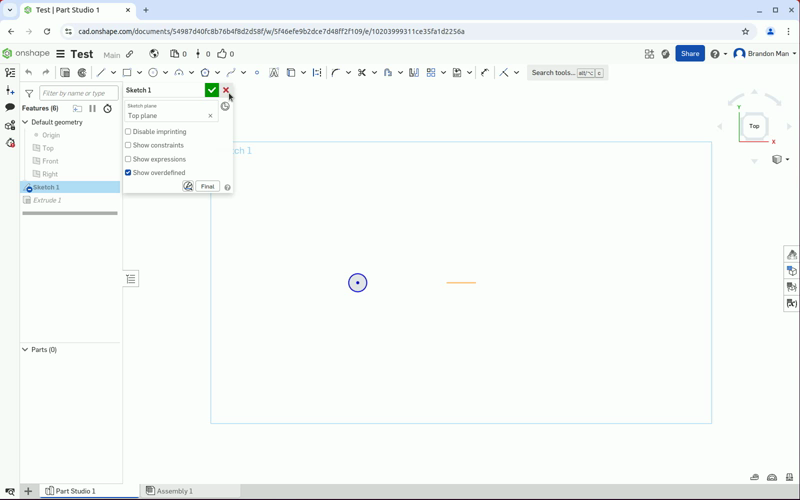
key(shift+s)
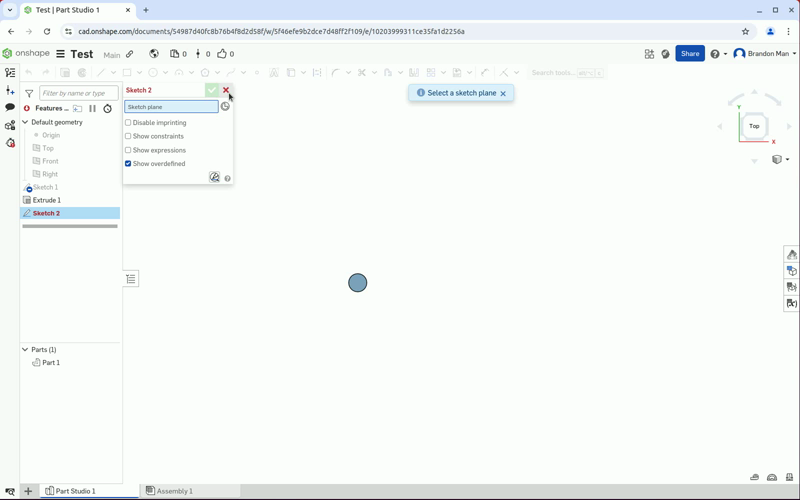
mouse_move(73, 150)
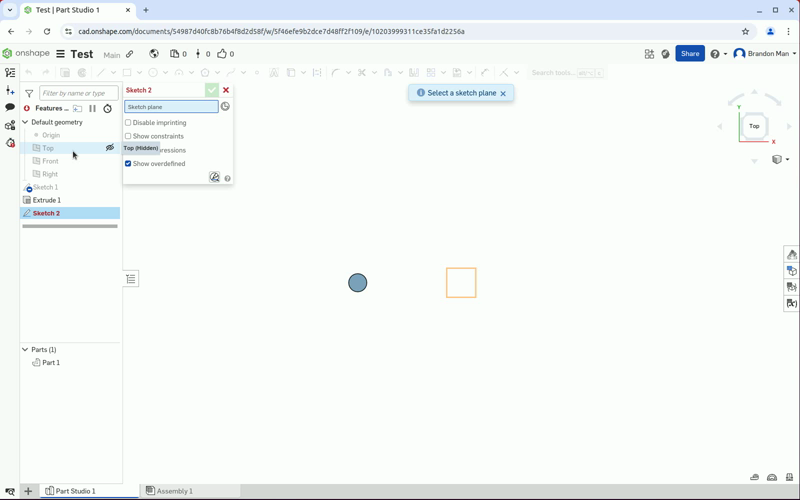
click(73, 150)
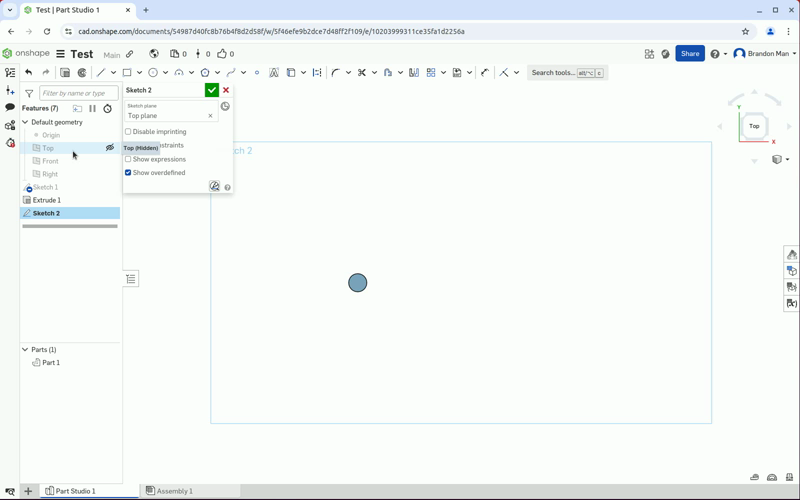
mouse_move(73, 352)
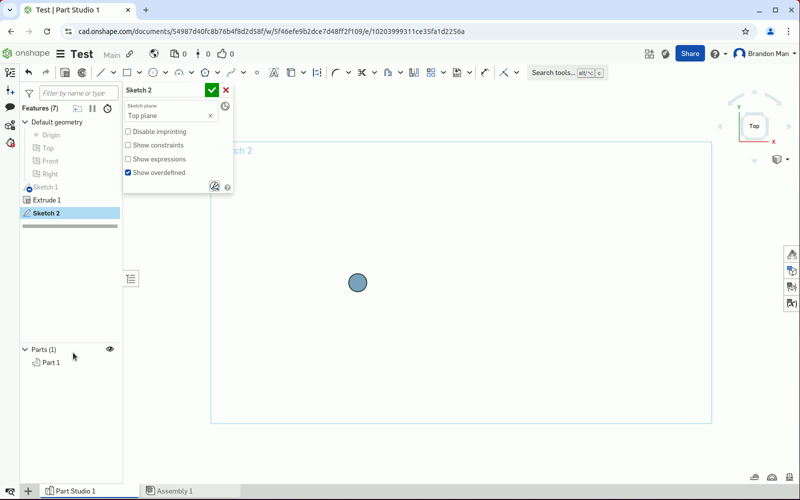
key(y)
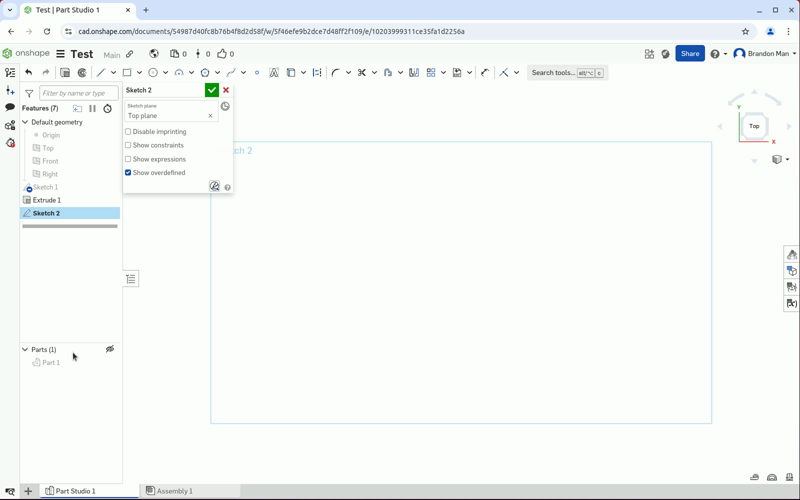
key(l)
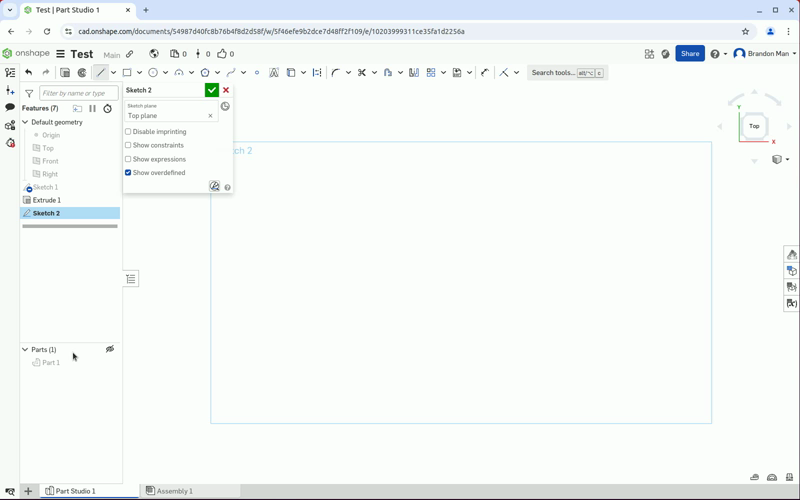
key_down(shift)
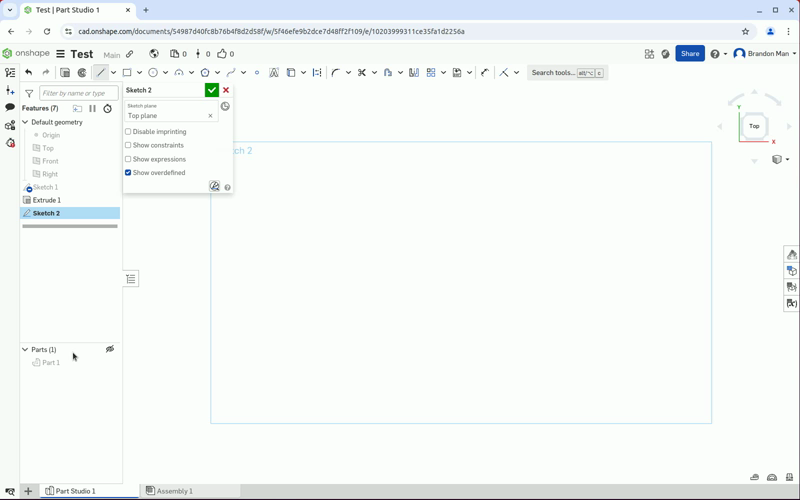
mouse_move(374, 308)
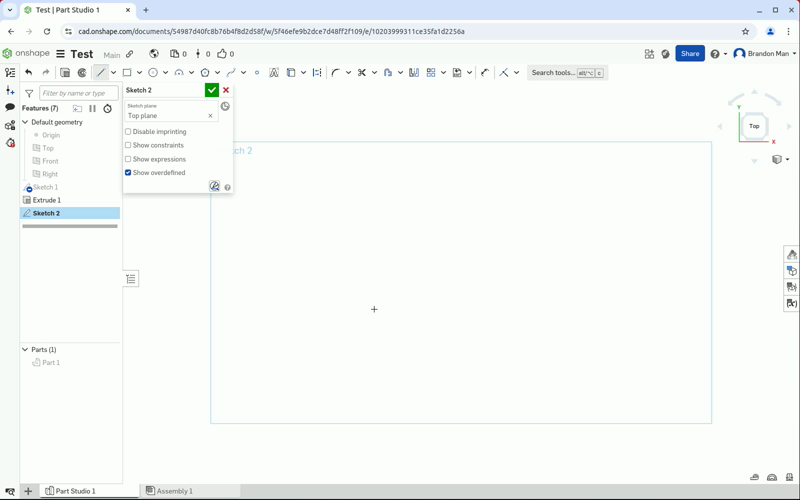
click(374, 308)
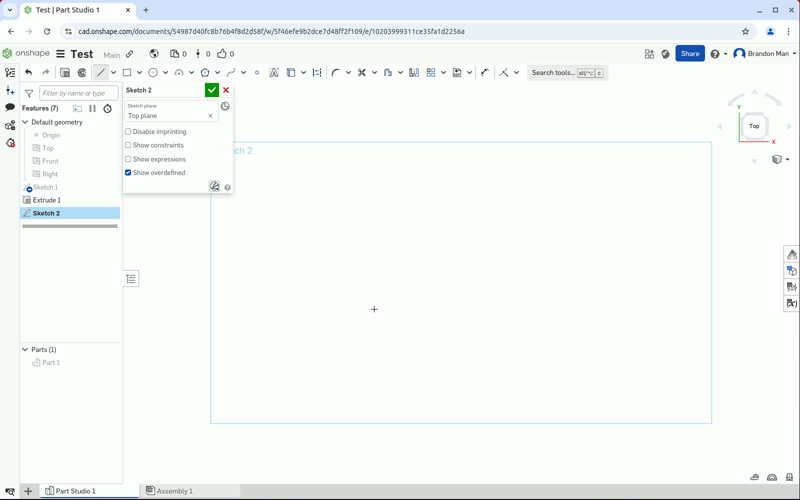
key_up(shift)
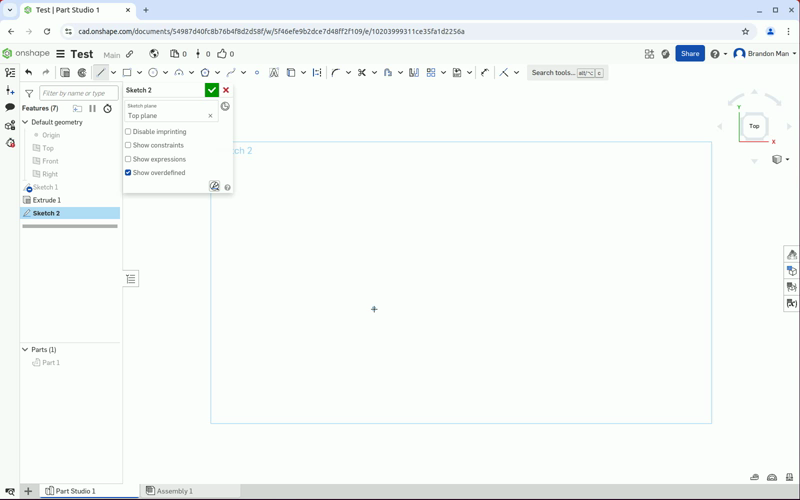
key_down(shift)
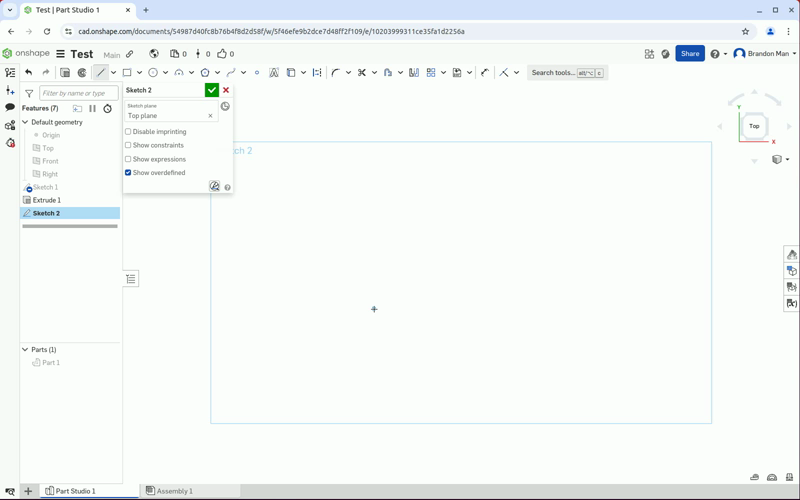
mouse_move(404, 308)
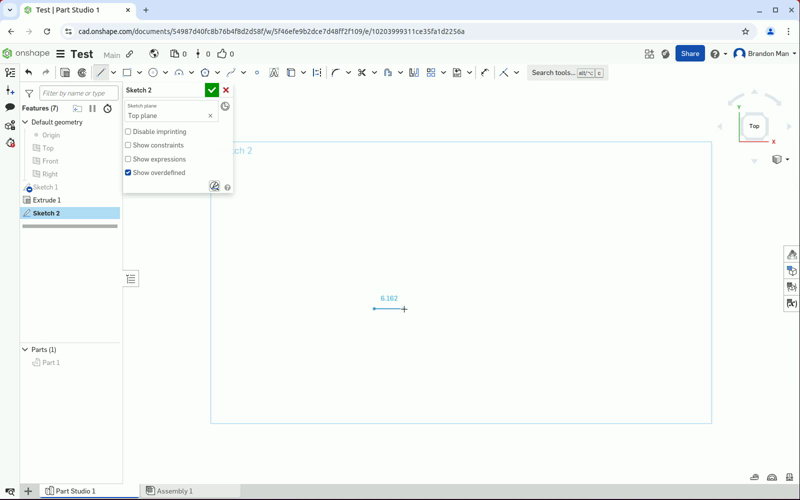
mouse_move(408, 308)
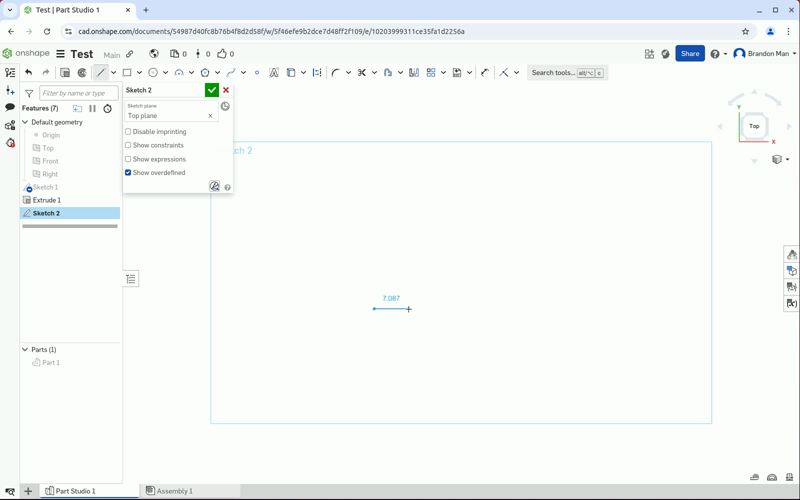
click(408, 308)
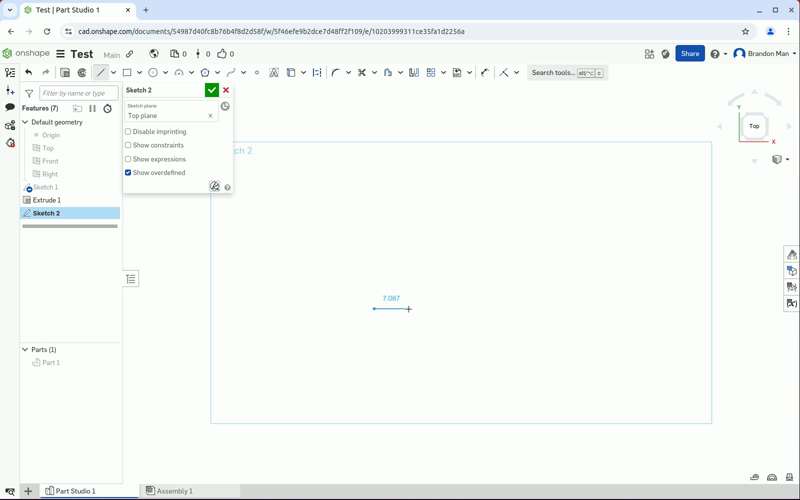
key_up(shift)
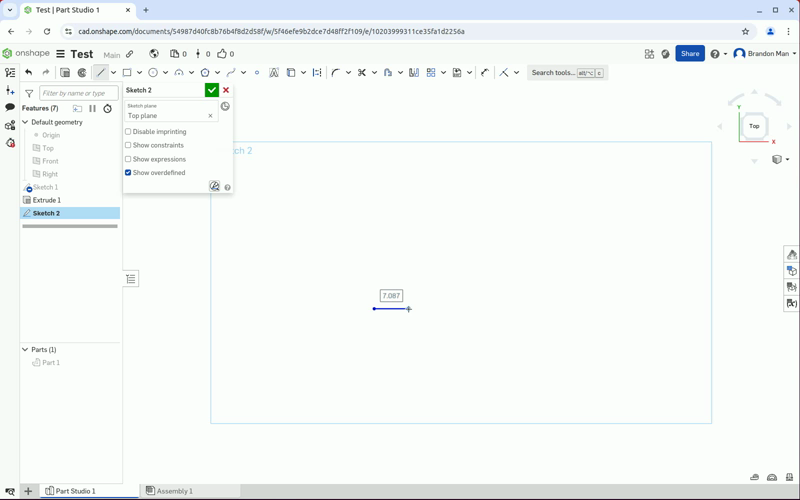
key_down(shift)
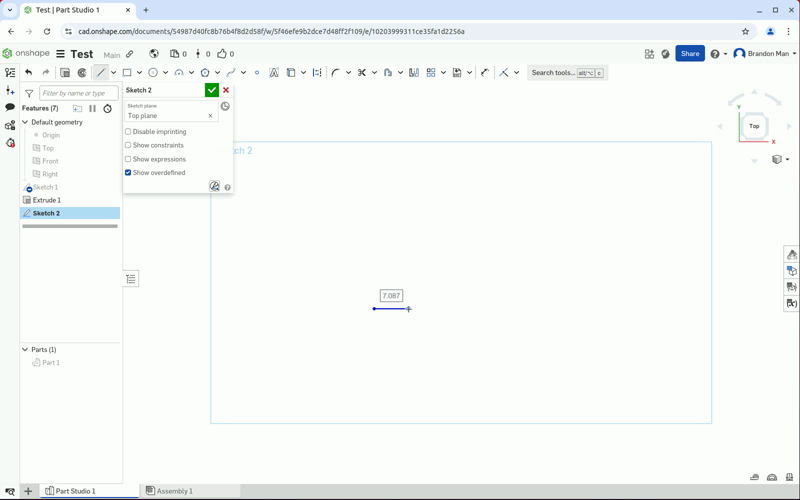
mouse_move(438, 308)
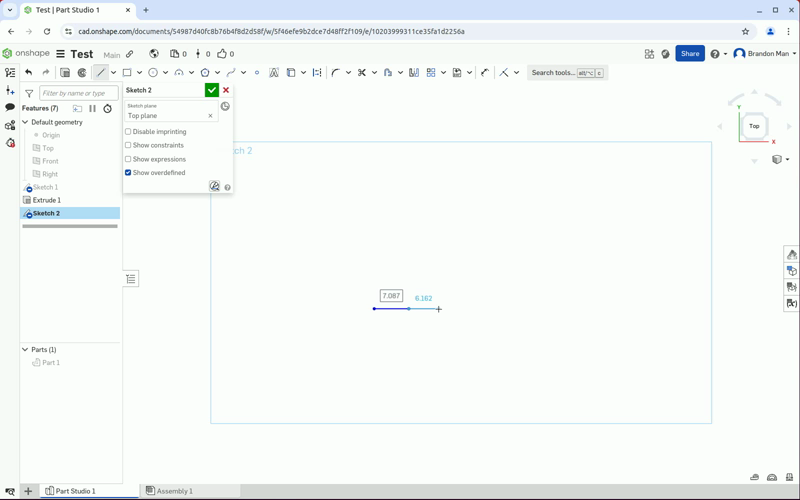
mouse_move(408, 302)
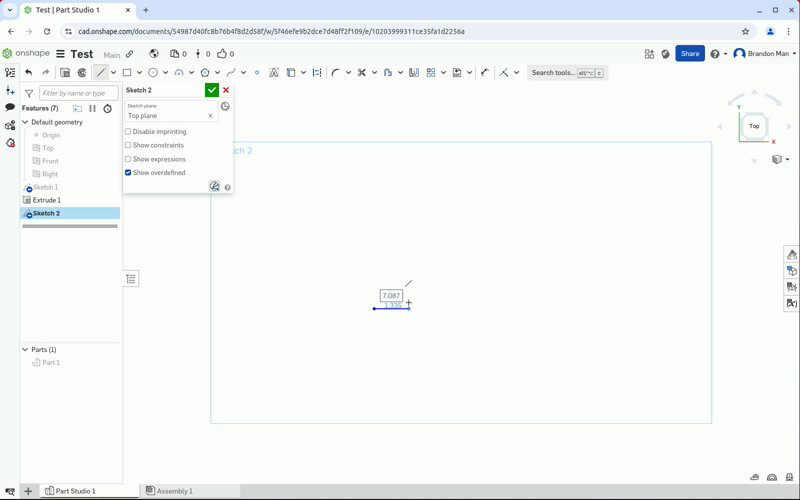
scroll(6)
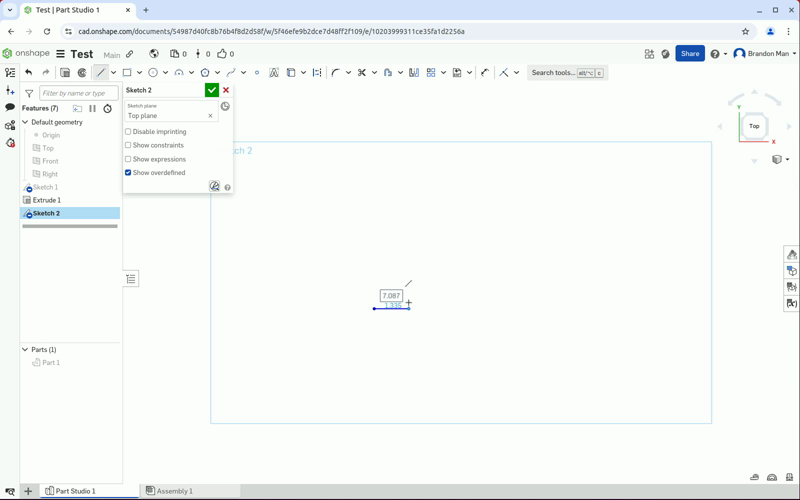
scroll(6)
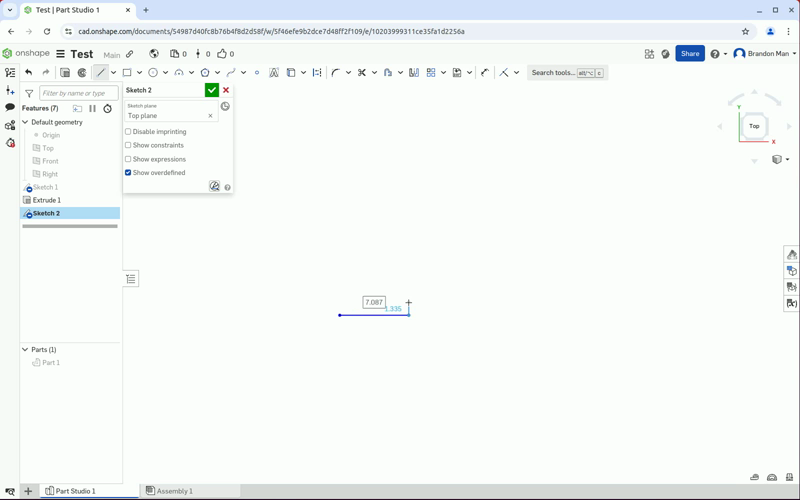
scroll(6)
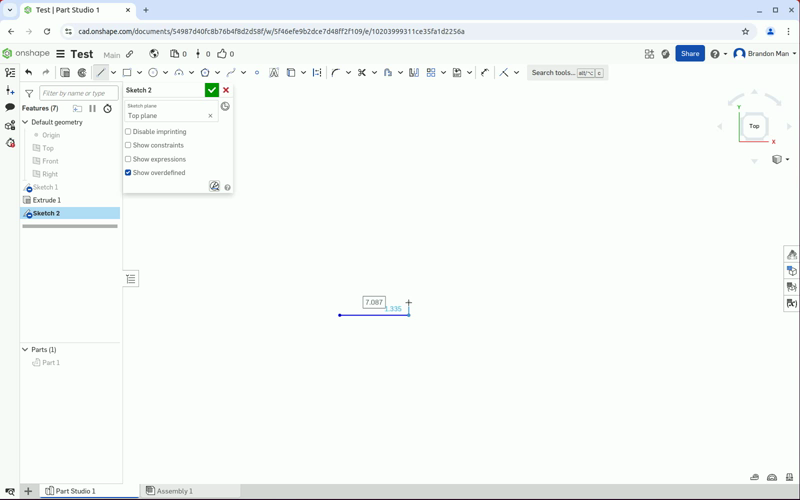
scroll(6)
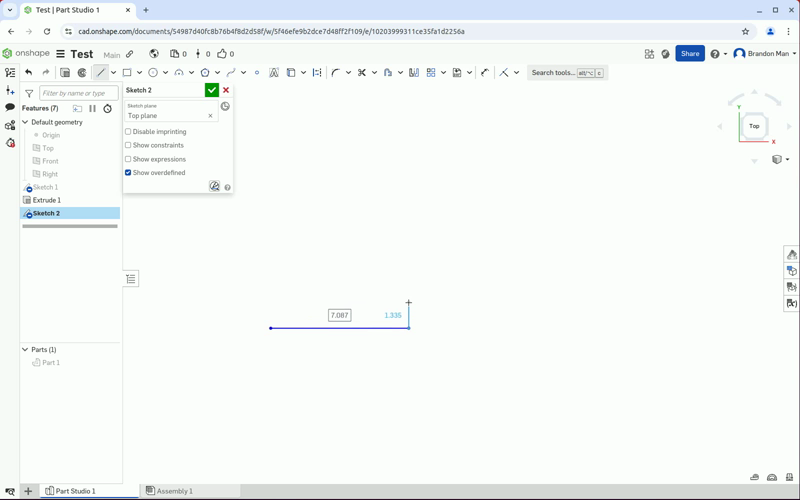
scroll(6)
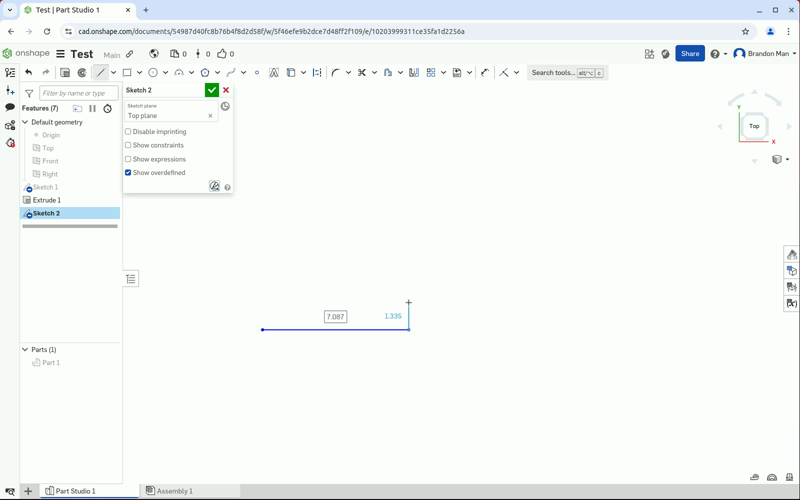
scroll(6)
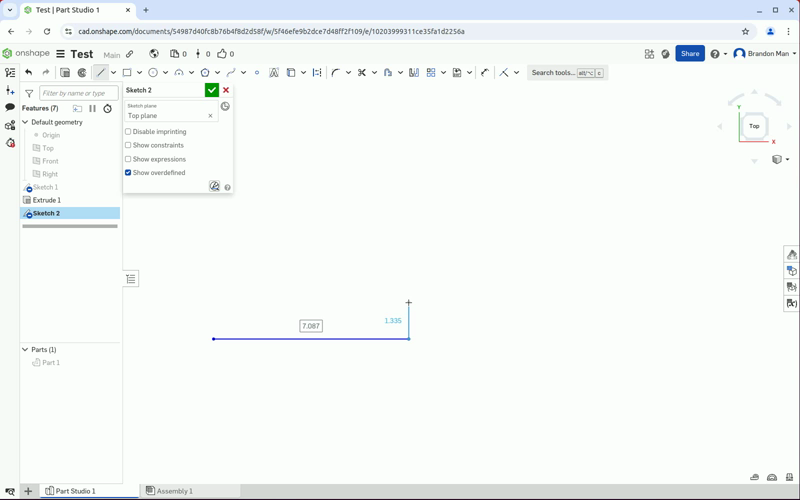
scroll(6)
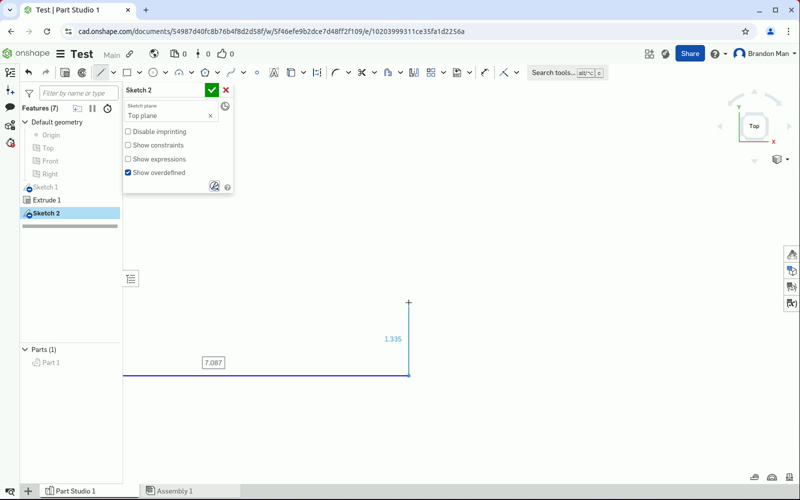
click(408, 302)
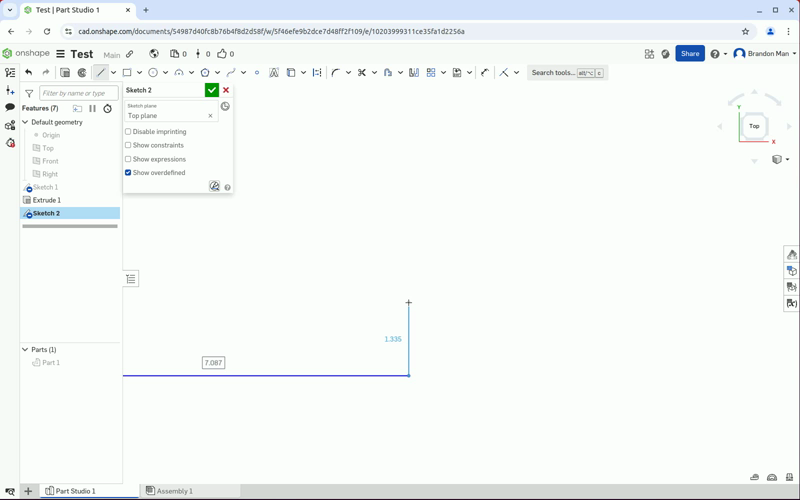
scroll(-6)
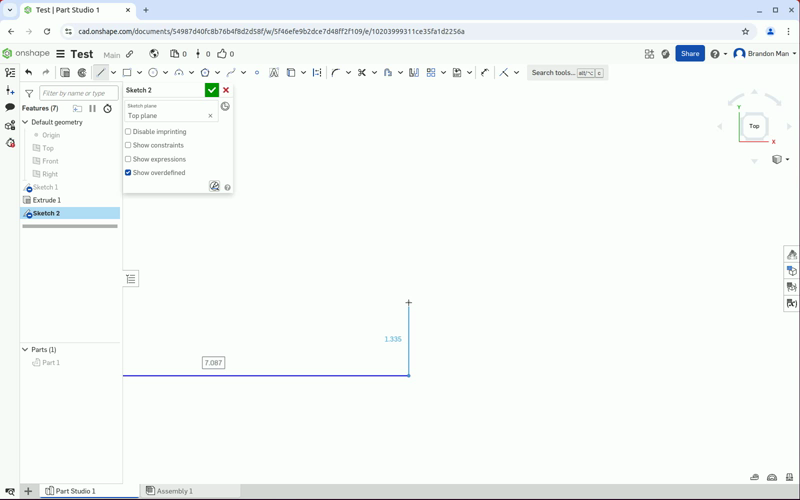
scroll(-6)
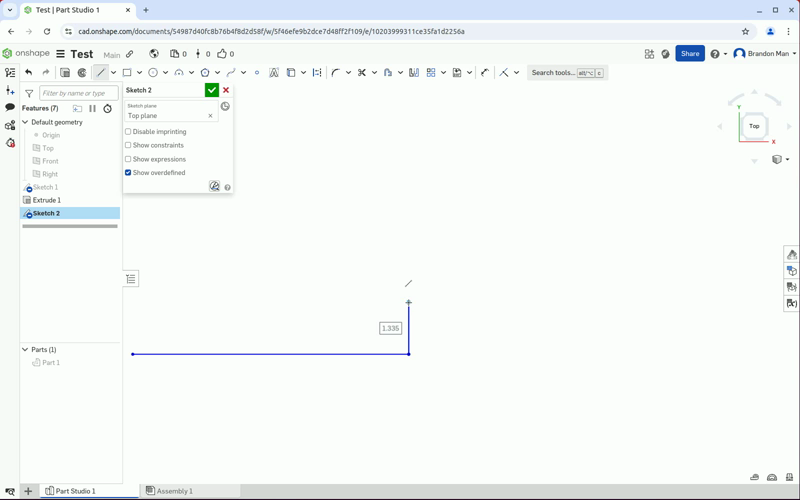
scroll(-6)
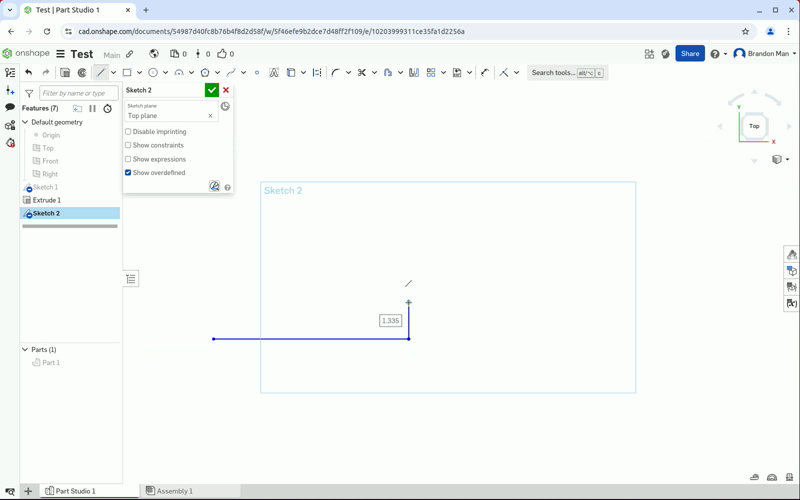
scroll(-6)
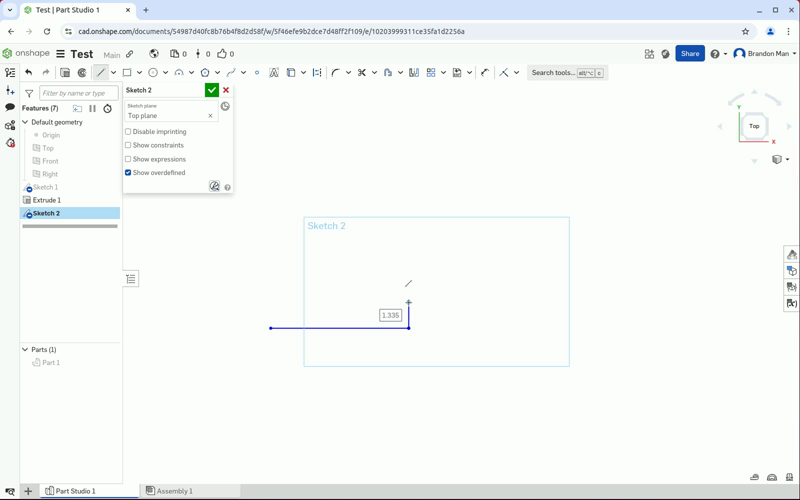
scroll(-6)
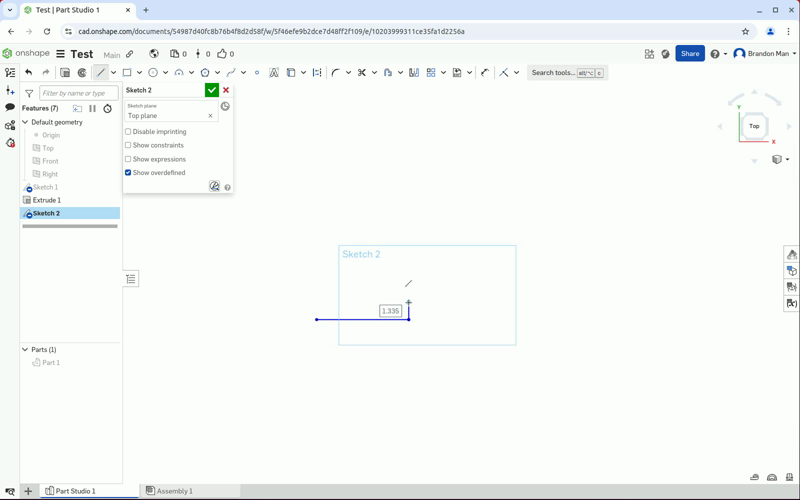
scroll(-6)
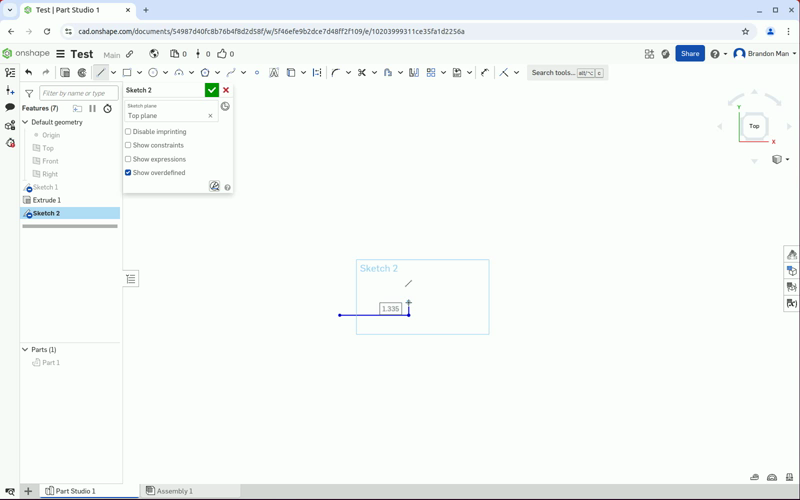
scroll(-6)
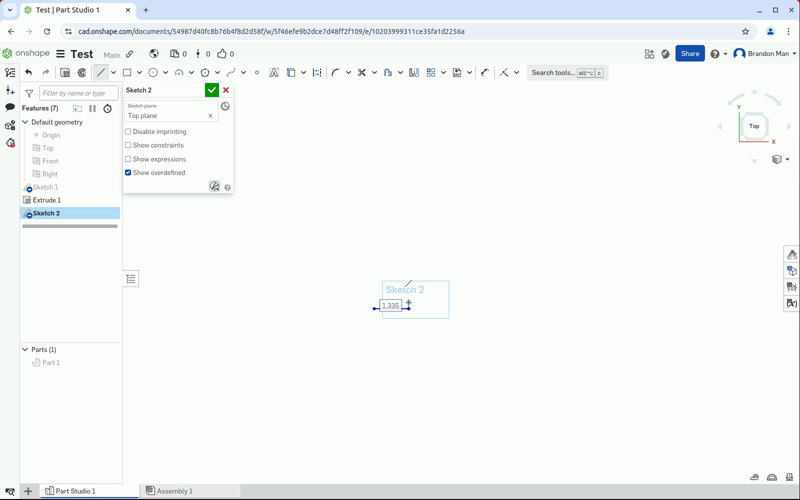
key_up(shift)
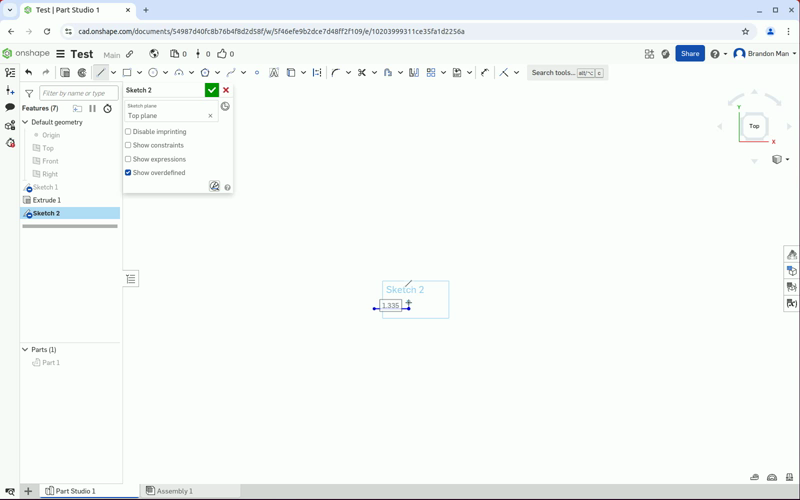
key(esc)
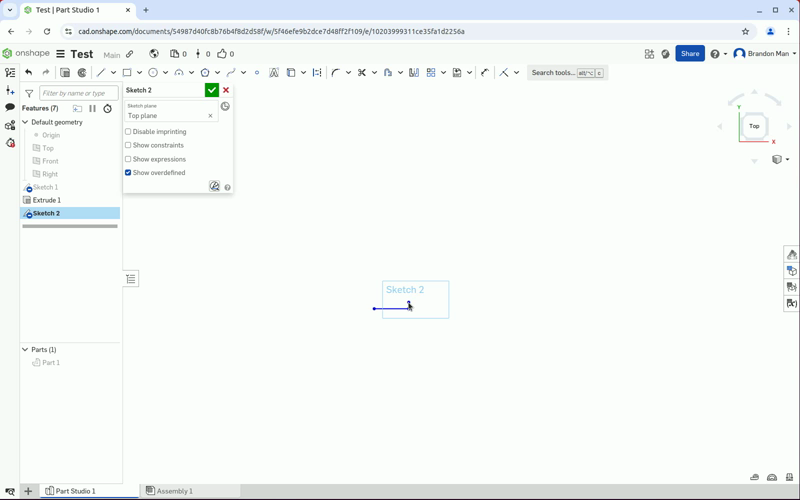
key(a)
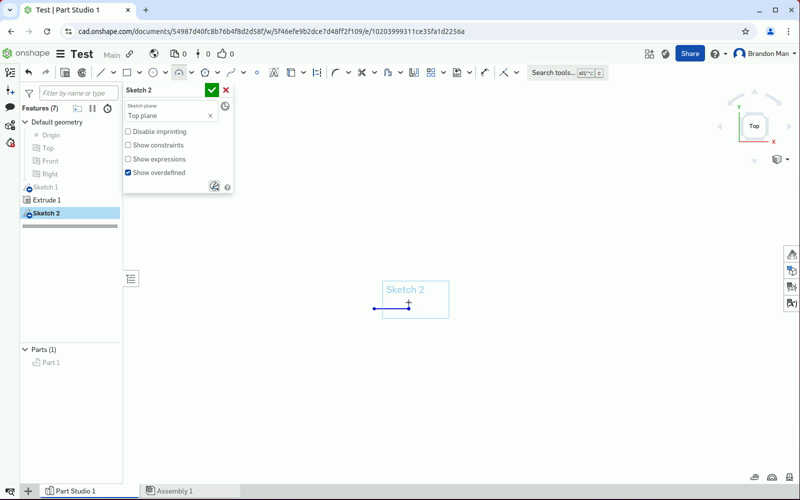
mouse_move(408, 302)
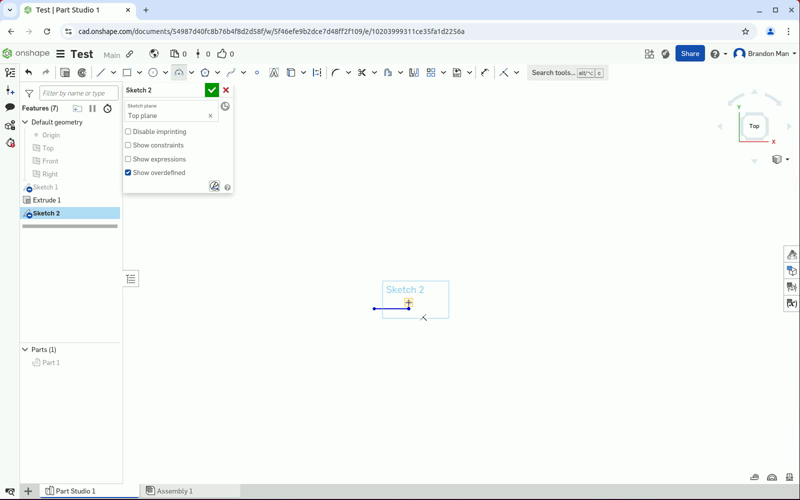
click(408, 302)
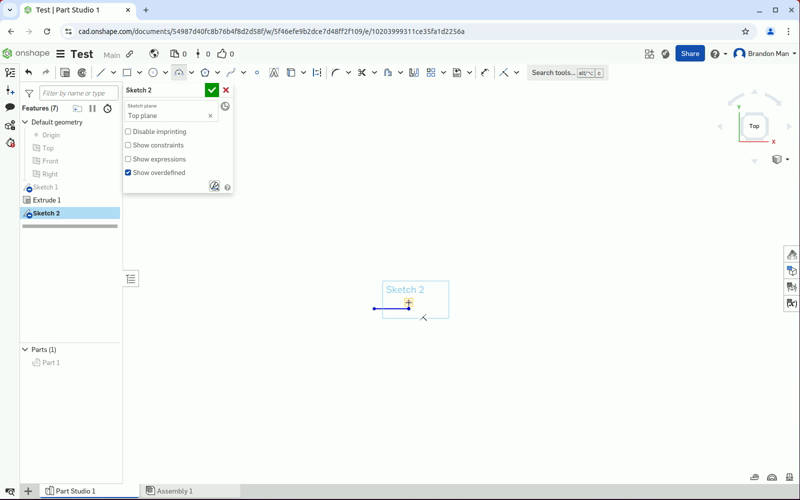
key_down(shift)
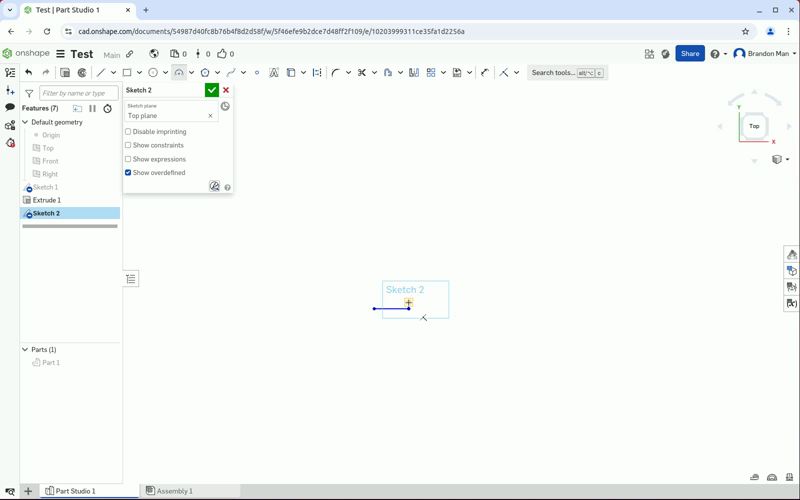
mouse_move(408, 263)
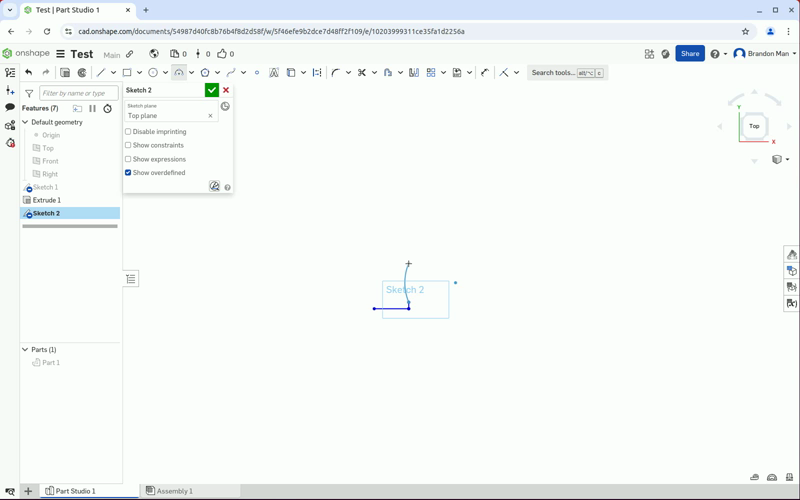
click(408, 263)
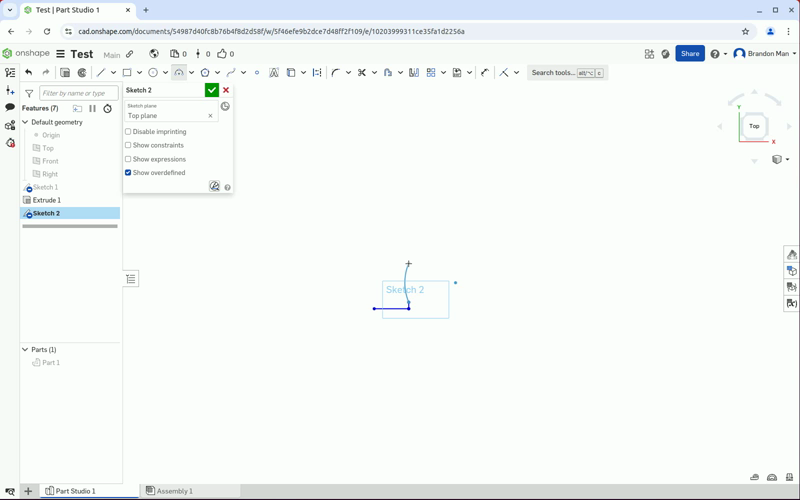
mouse_move(399, 282)
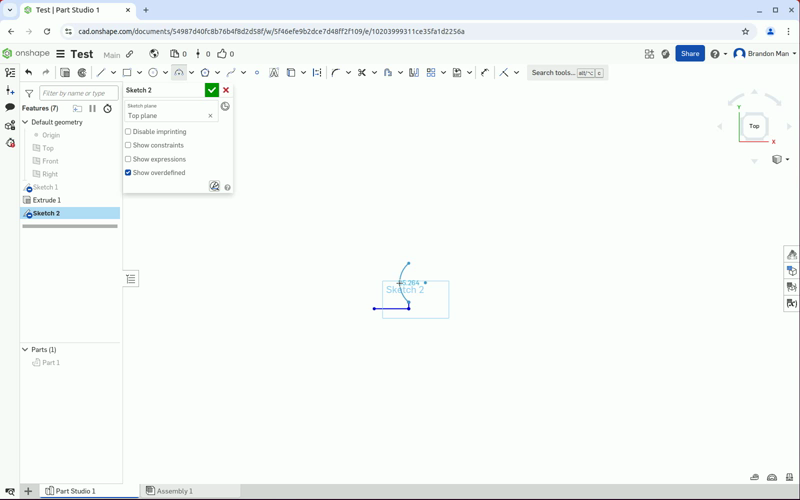
click(399, 282)
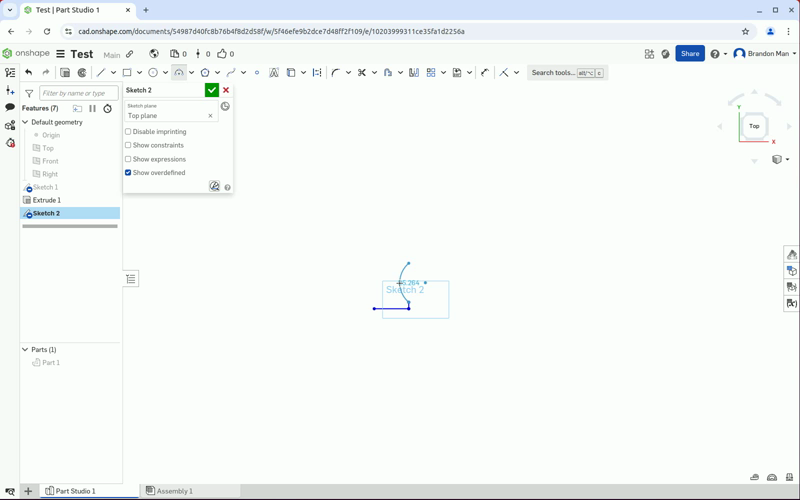
key_up(shift)
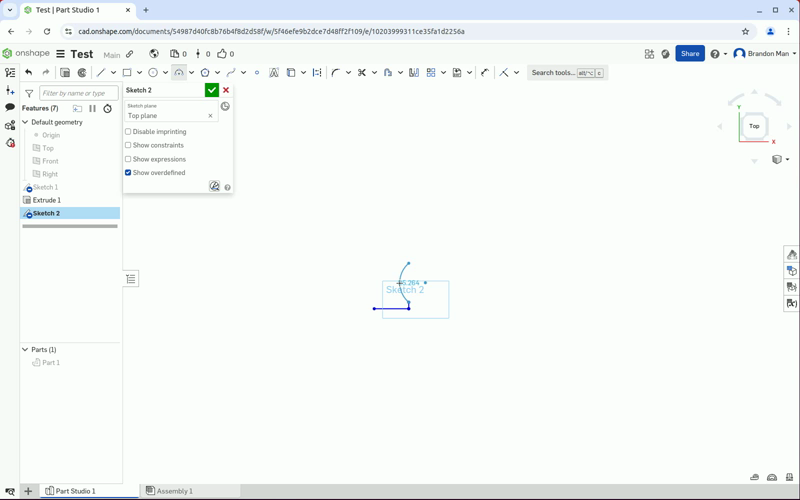
key(esc)
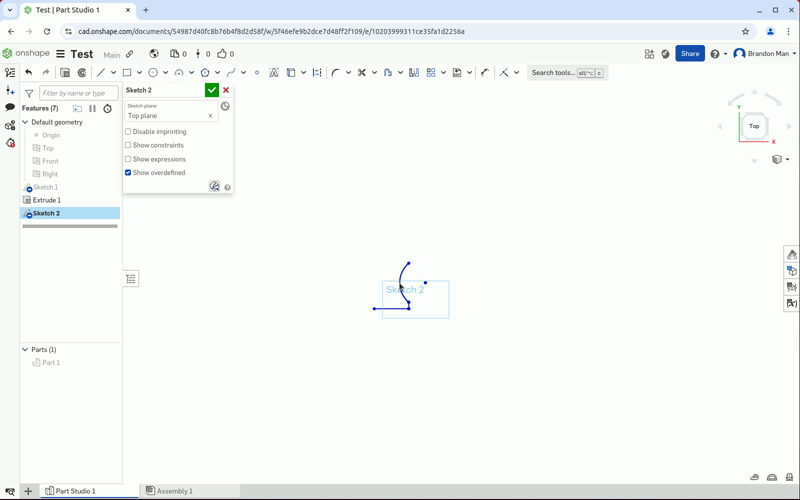
key(l)
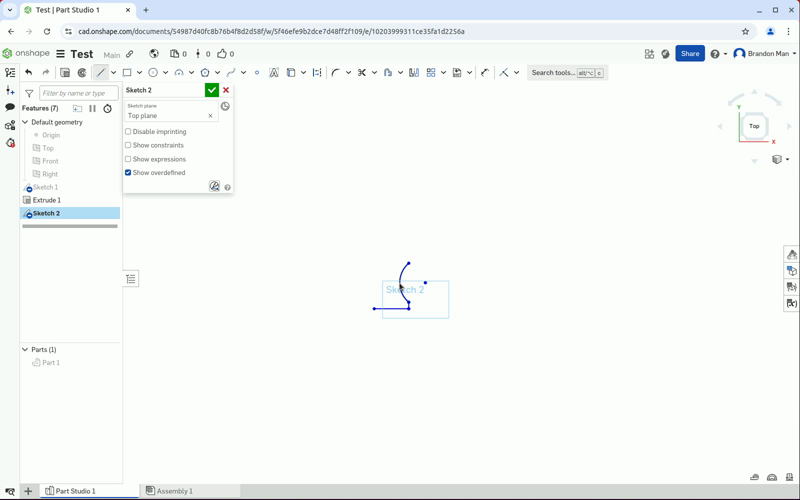
mouse_move(408, 263)
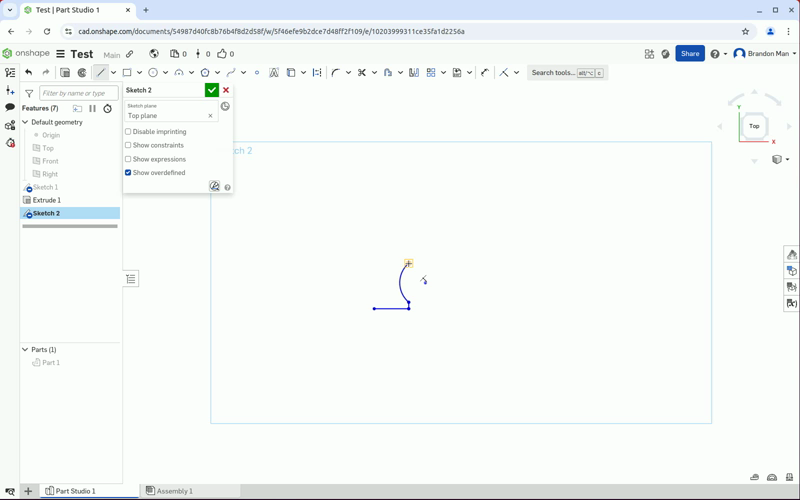
click(408, 263)
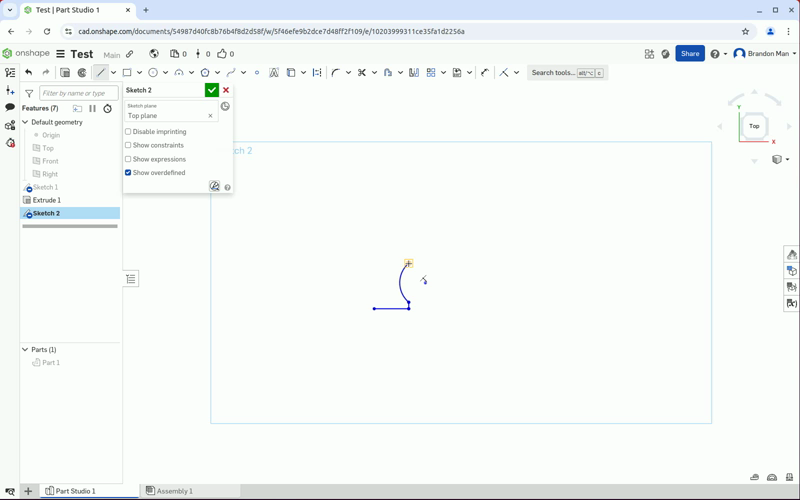
key_down(shift)
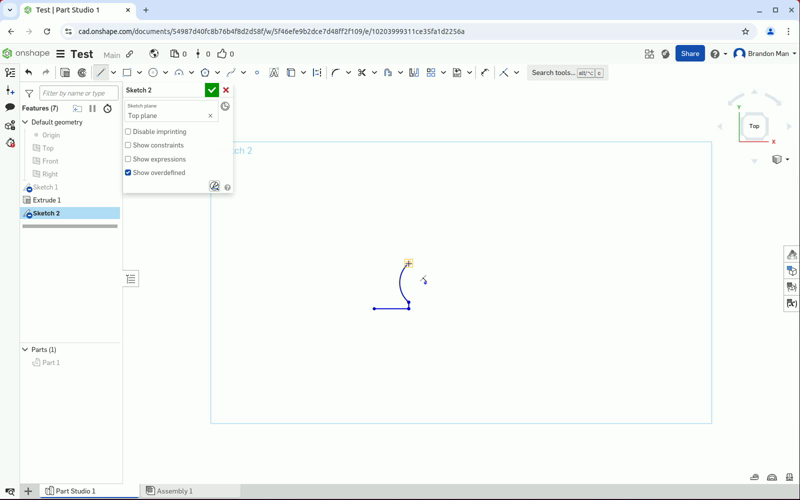
mouse_move(438, 263)
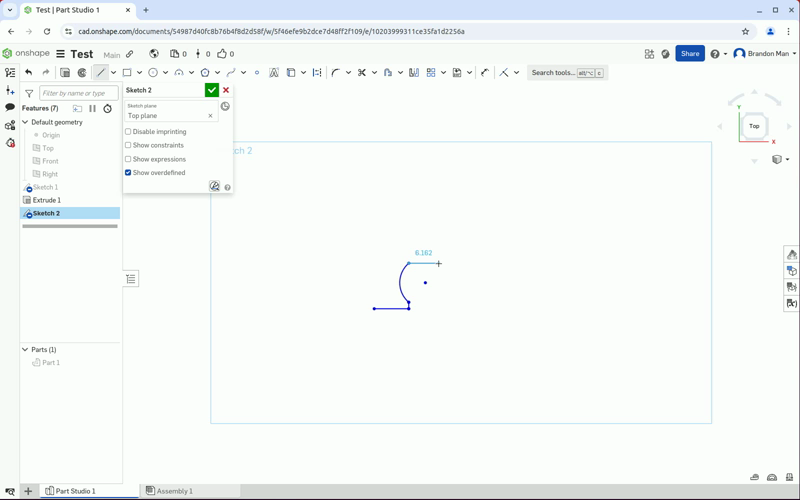
mouse_move(408, 256)
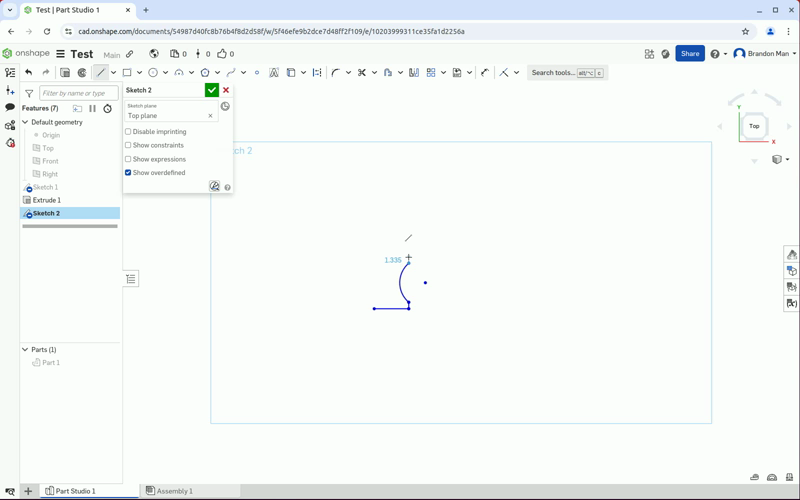
scroll(6)
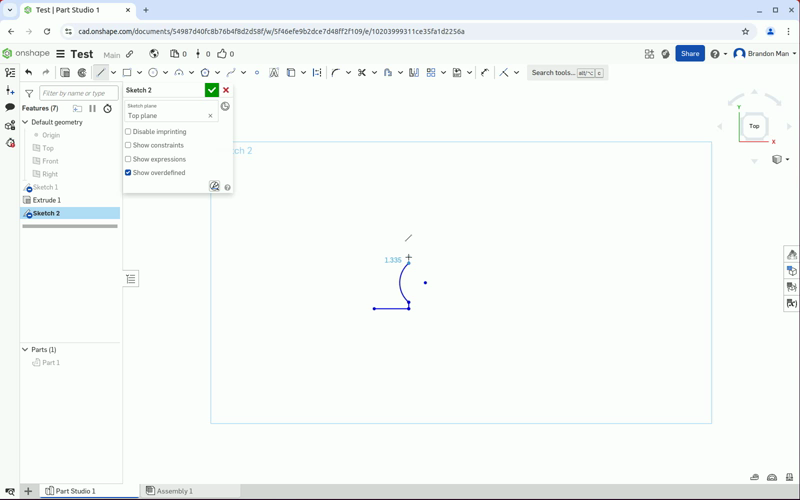
scroll(6)
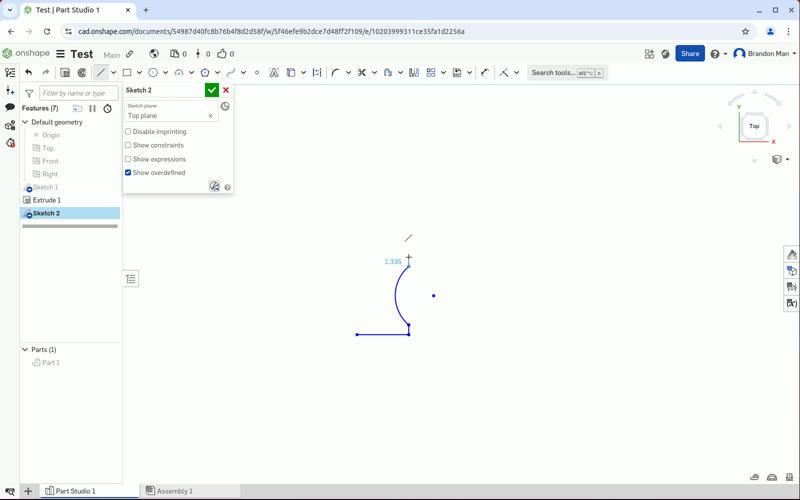
scroll(6)
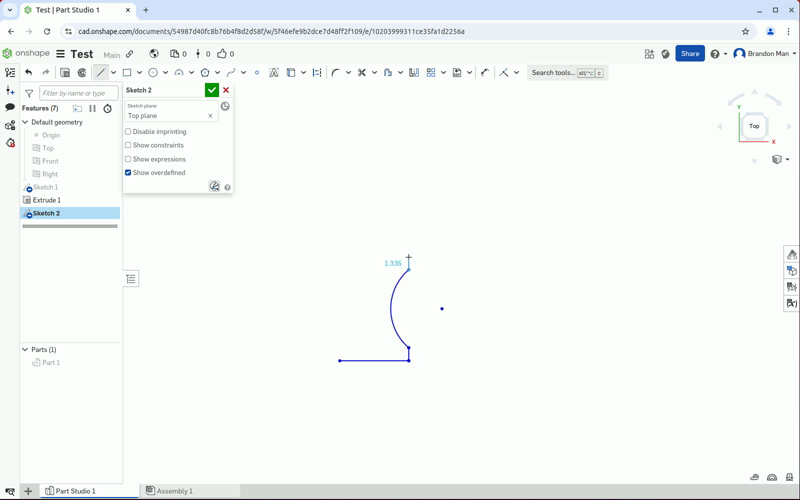
scroll(6)
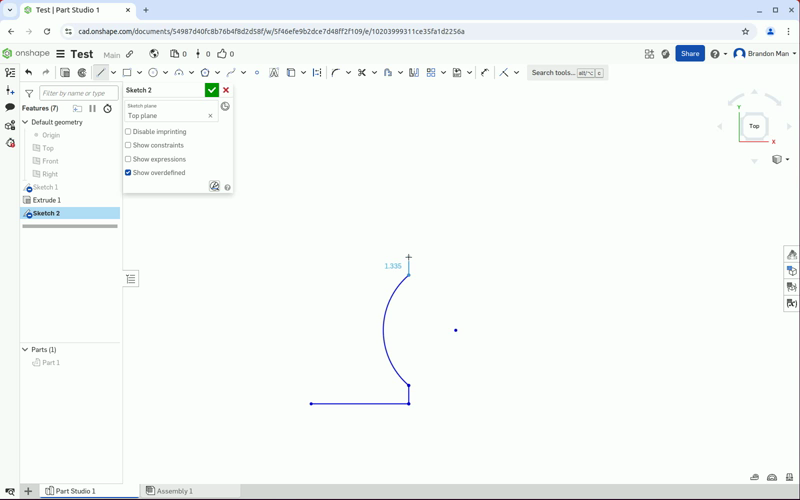
scroll(6)
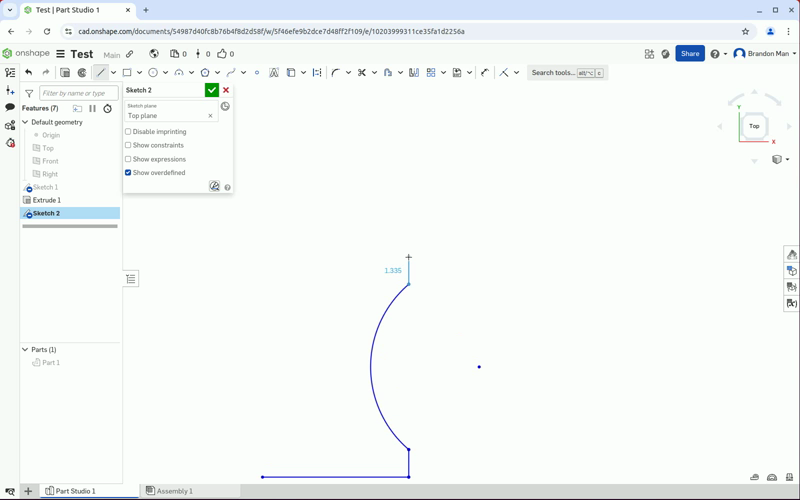
scroll(6)
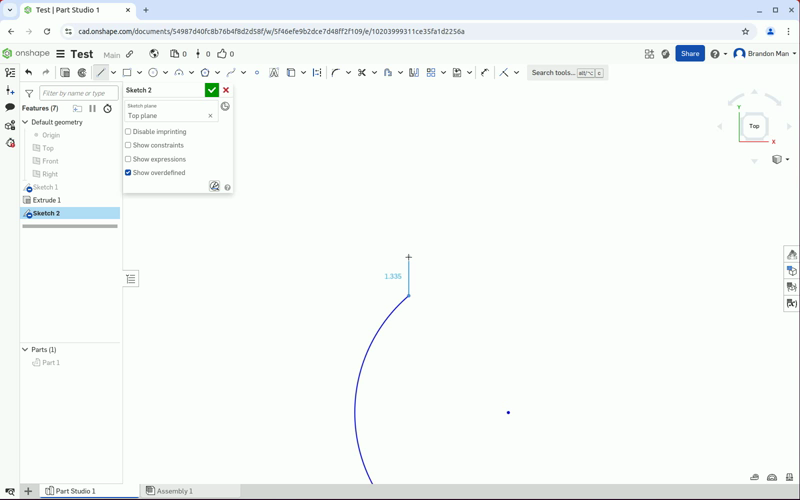
scroll(6)
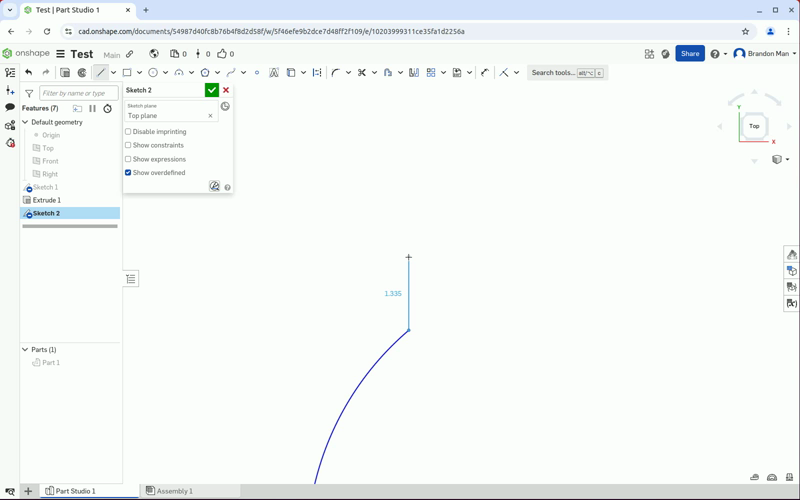
click(408, 256)
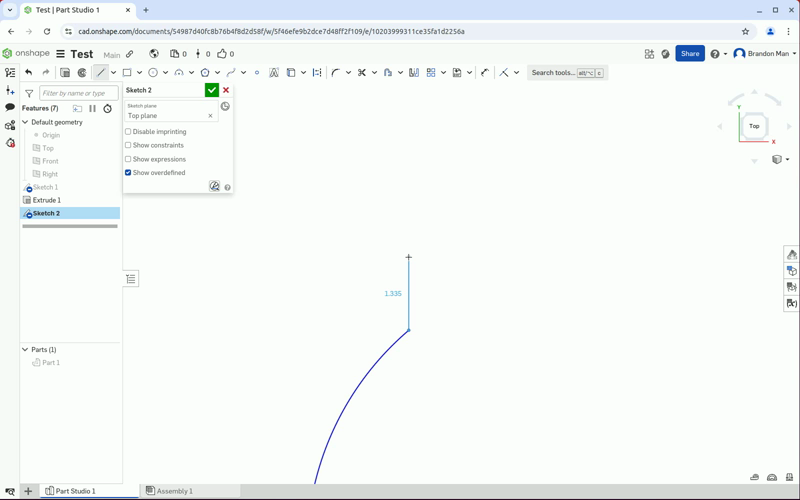
scroll(-6)
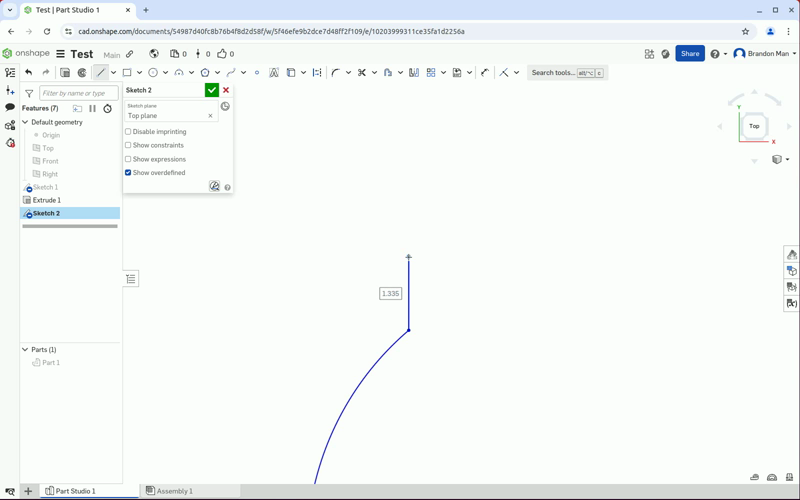
scroll(-6)
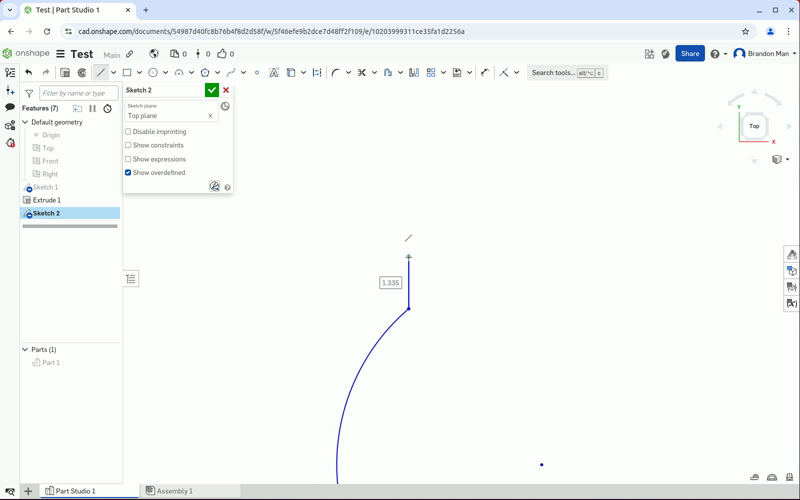
scroll(-6)
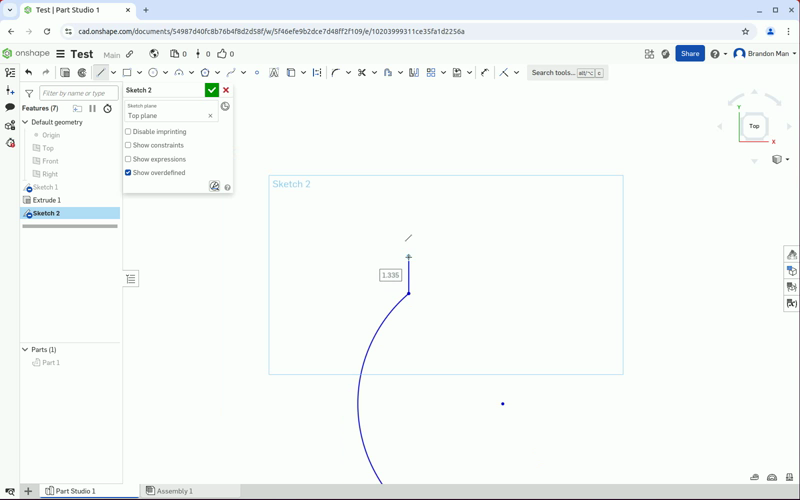
scroll(-6)
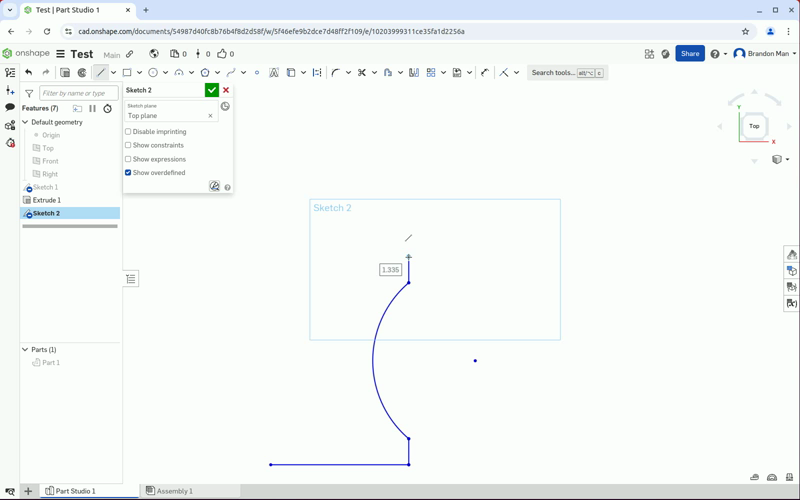
scroll(-6)
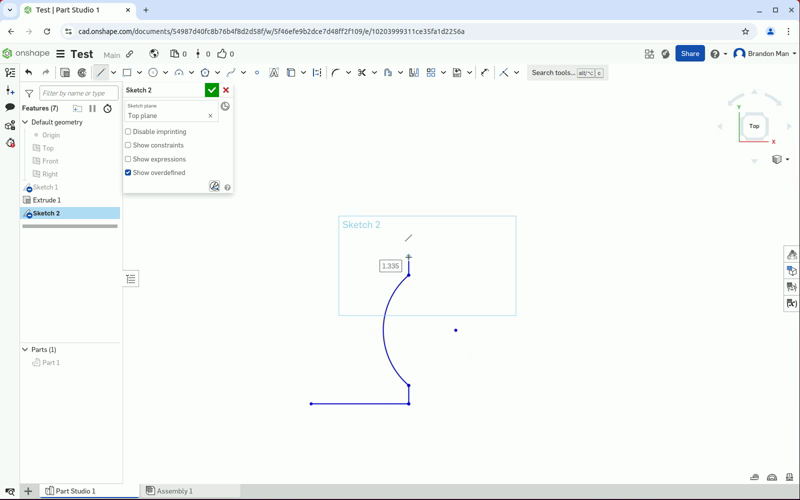
scroll(-6)
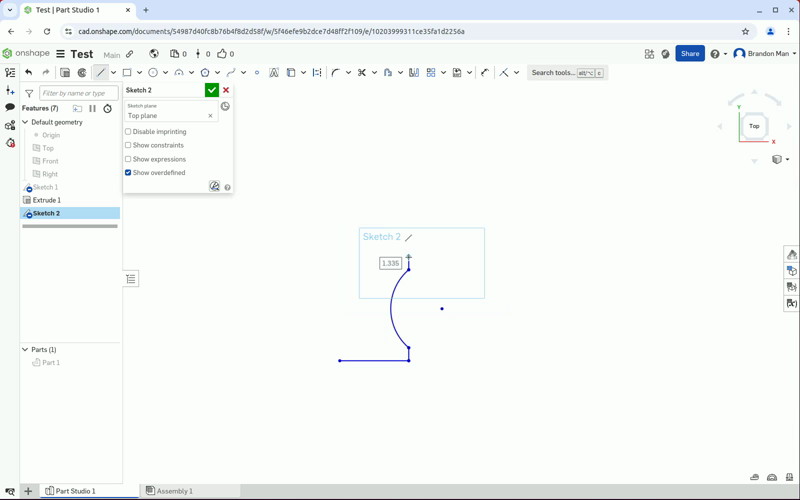
scroll(-6)
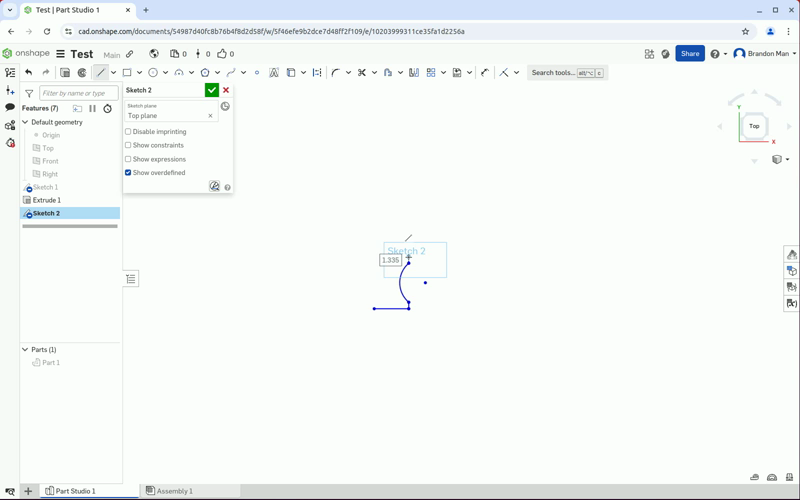
key_up(shift)
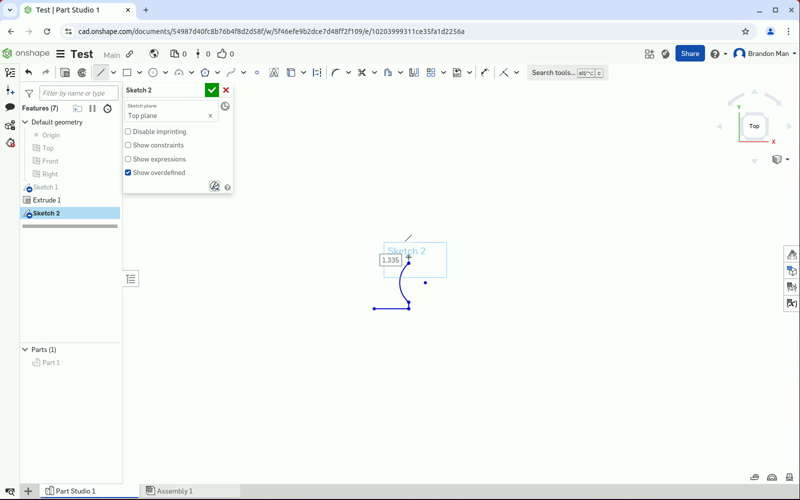
key_down(shift)
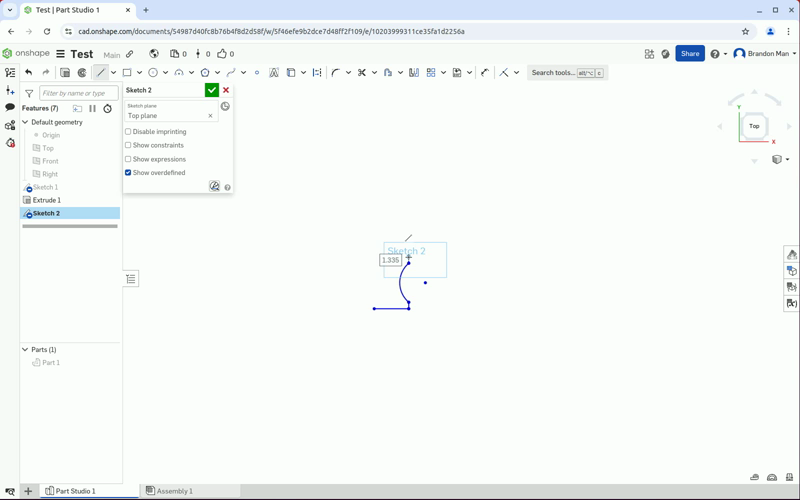
mouse_move(438, 256)
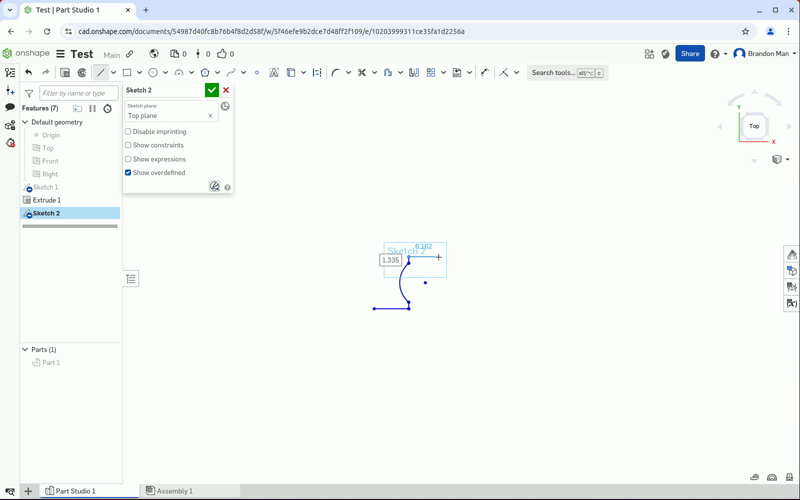
mouse_move(374, 256)
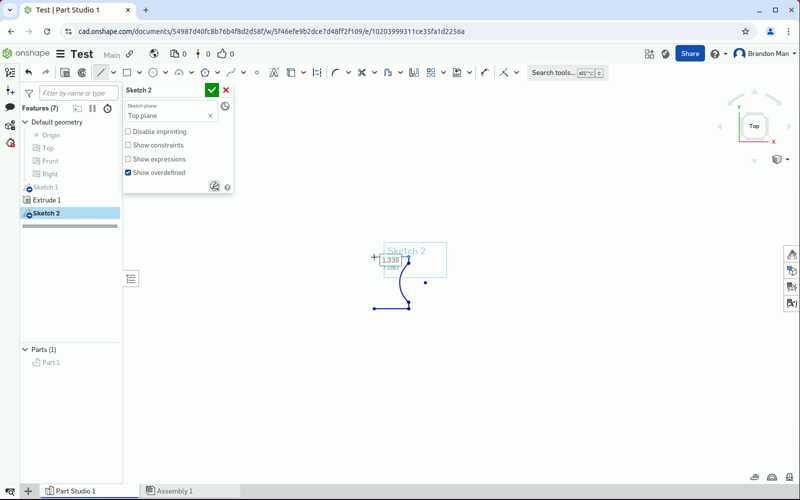
click(374, 256)
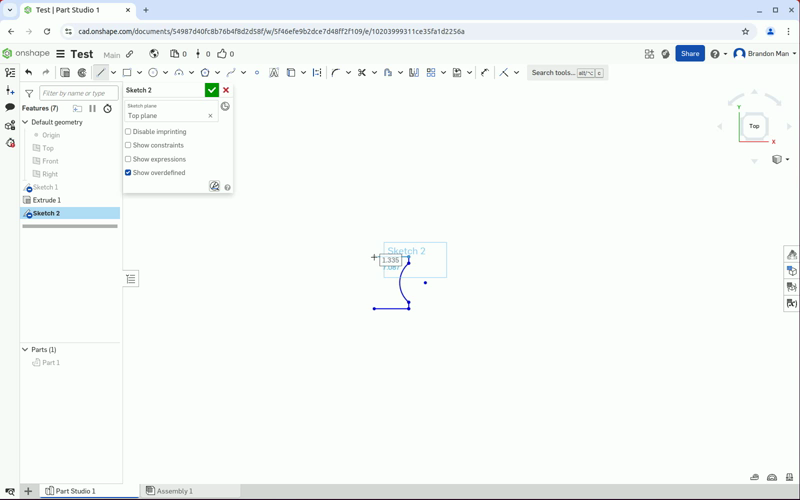
key_up(shift)
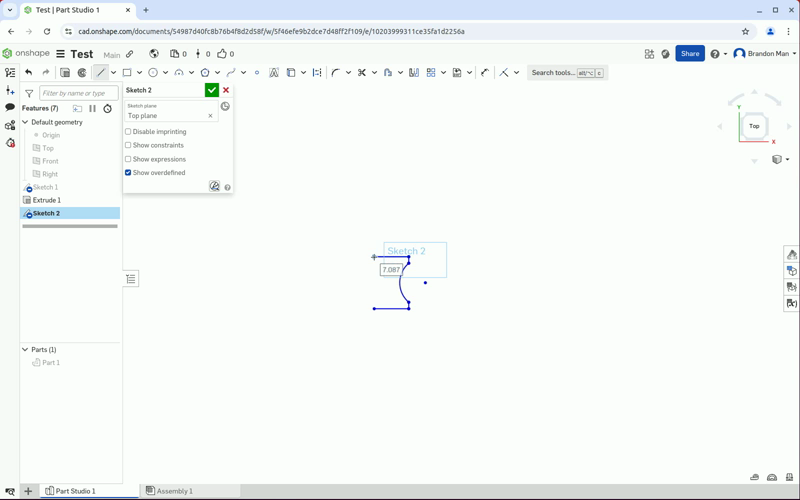
key_down(shift)
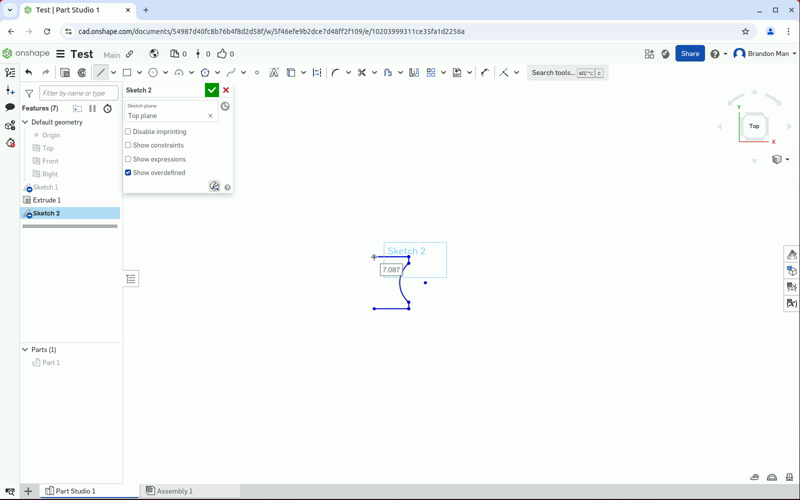
mouse_move(404, 256)
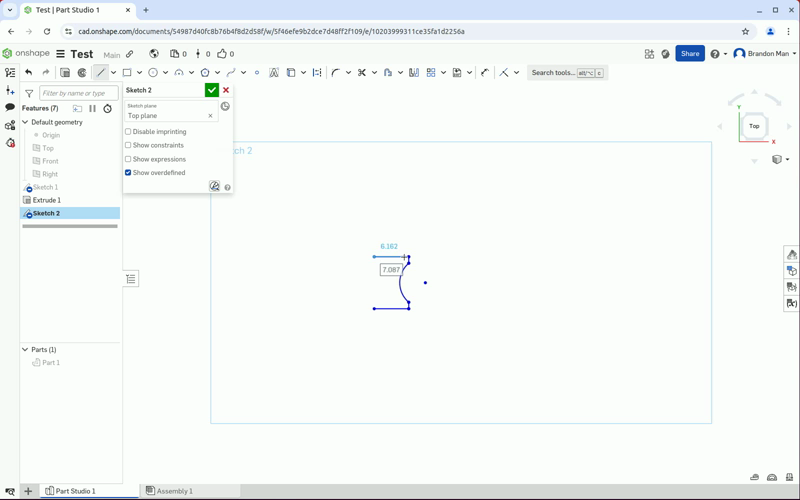
mouse_move(374, 263)
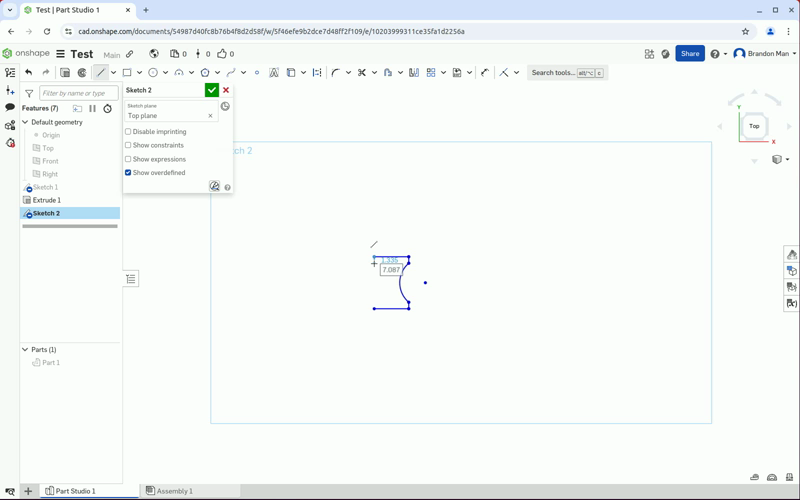
scroll(6)
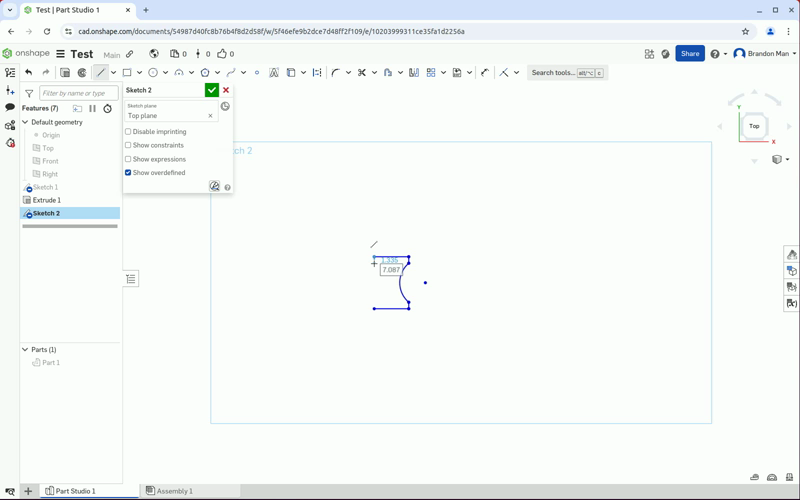
scroll(6)
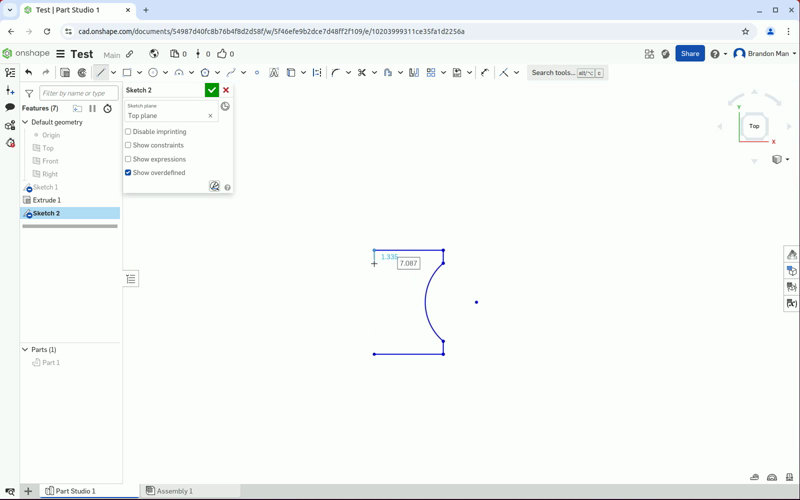
scroll(6)
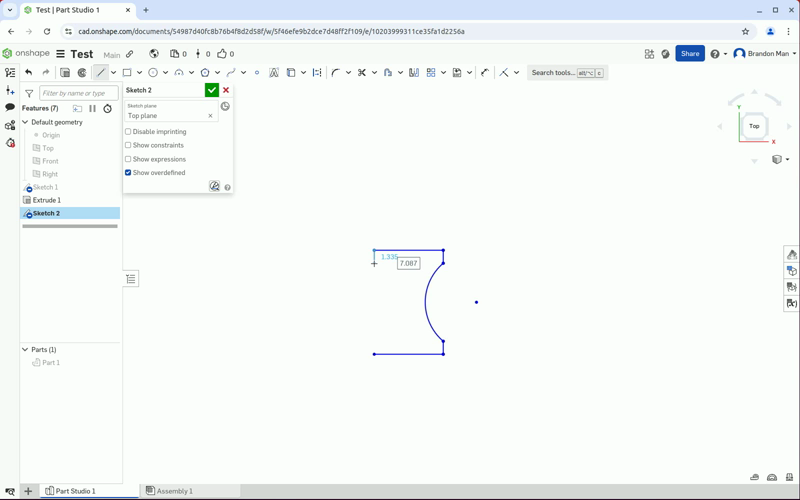
scroll(6)
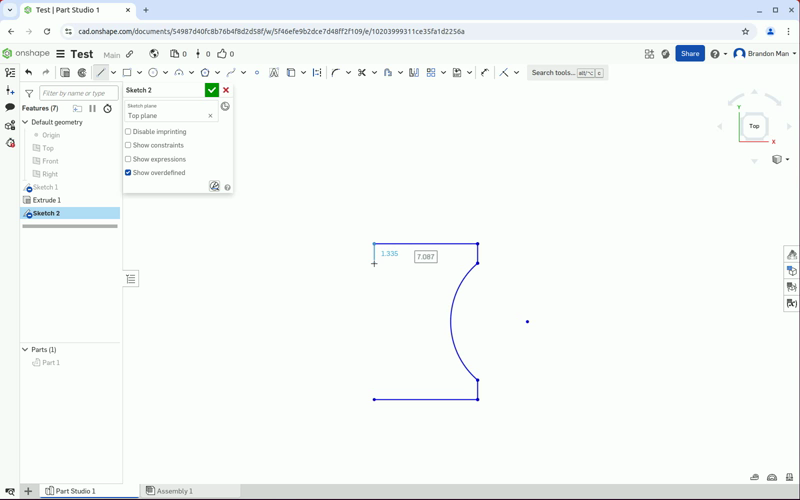
scroll(6)
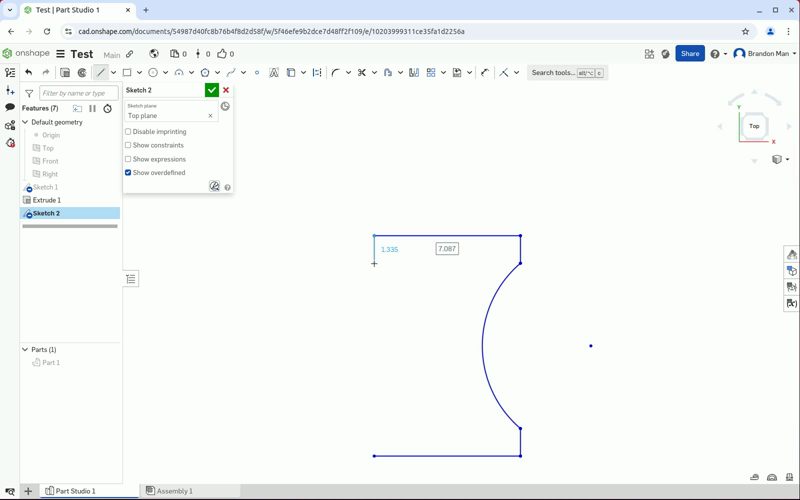
scroll(6)
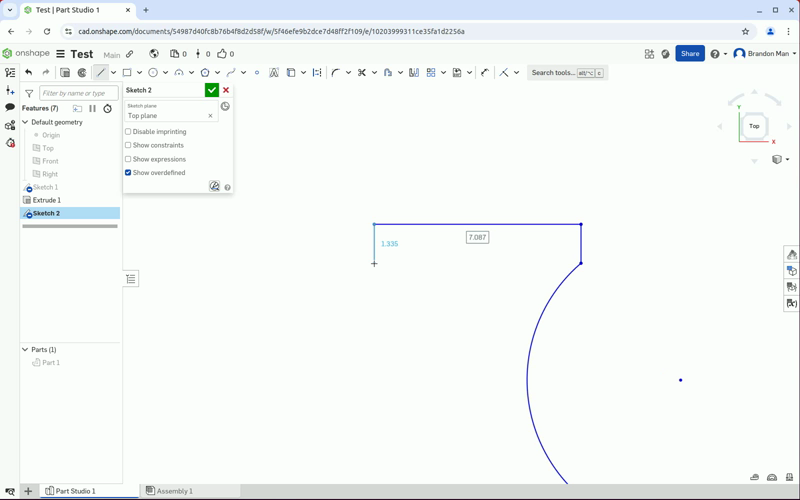
scroll(6)
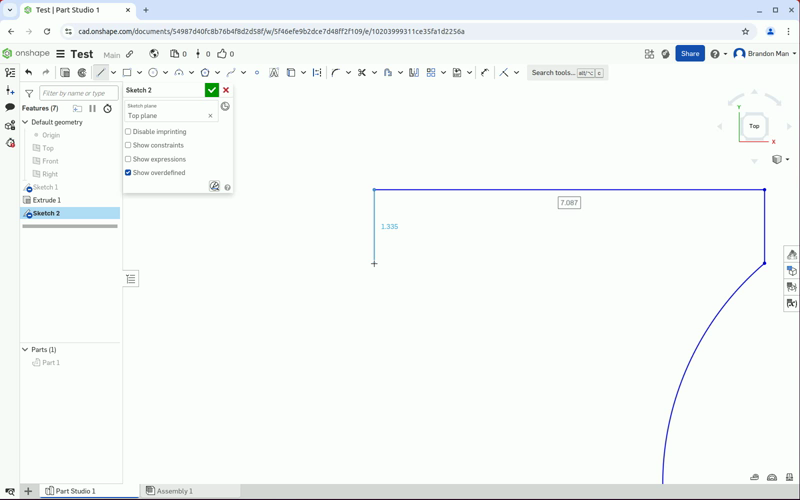
click(374, 263)
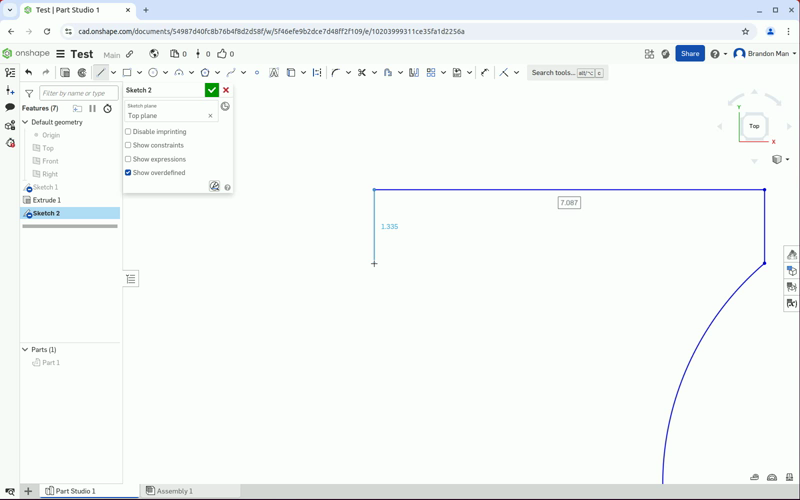
scroll(-6)
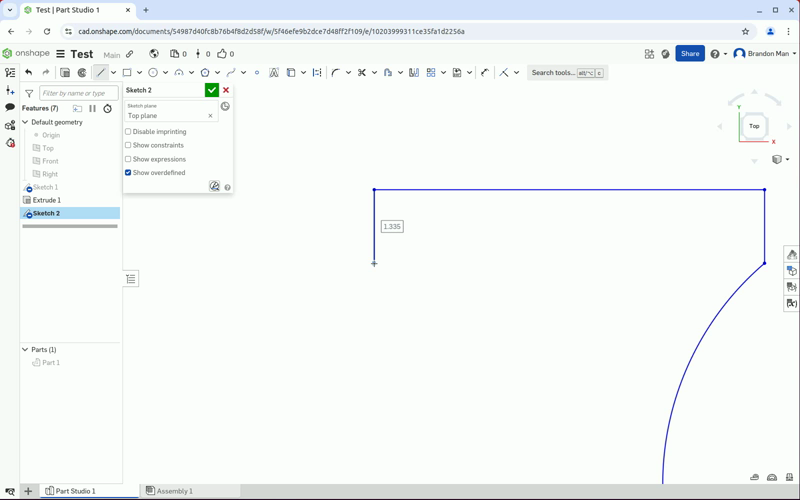
scroll(-6)
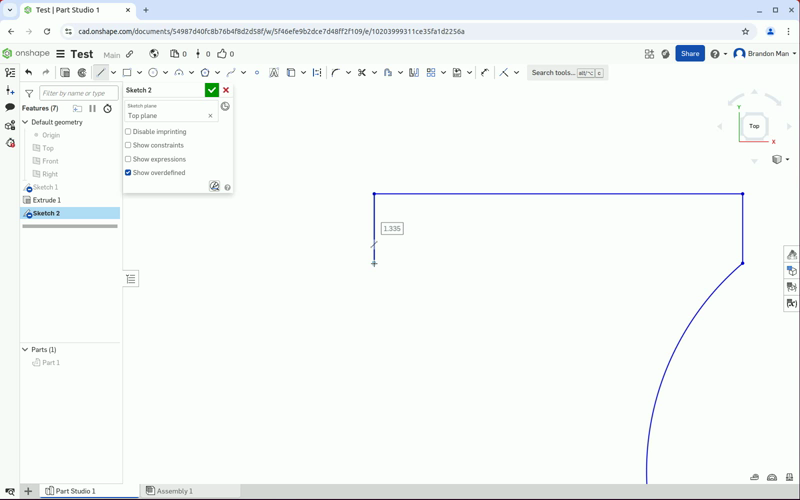
scroll(-6)
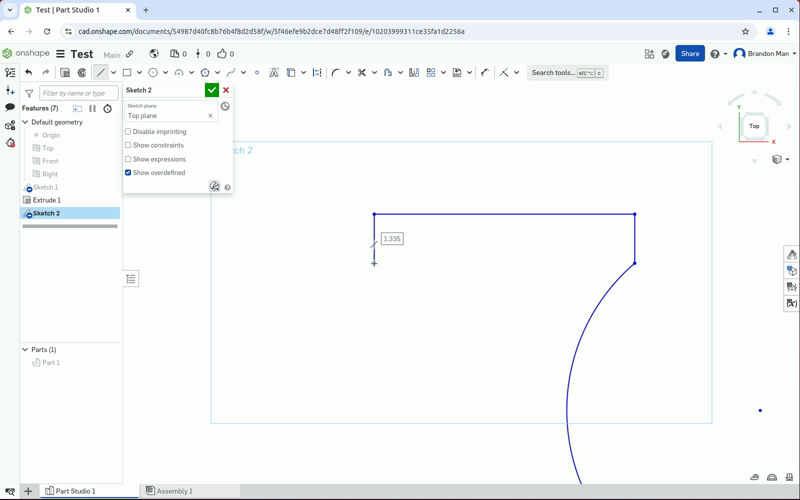
scroll(-6)
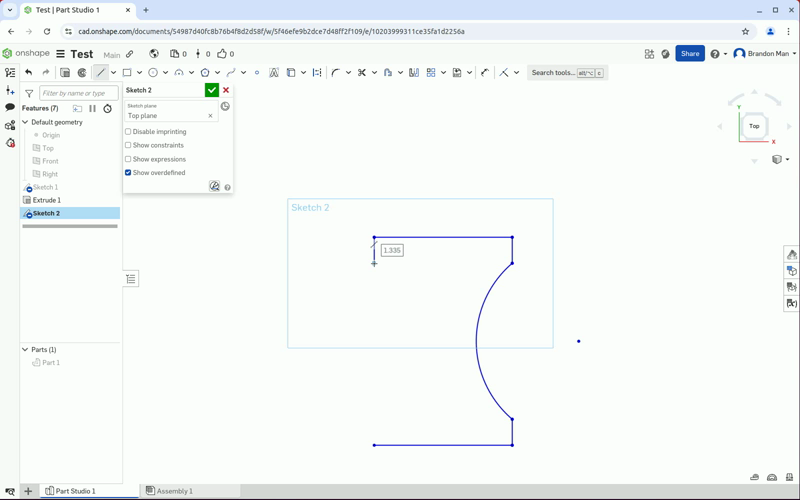
scroll(-6)
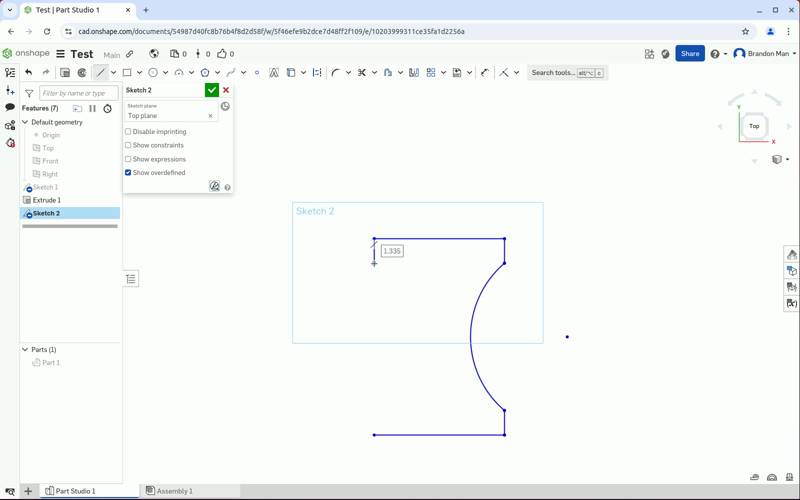
scroll(-6)
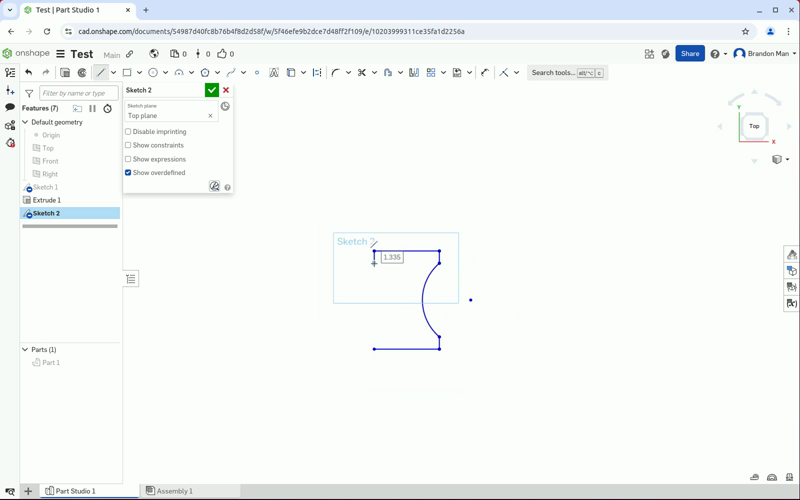
scroll(-6)
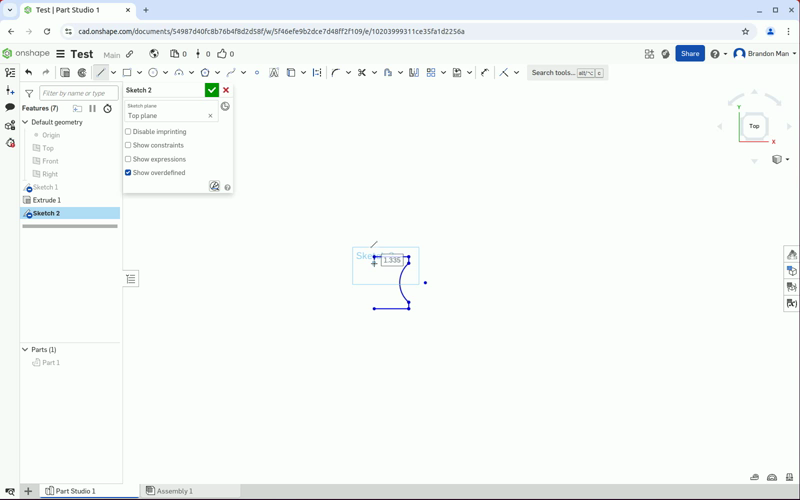
key_up(shift)
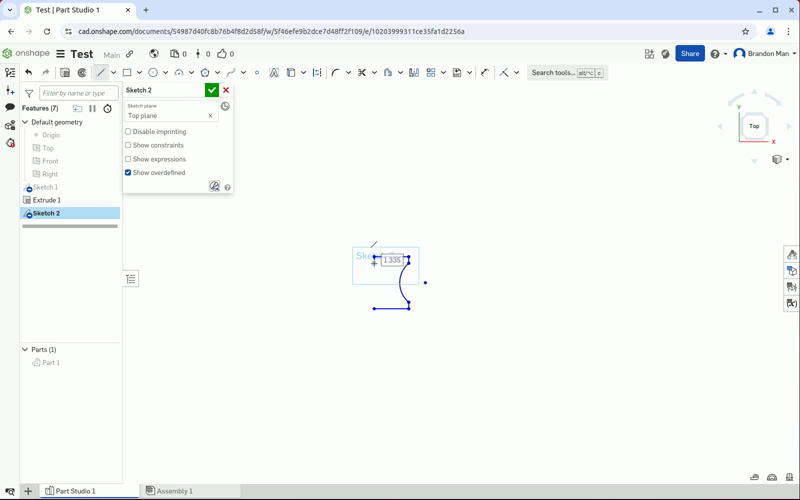
key(esc)
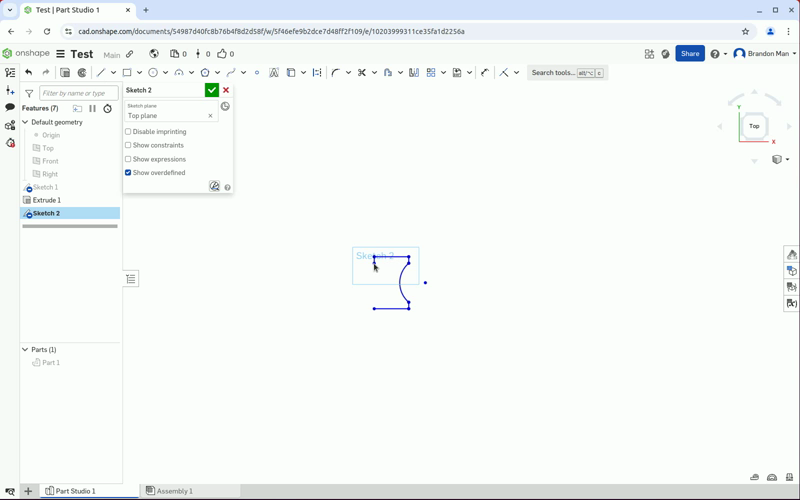
key(a)
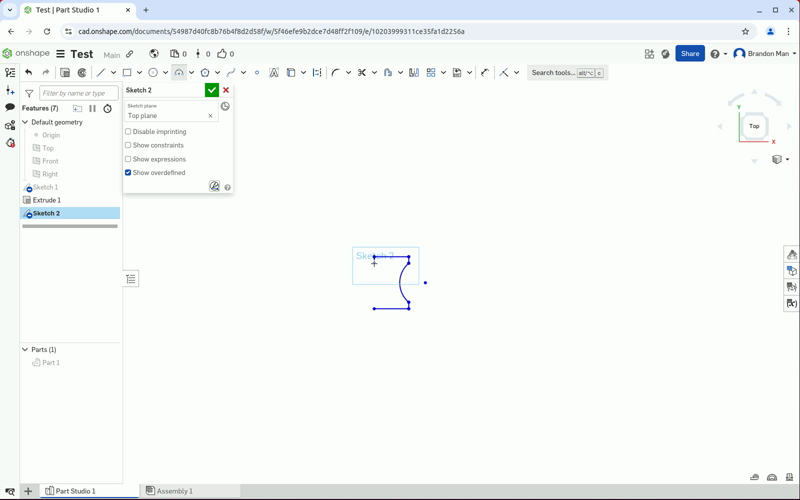
mouse_move(374, 263)
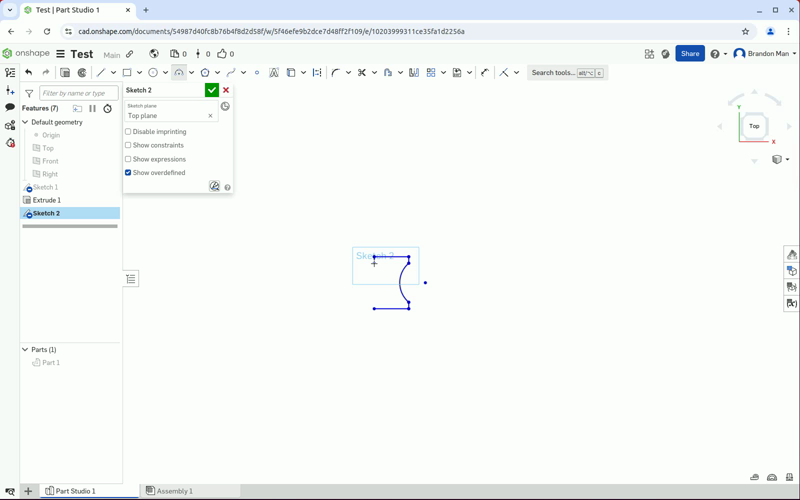
click(374, 263)
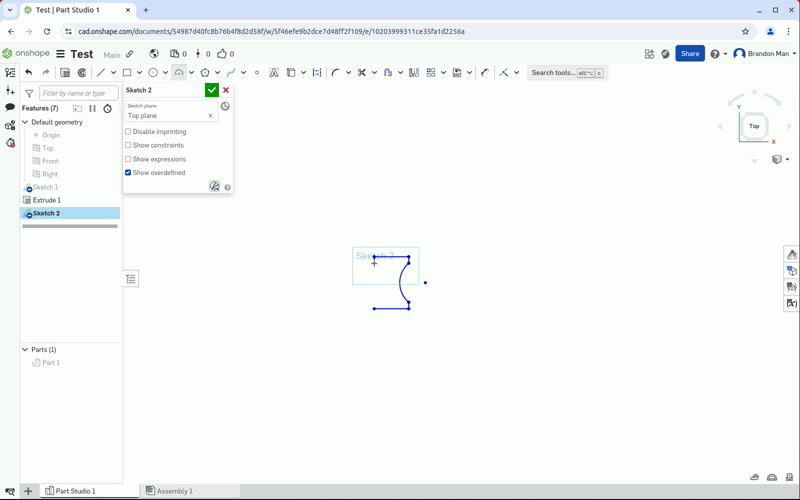
key_down(shift)
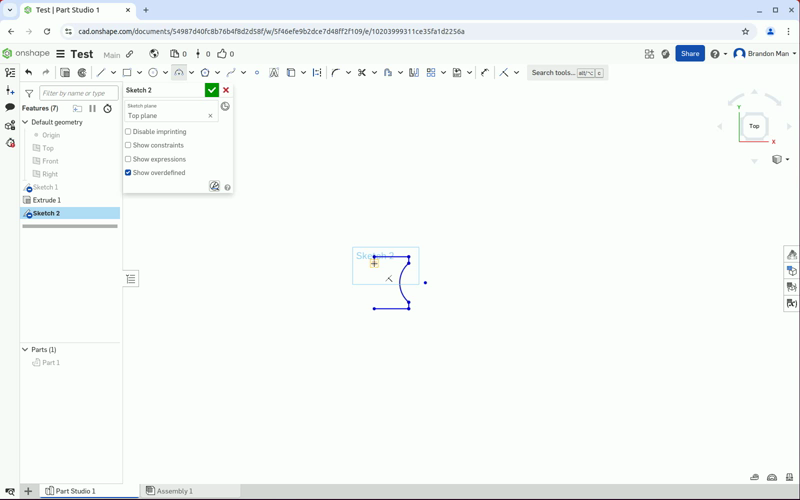
mouse_move(374, 302)
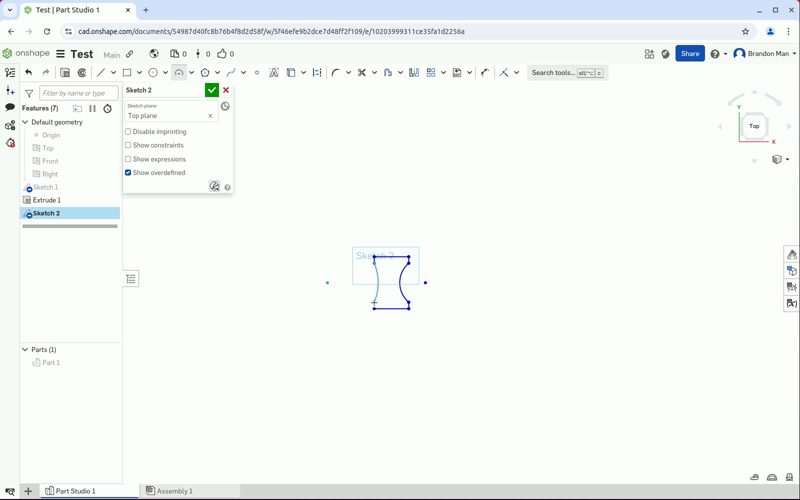
click(374, 302)
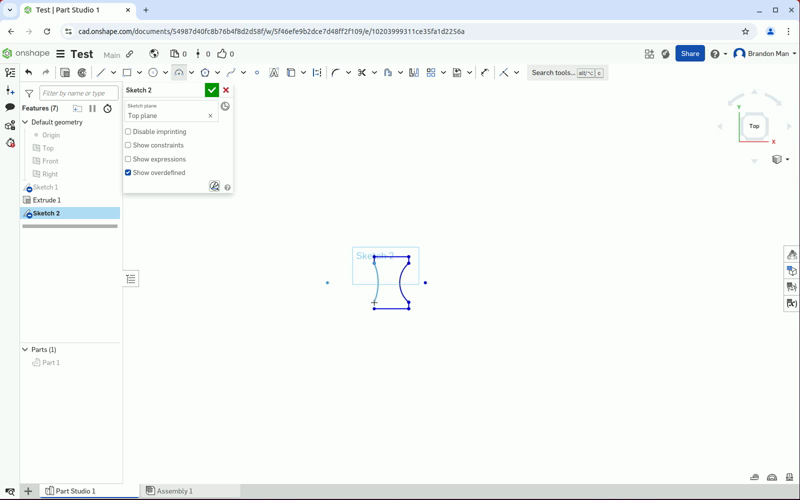
mouse_move(382, 282)
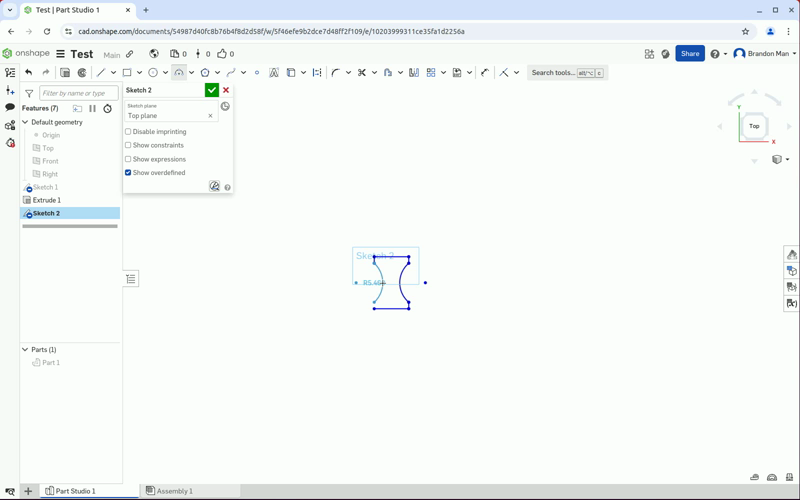
click(382, 282)
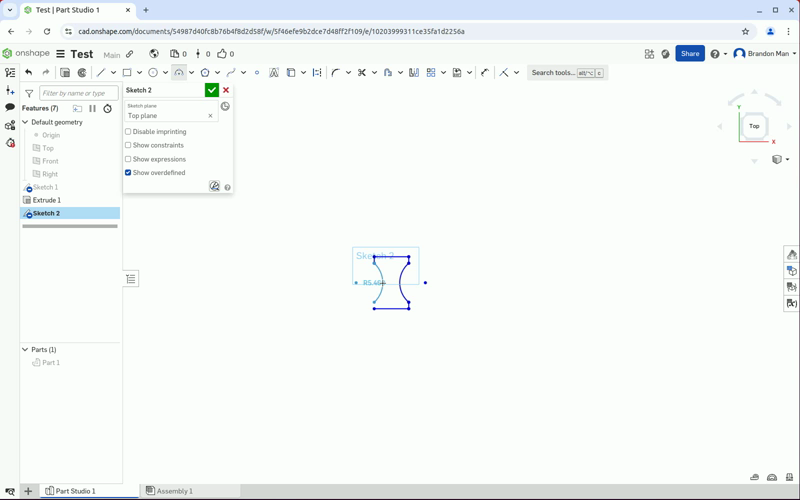
key_up(shift)
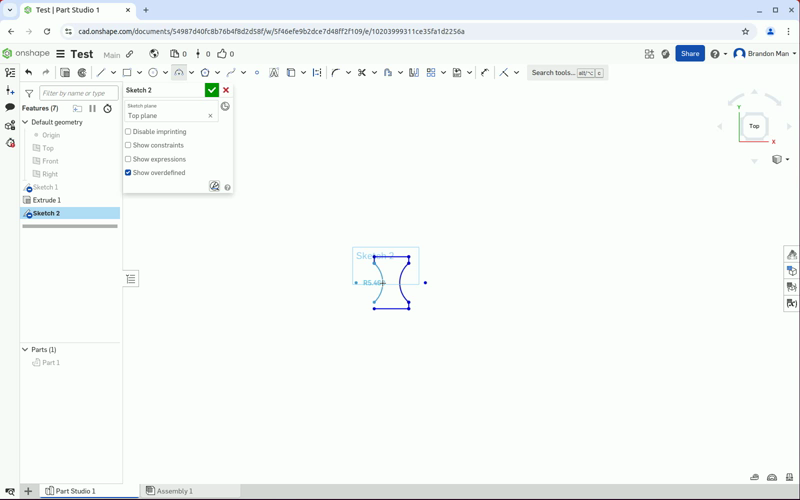
key(esc)
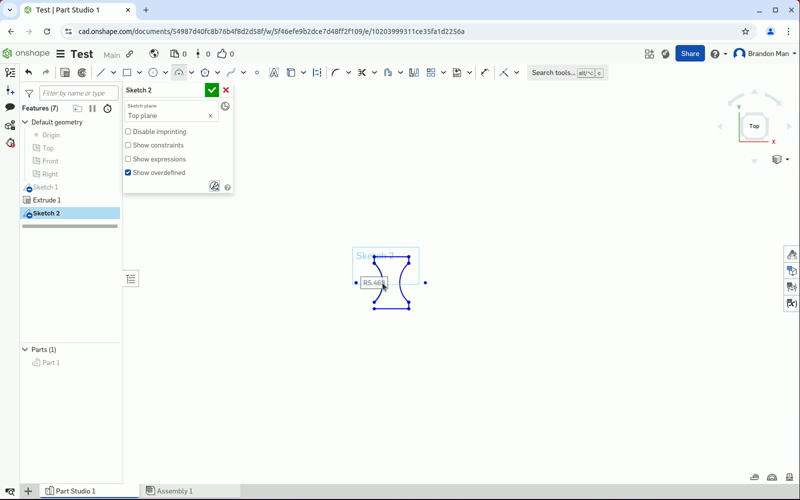
key(l)
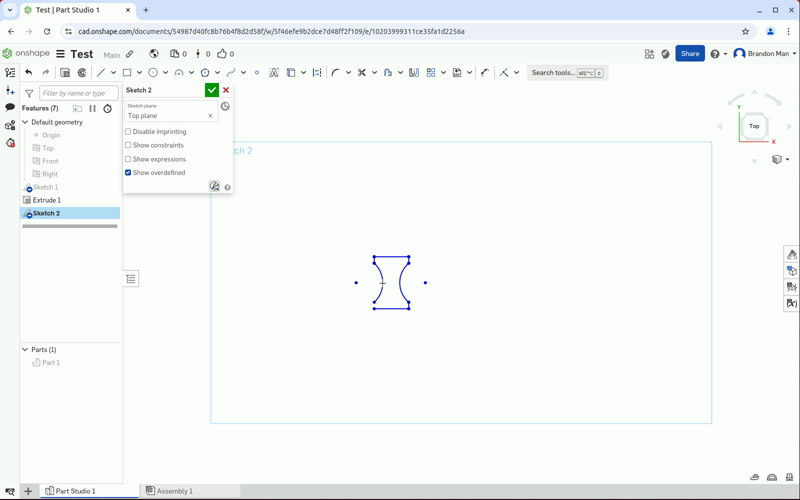
mouse_move(374, 302)
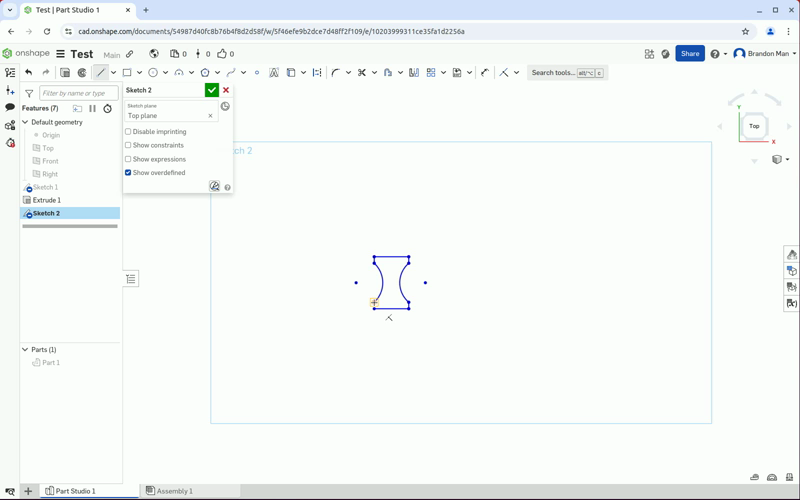
click(374, 302)
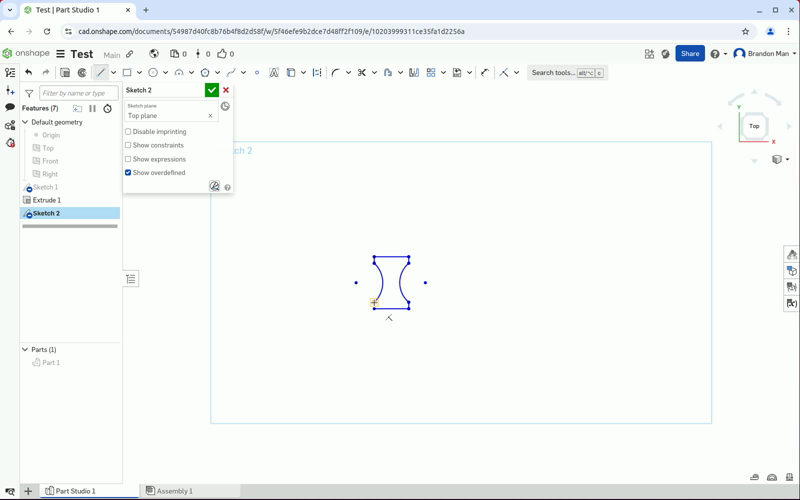
mouse_move(404, 302)
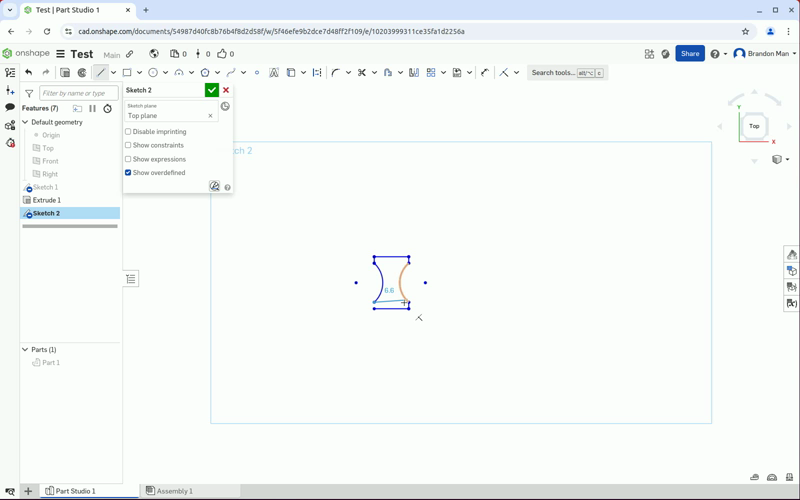
key_down(shift)
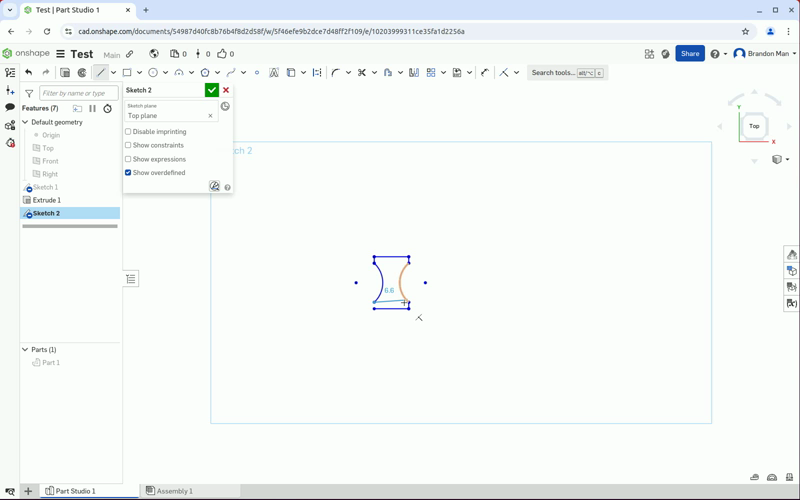
mouse_move(374, 308)
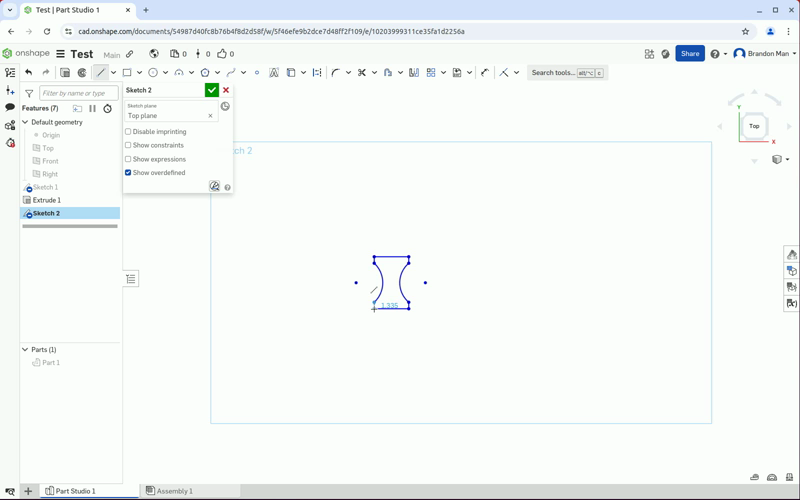
scroll(6)
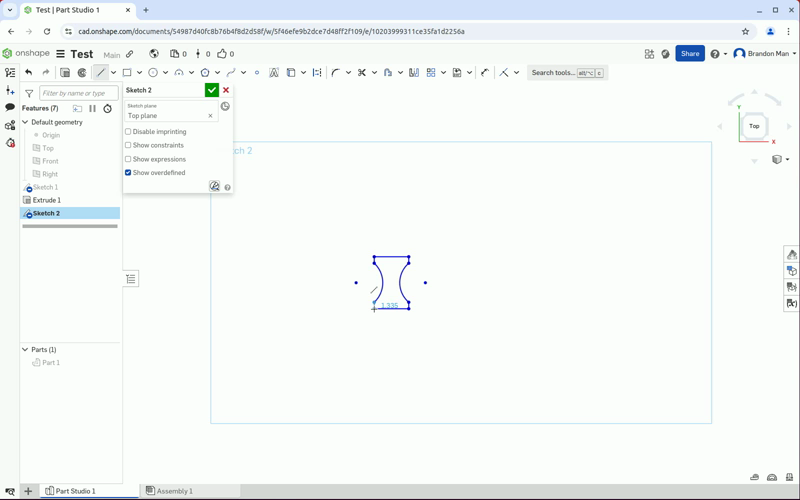
scroll(6)
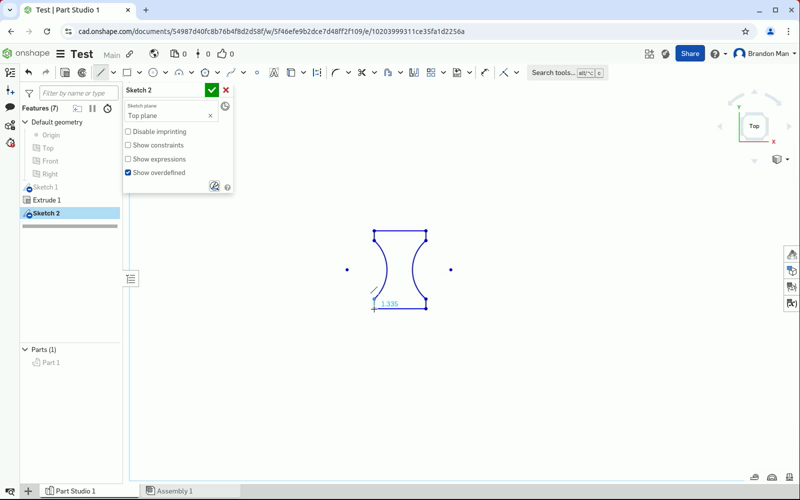
scroll(6)
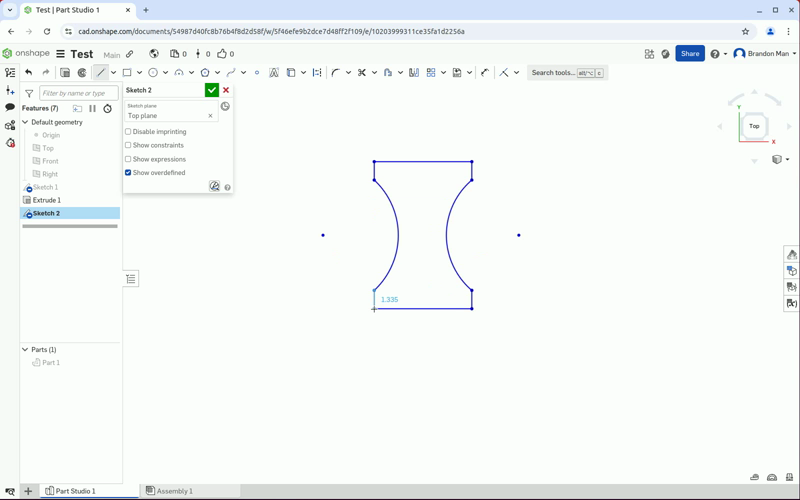
scroll(6)
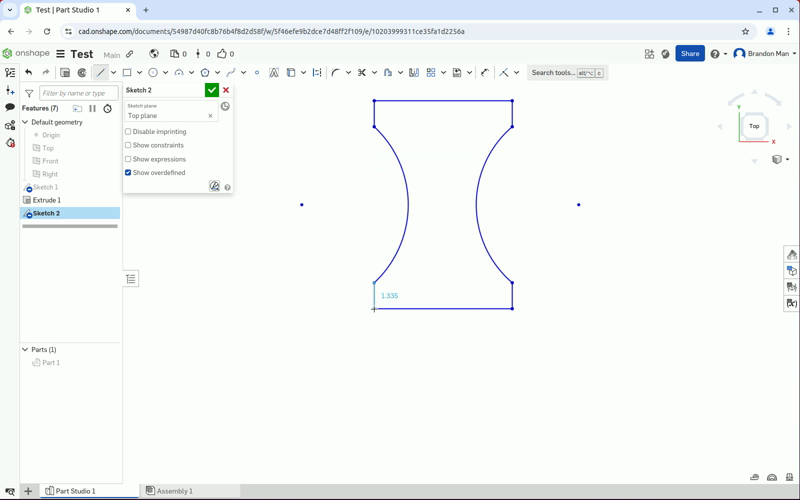
scroll(6)
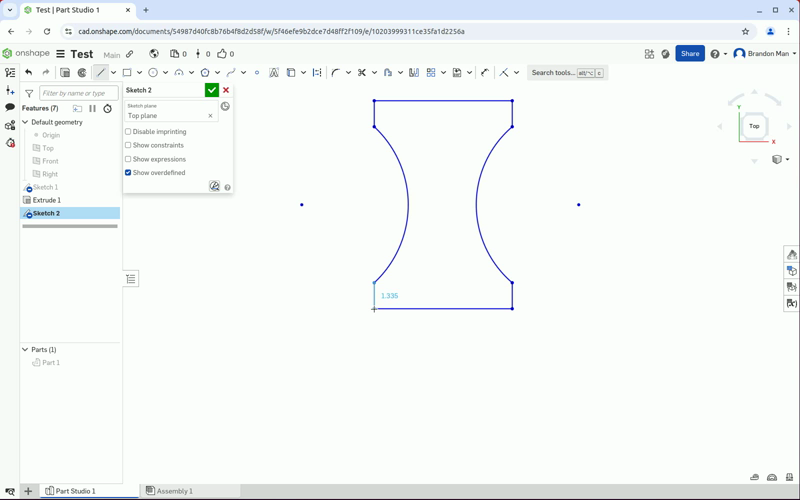
scroll(6)
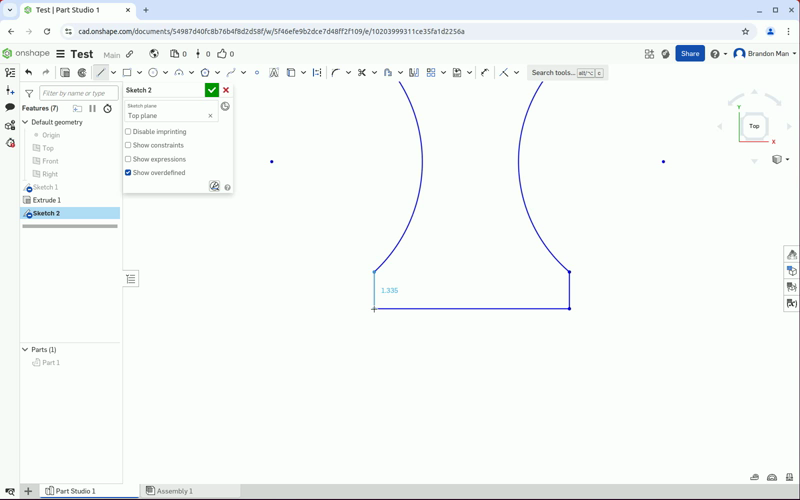
scroll(6)
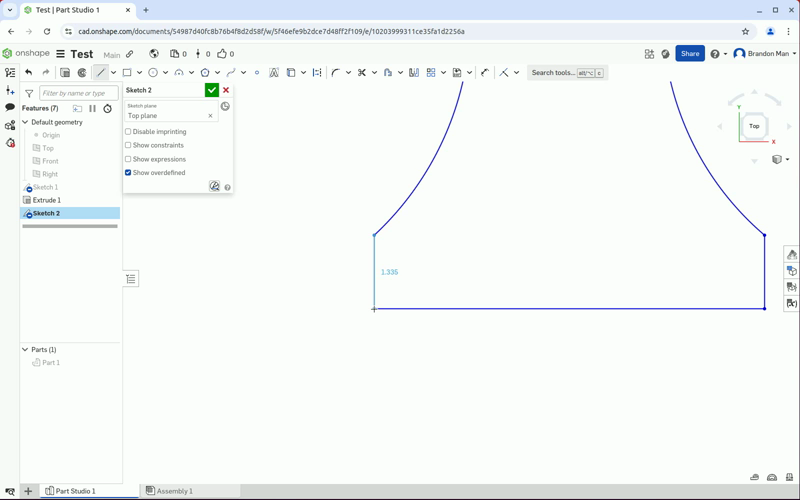
key_up(shift)
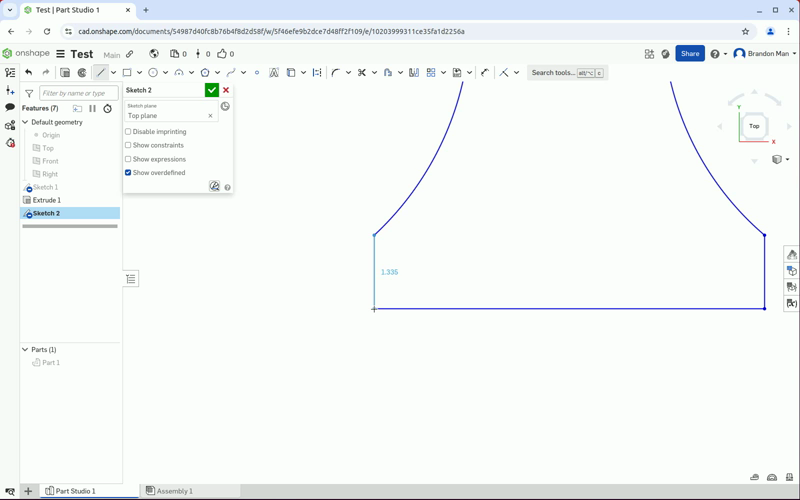
click(374, 308)
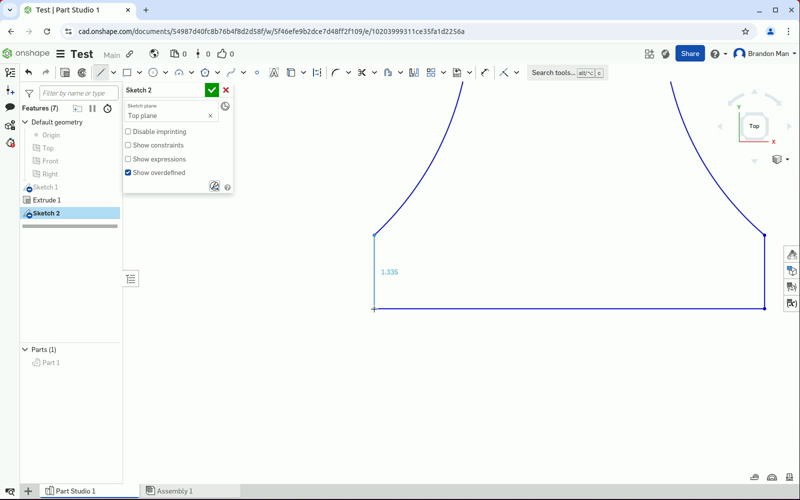
scroll(-6)
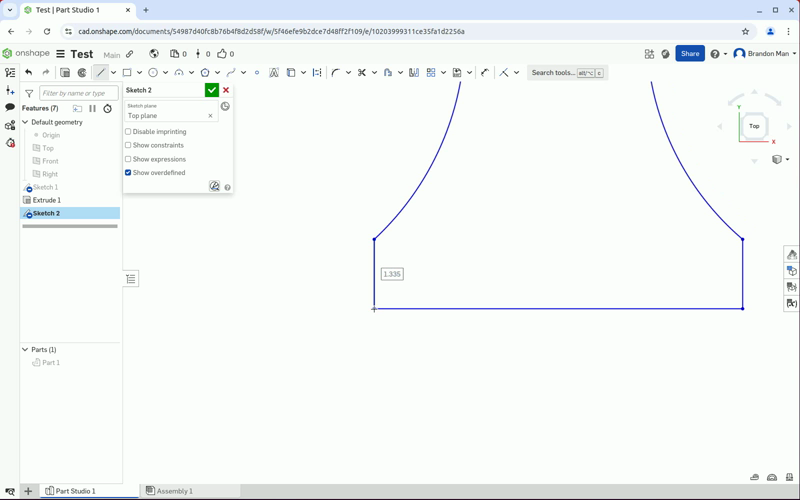
scroll(-6)
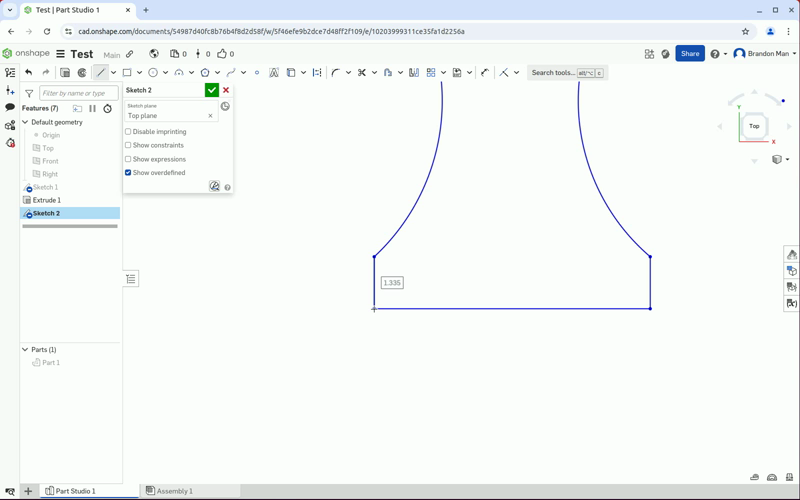
scroll(-6)
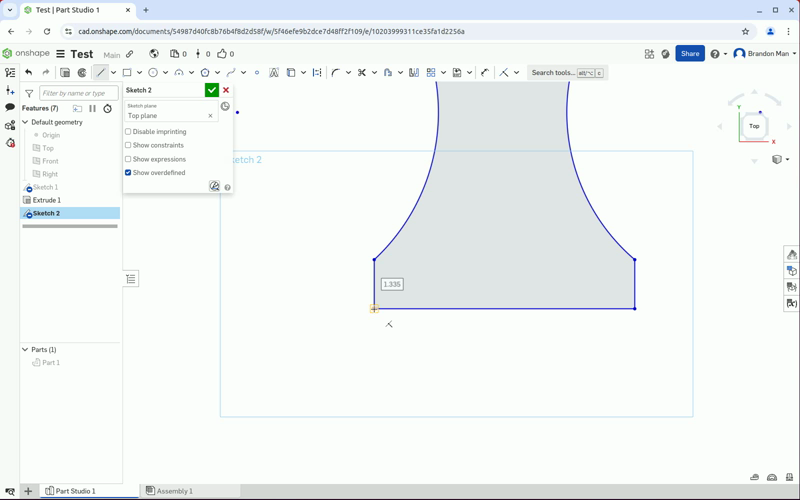
scroll(-6)
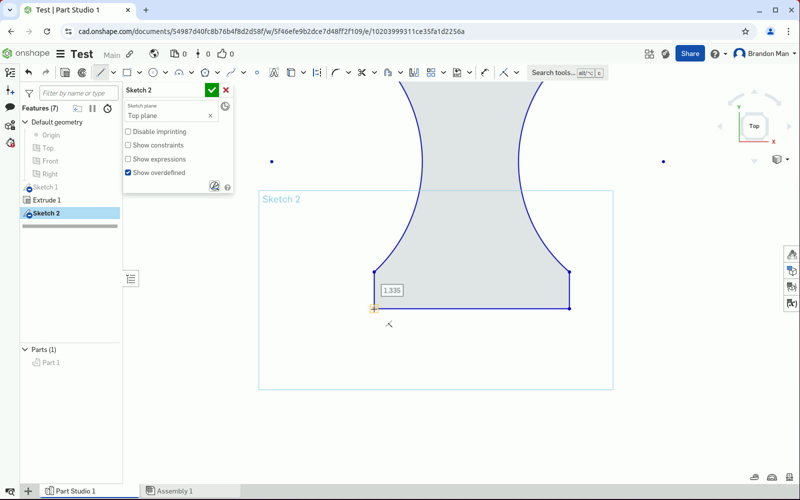
scroll(-6)
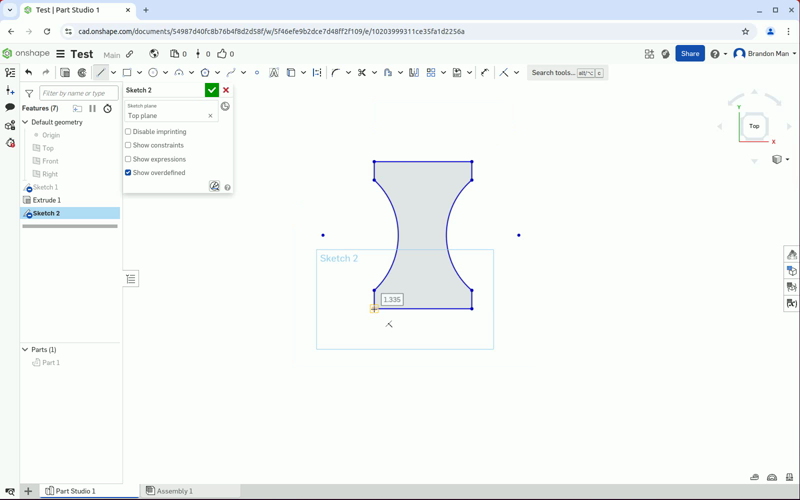
scroll(-6)
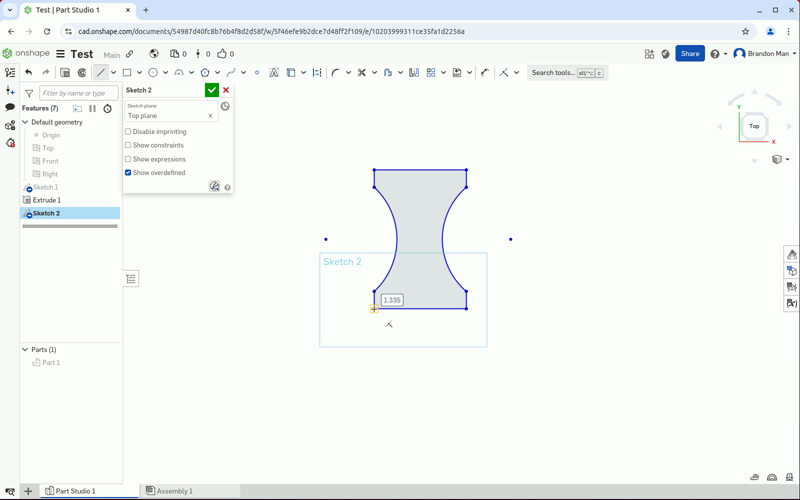
scroll(-6)
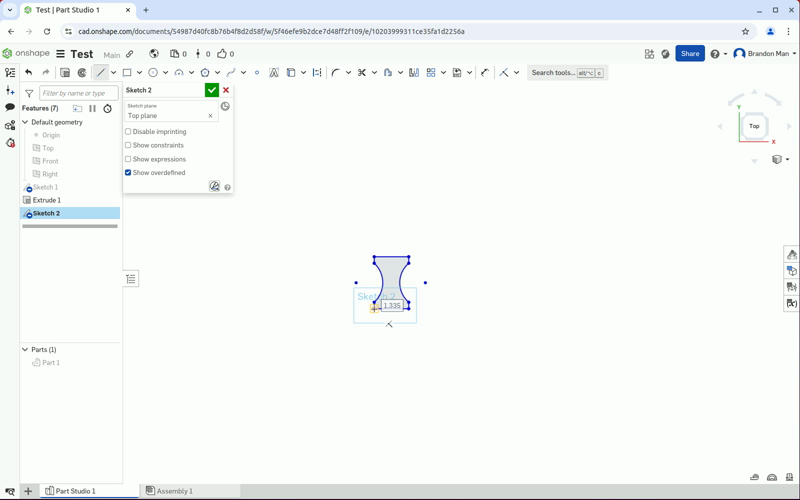
key(esc)
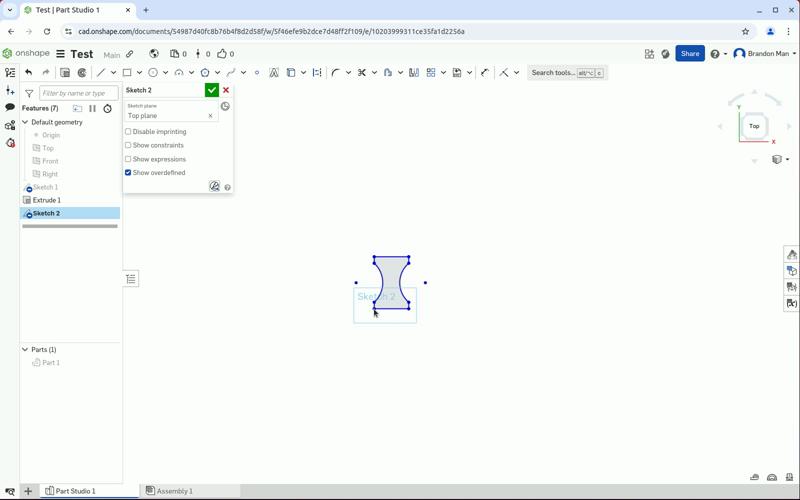
mouse_move(389, 271)
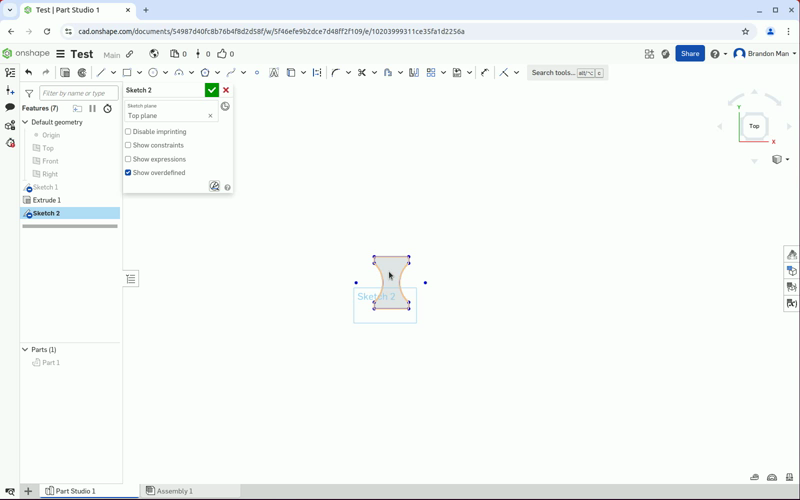
scroll(6)
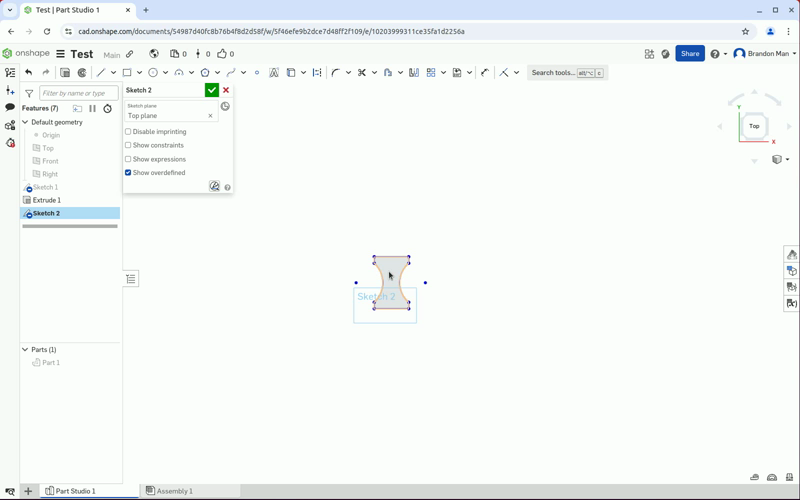
scroll(6)
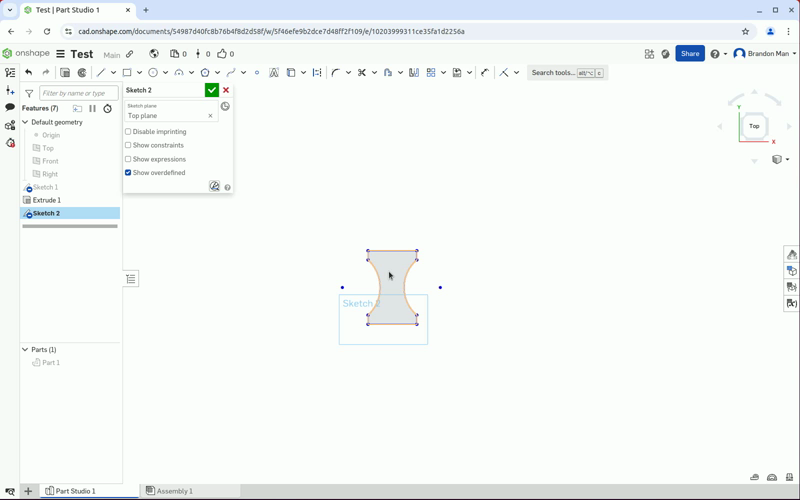
scroll(6)
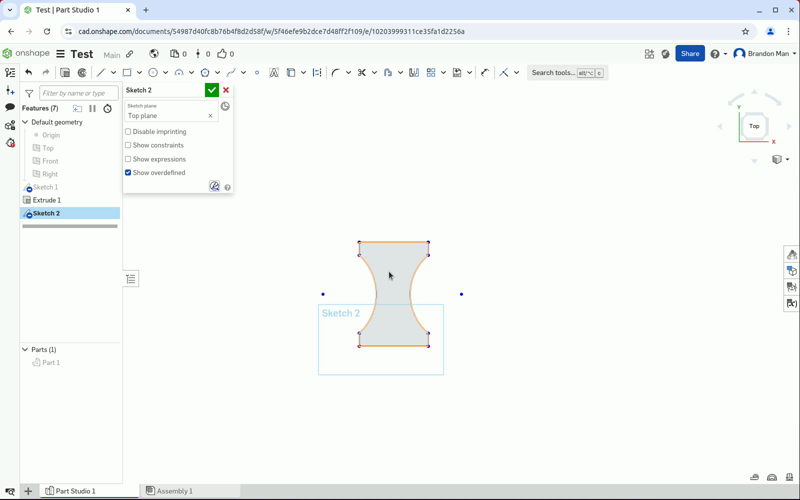
scroll(6)
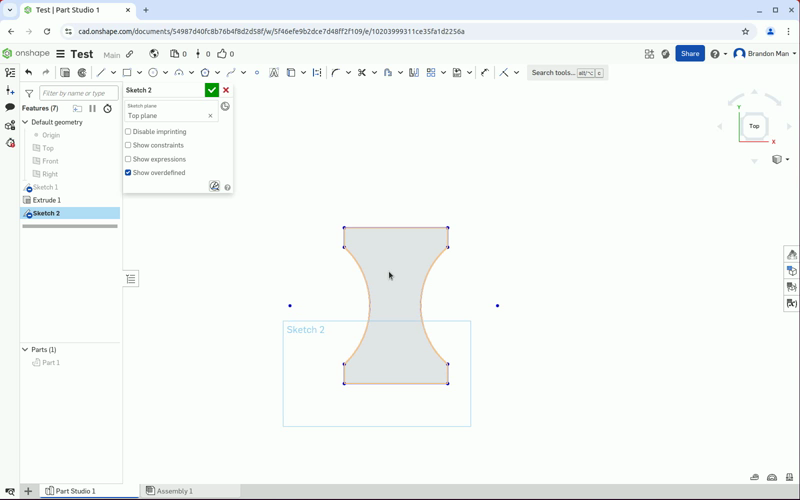
scroll(6)
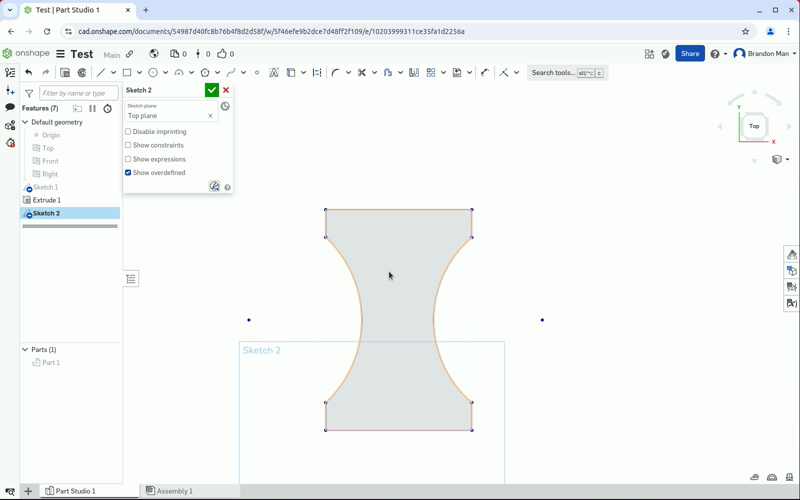
scroll(6)
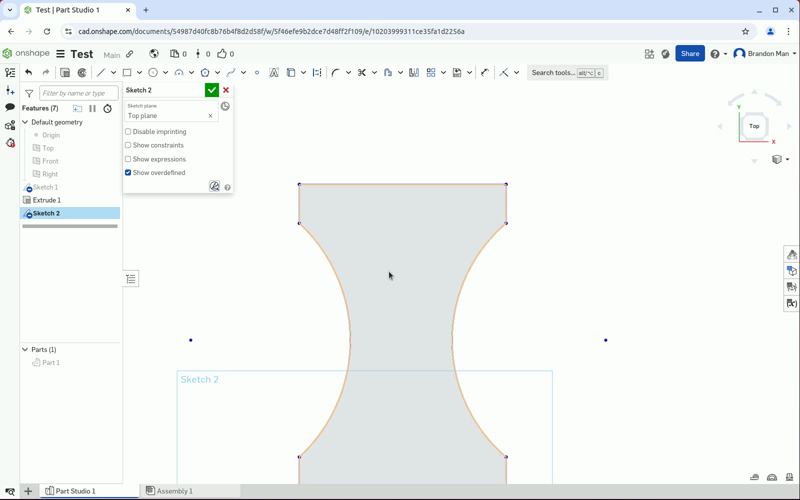
scroll(6)
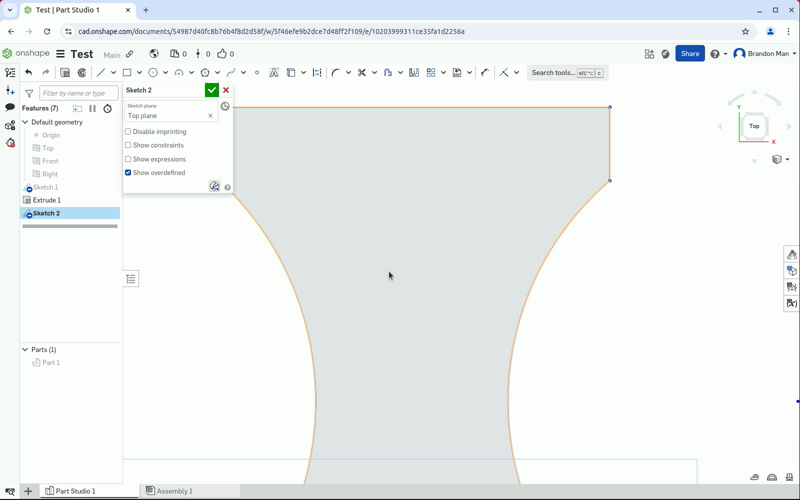
click(389, 271)
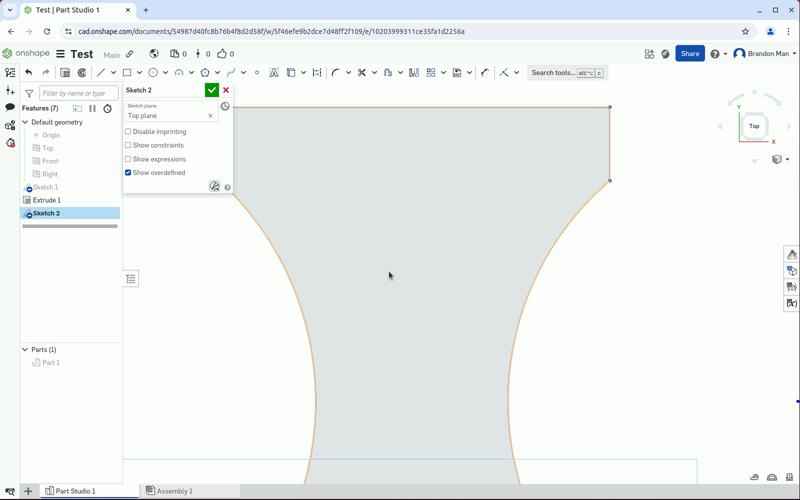
scroll(-6)
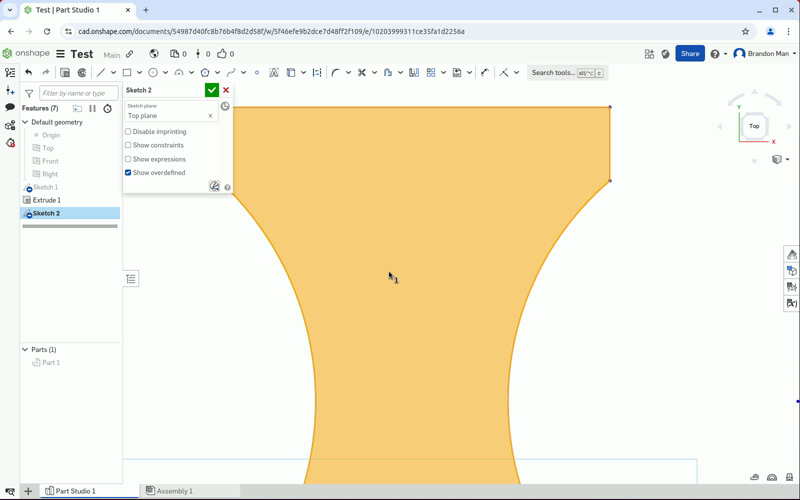
scroll(-6)
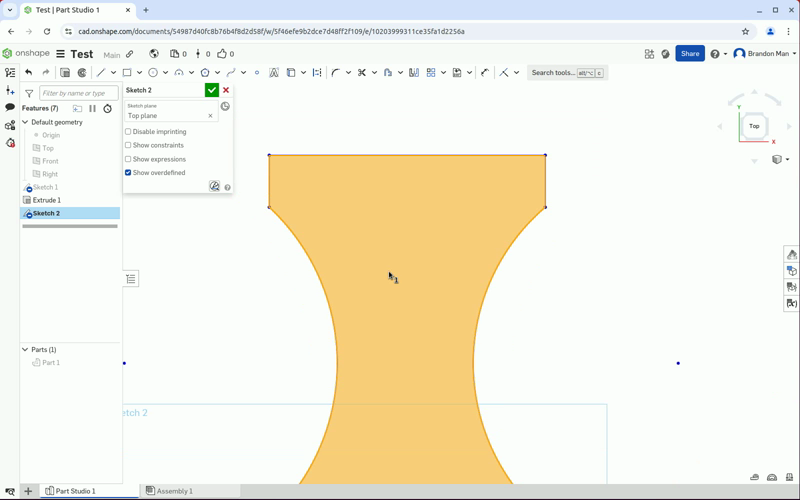
scroll(-6)
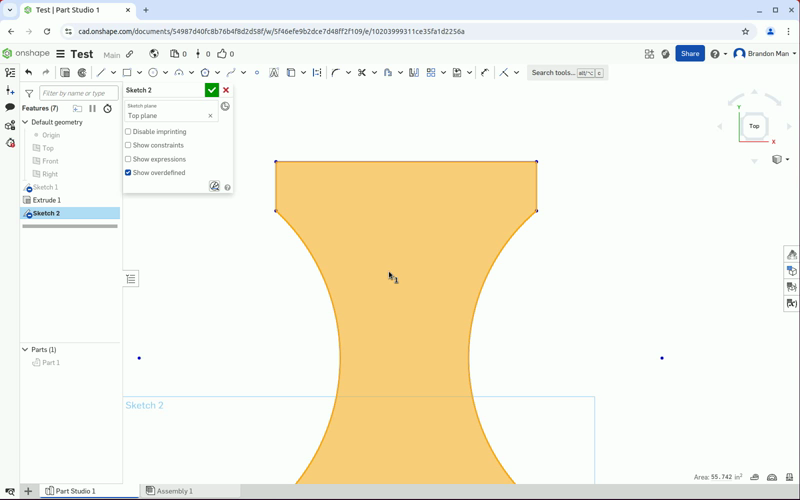
scroll(-6)
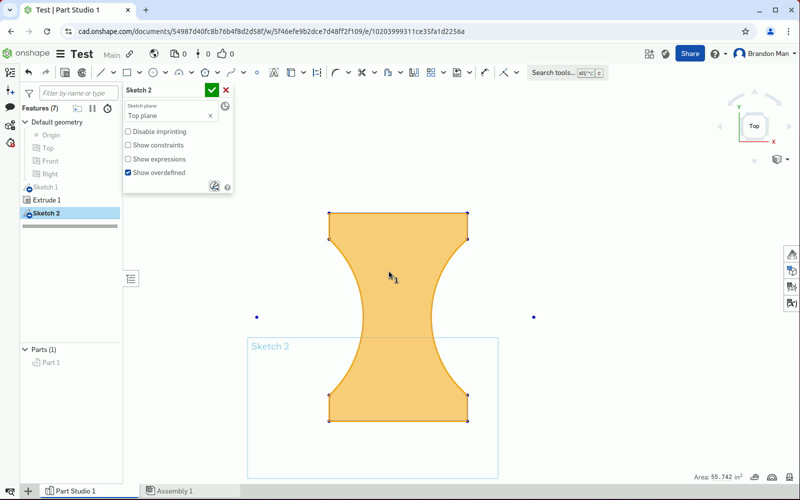
scroll(-6)
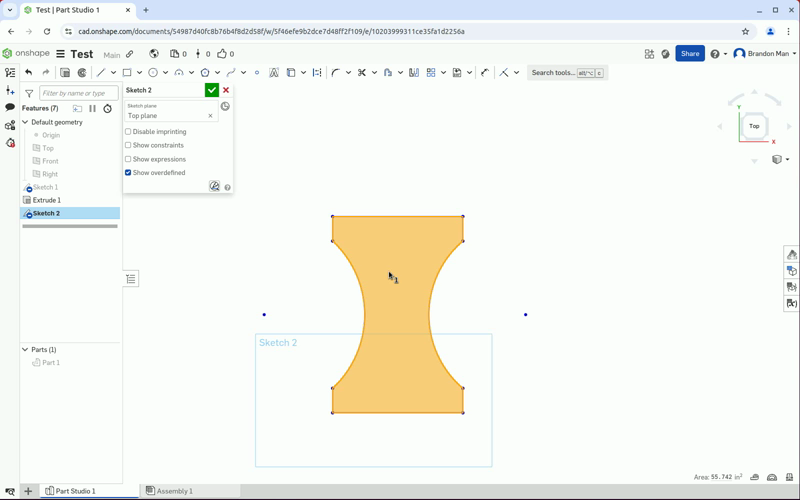
scroll(-6)
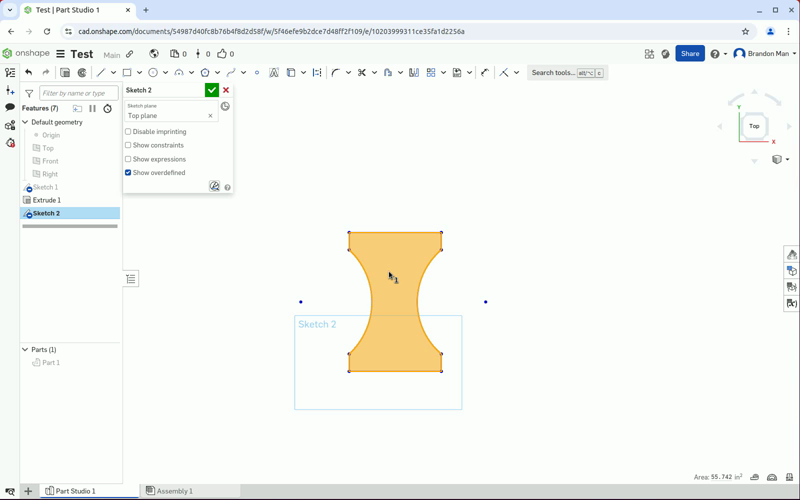
scroll(-6)
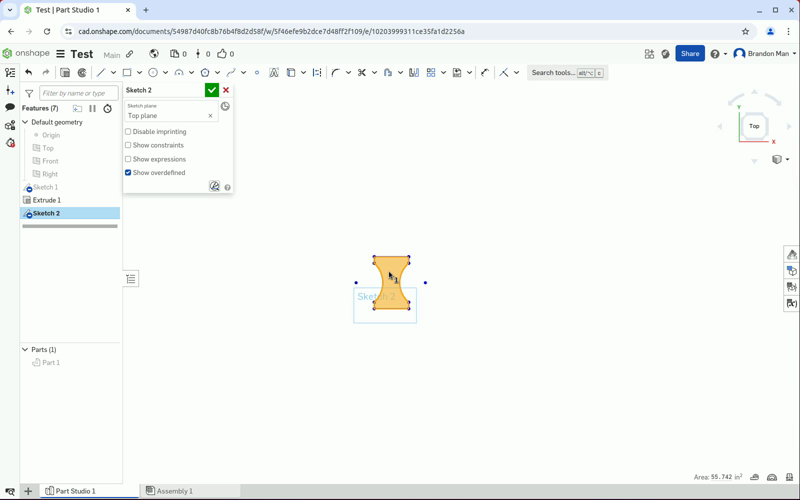
mouse_move(73, 352)
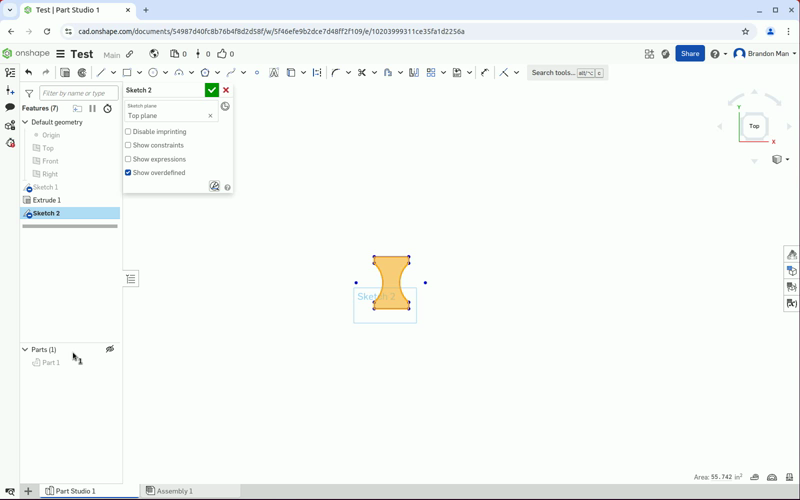
key(shift+y)
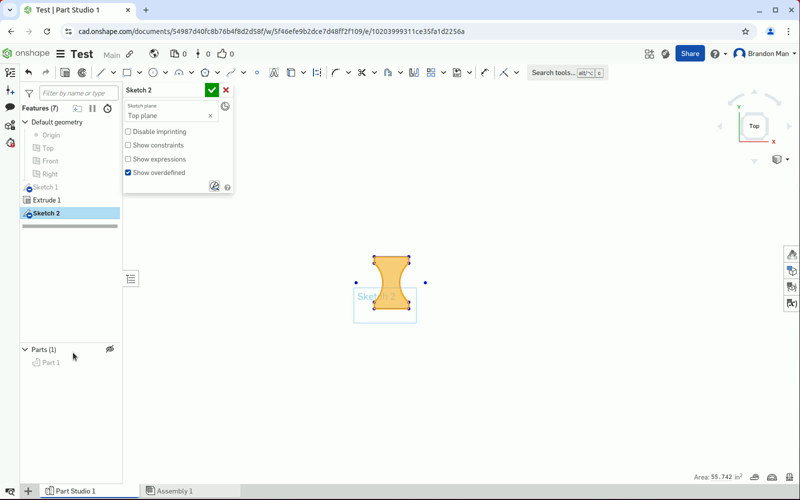
key(shift+e)
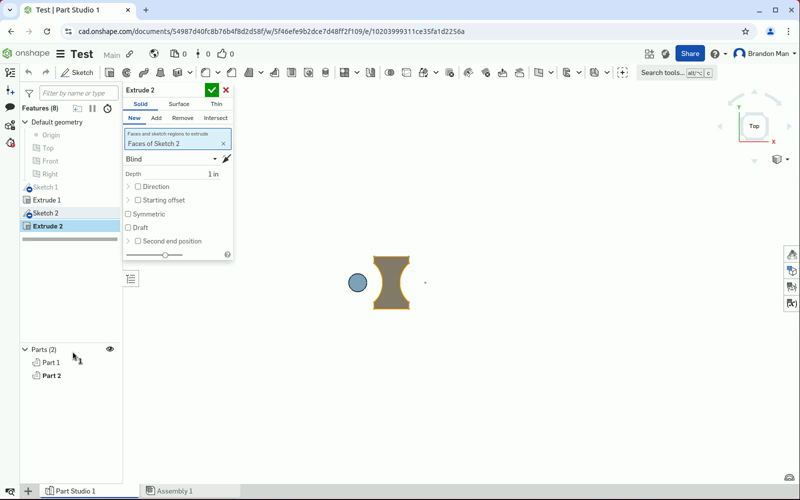
mouse_move(143, 106)
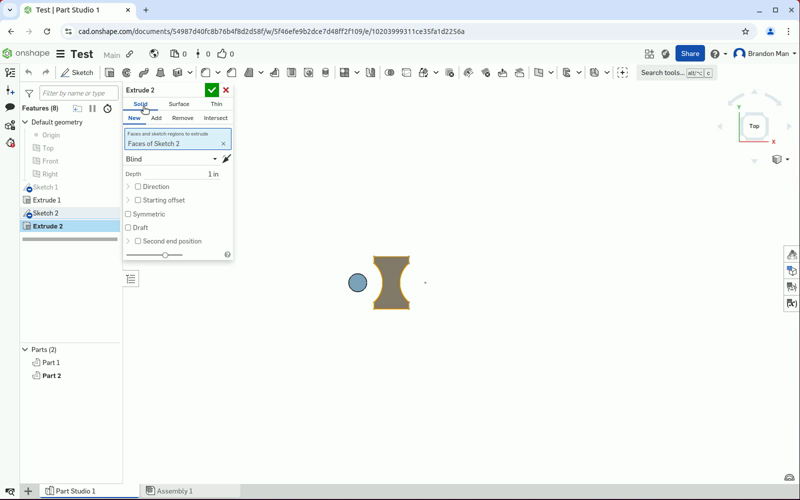
click(143, 106)
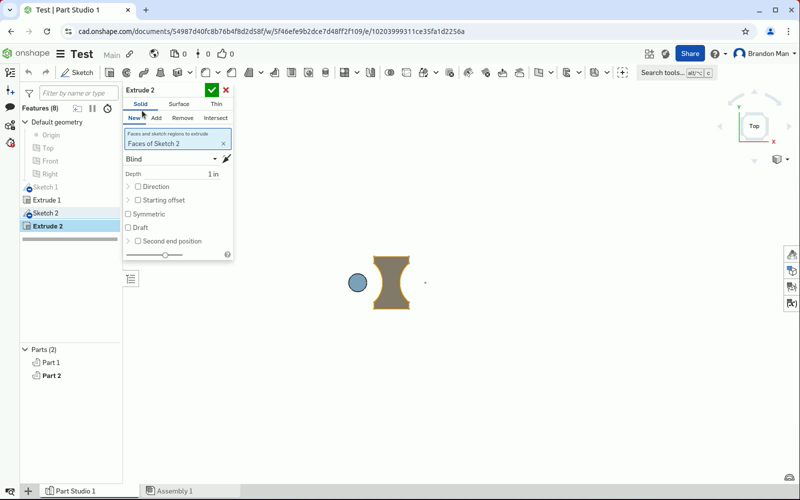
mouse_move(137, 120)
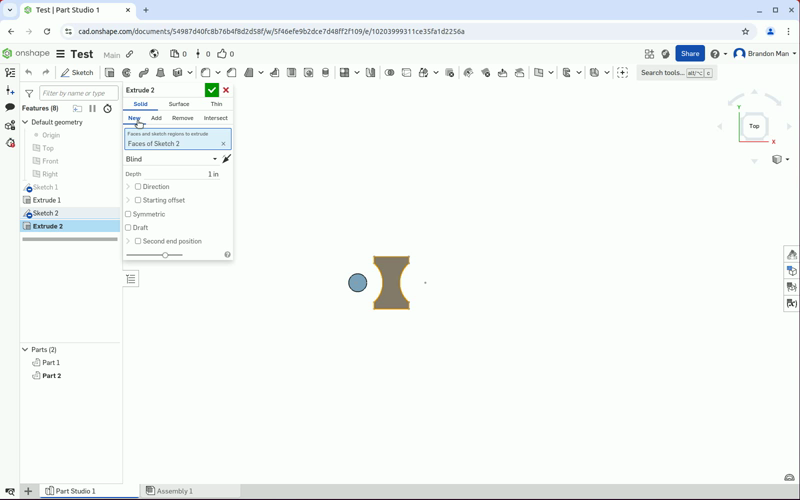
click(137, 120)
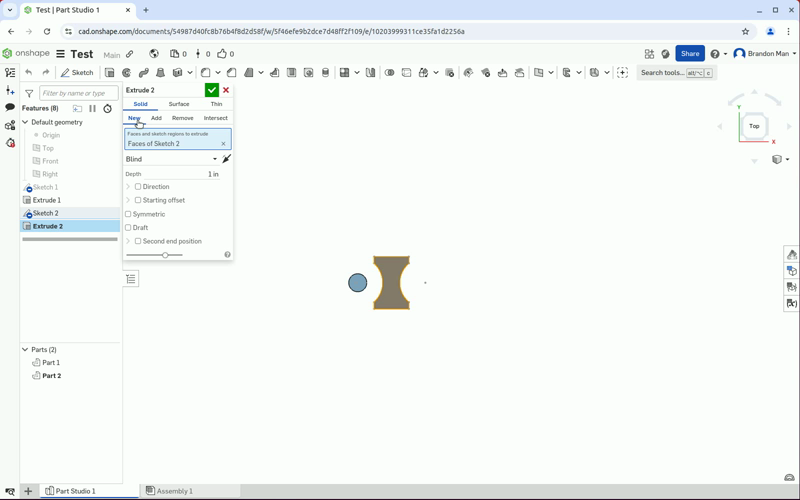
key(tab, 4)
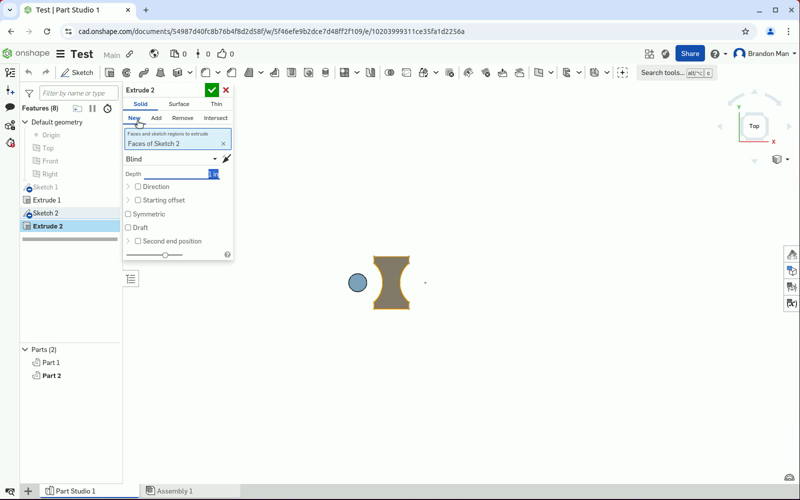
text(10.591)
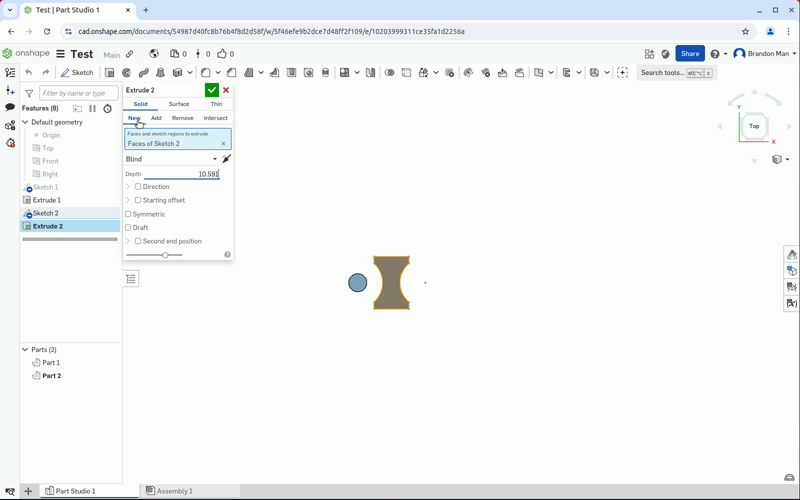
key(enter)
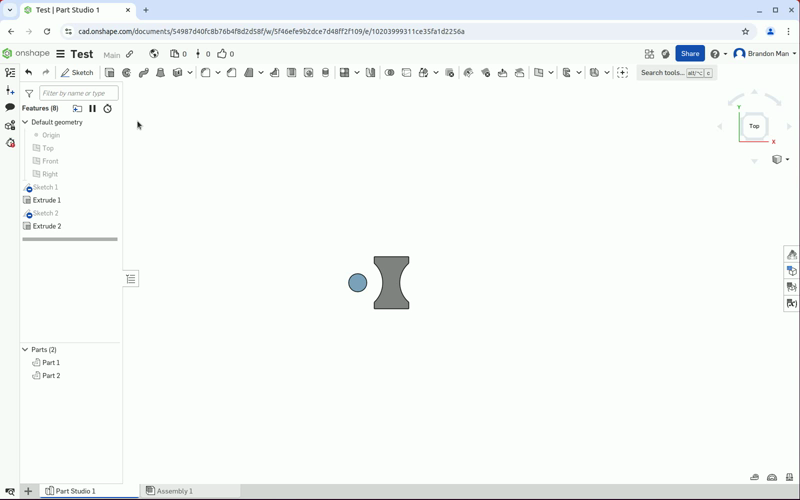
key(shift+h)
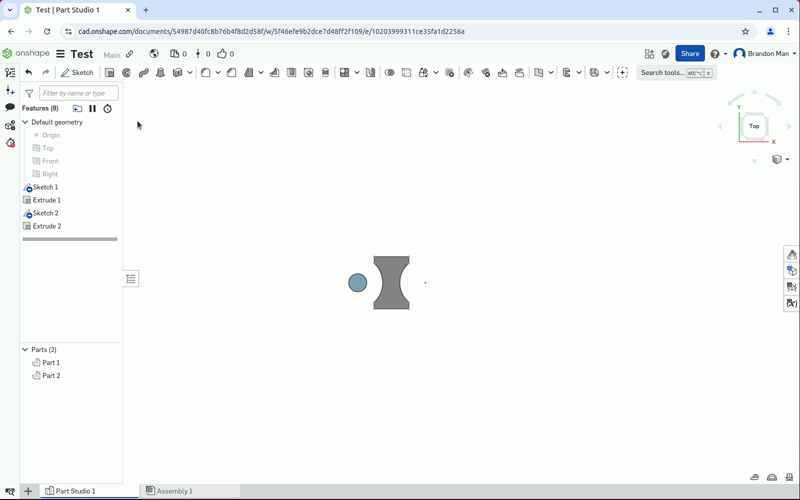
key(shift+h)
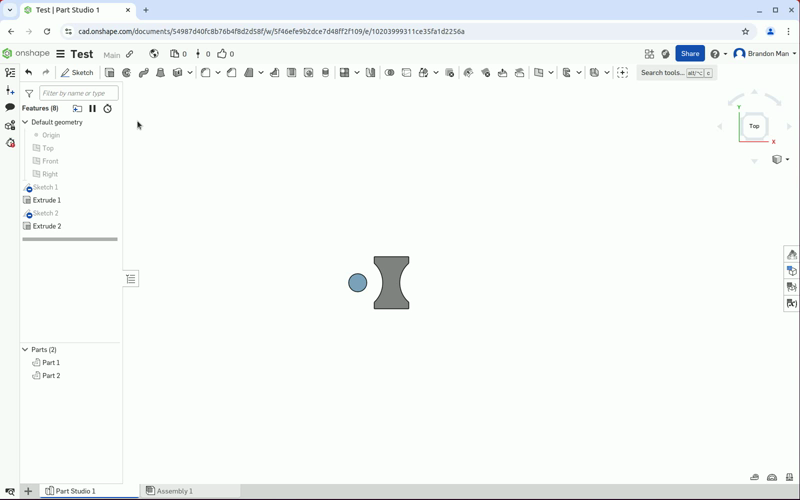
mouse_move(73, 189)
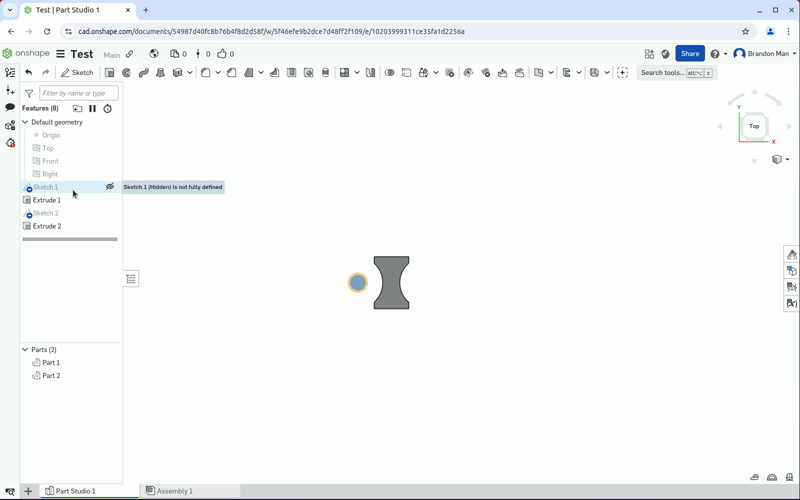
click(73, 189)
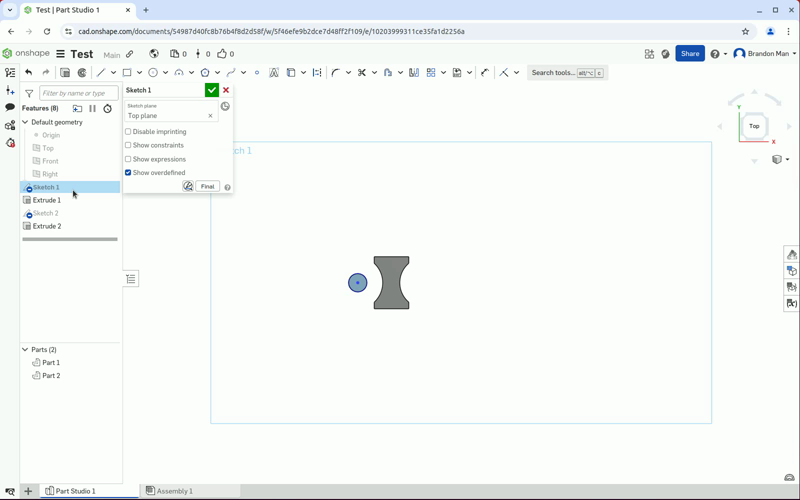
mouse_move(229, 92)
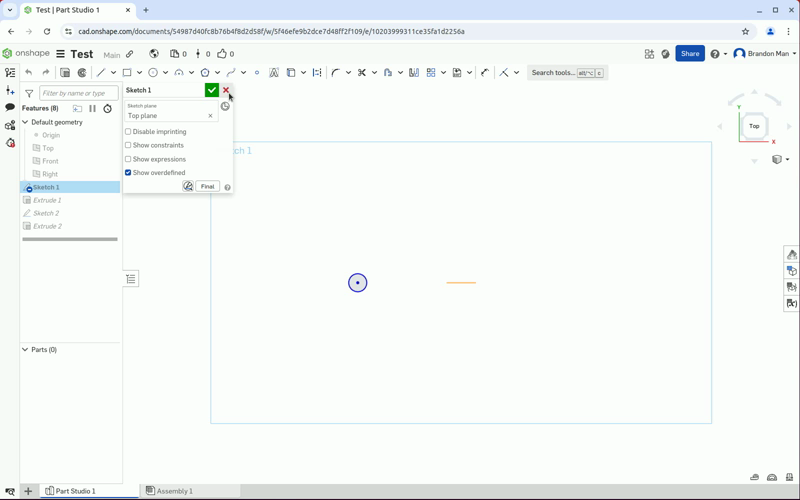
click(229, 92)
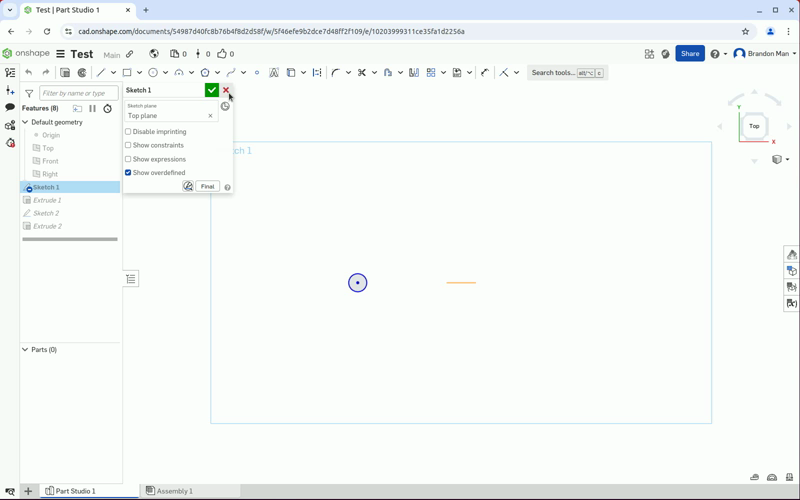
key(shift+s)
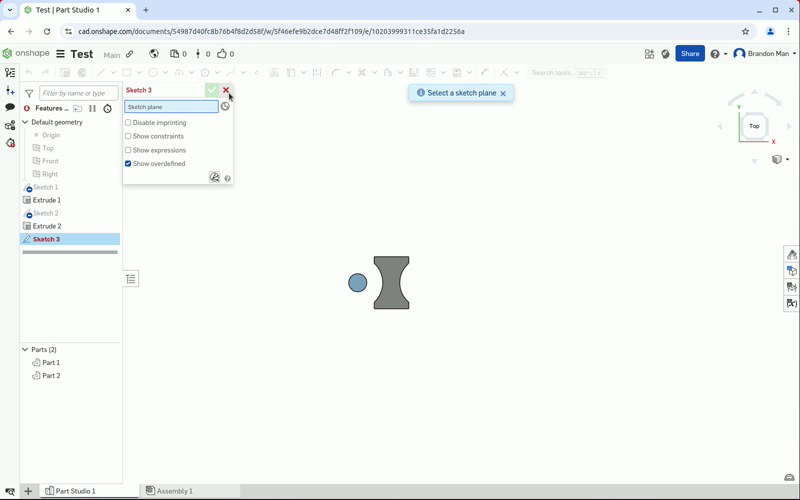
mouse_move(73, 150)
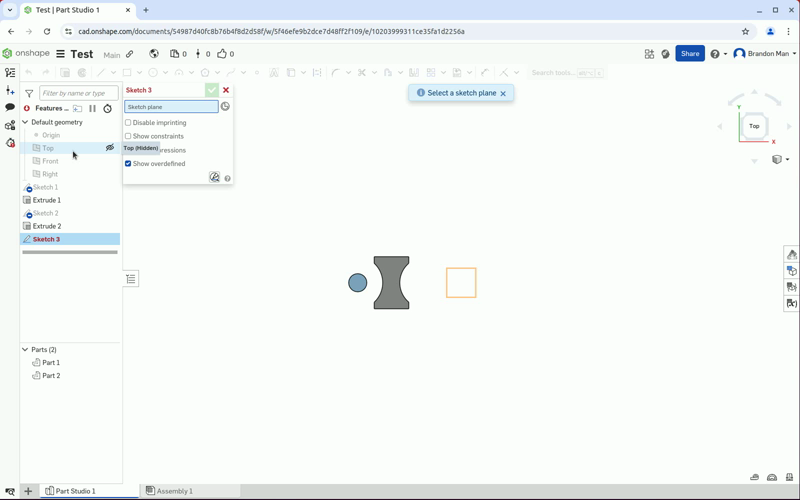
click(73, 150)
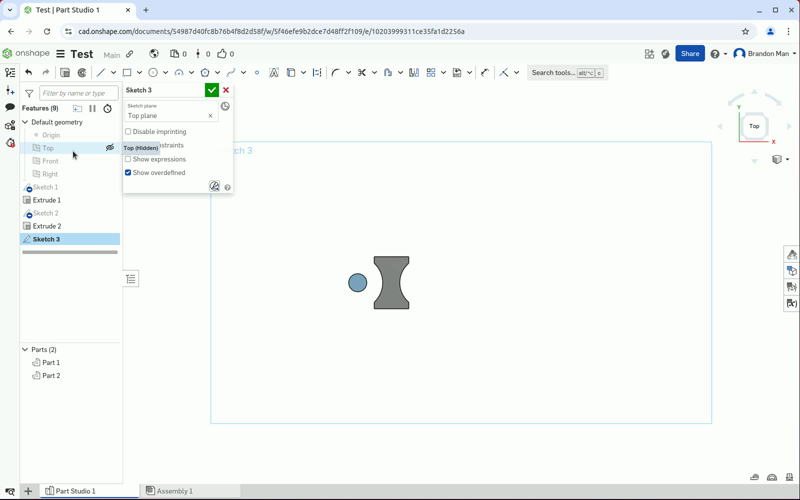
mouse_move(73, 352)
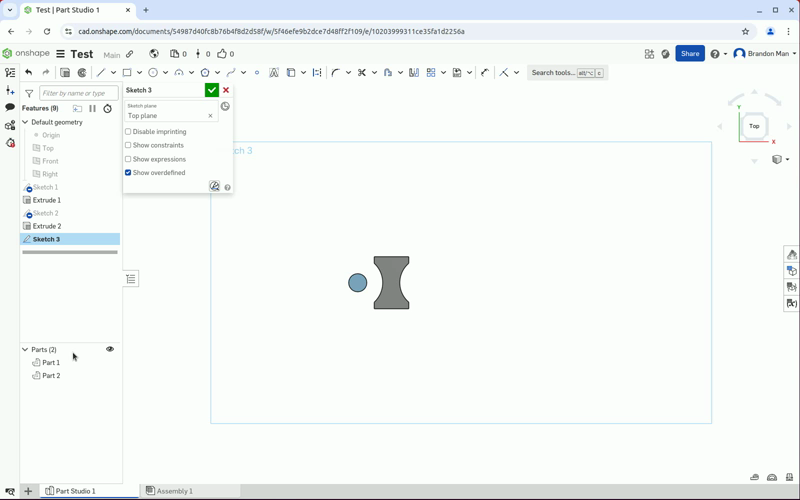
key(y)
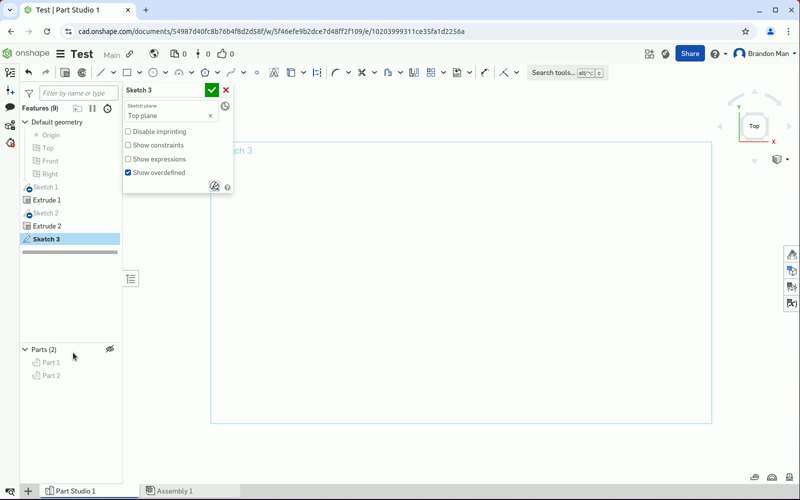
key(c)
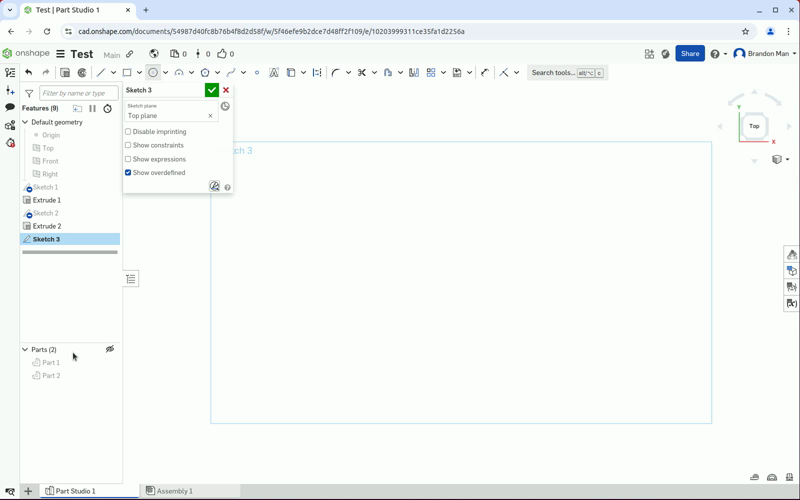
key_down(shift)
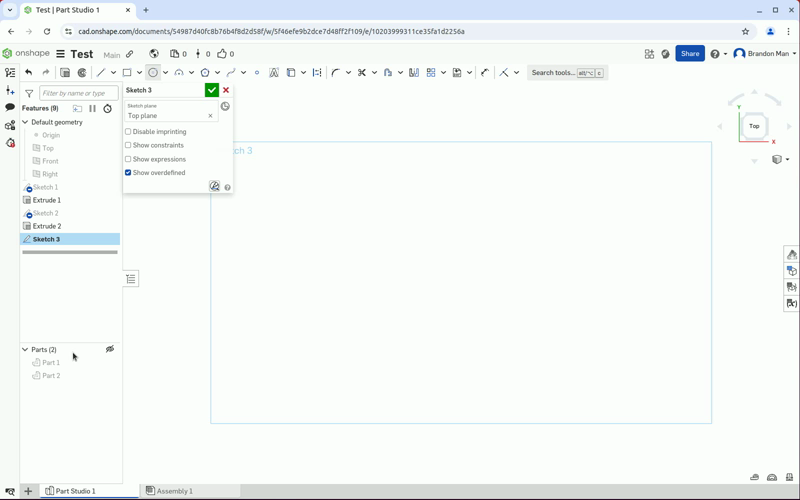
mouse_move(426, 282)
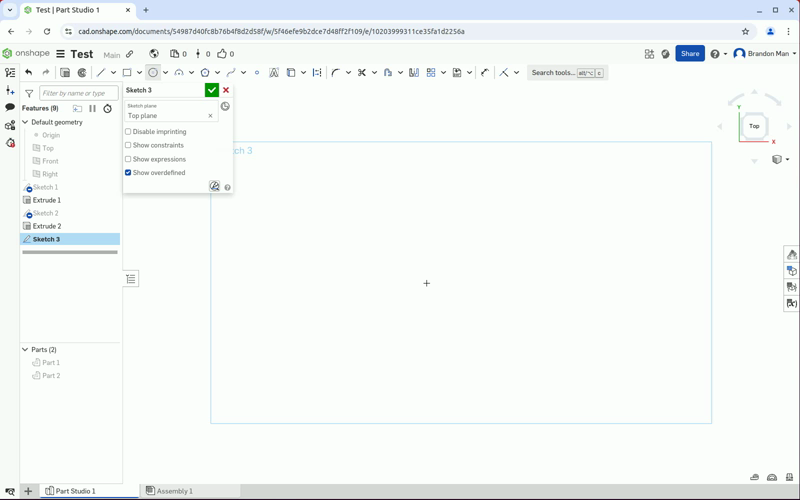
click(426, 282)
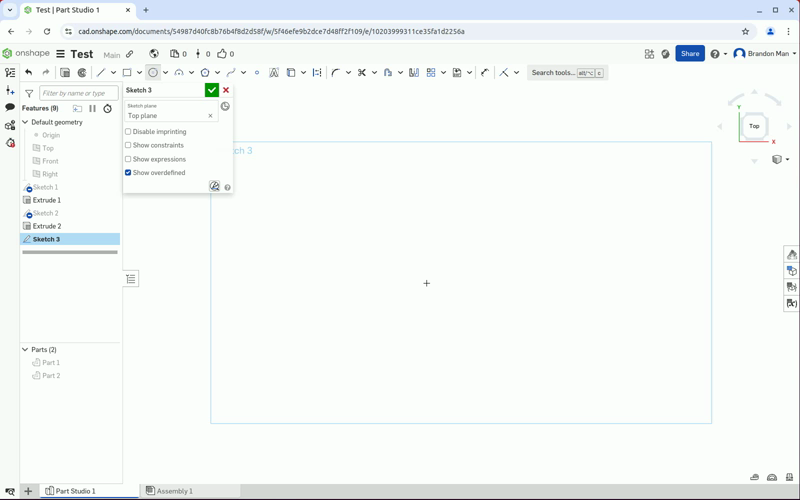
key_up(shift)
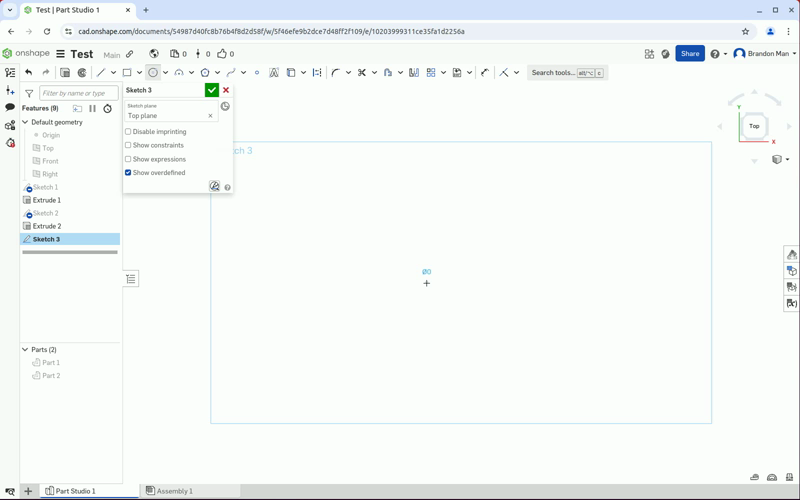
mouse_move(436, 282)
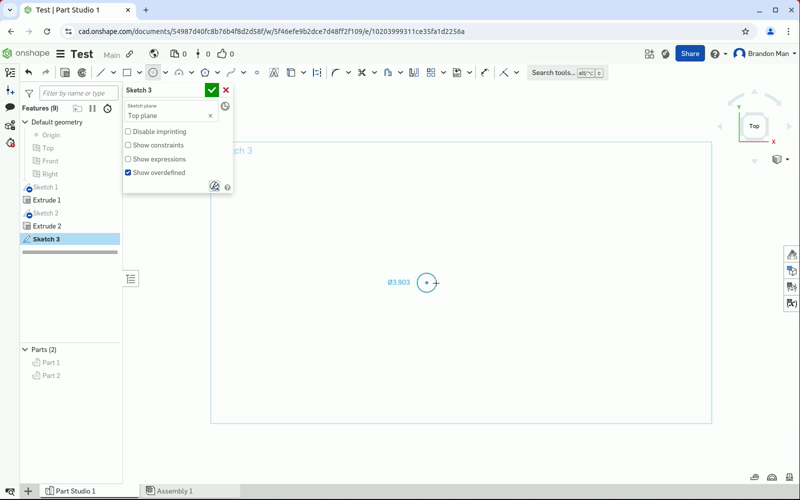
click(436, 282)
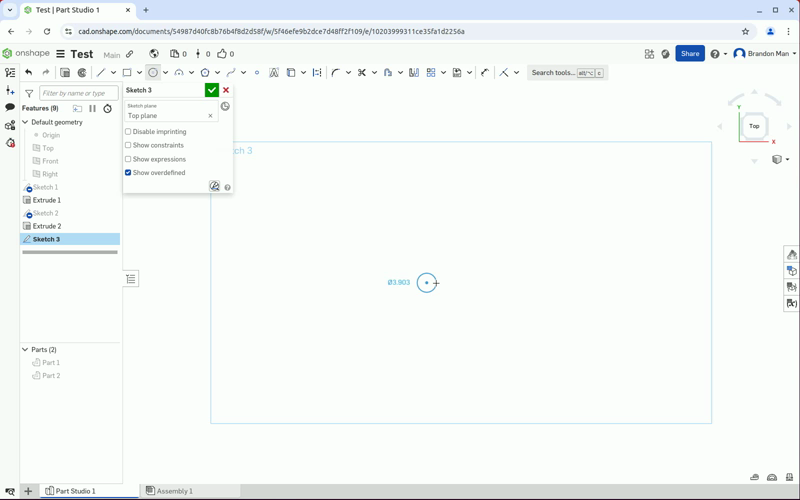
key(esc)
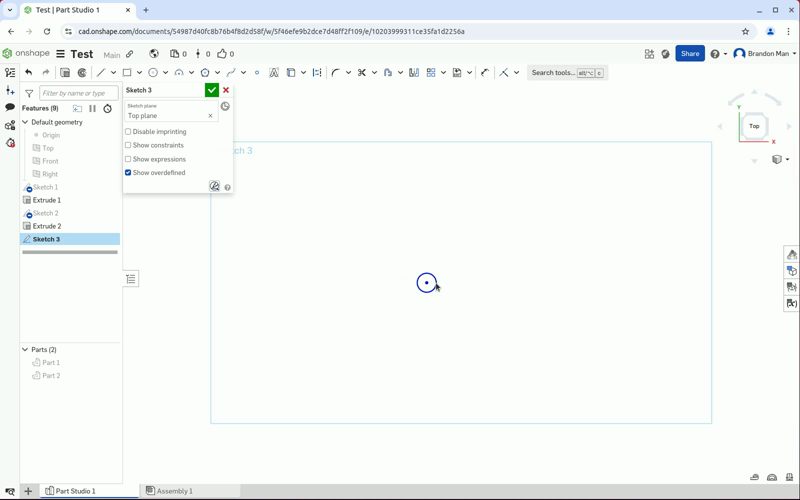
mouse_move(427, 280)
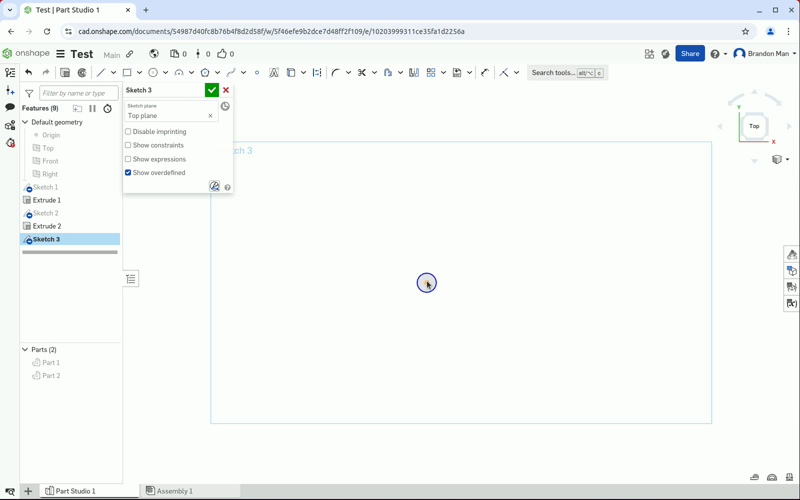
scroll(6)
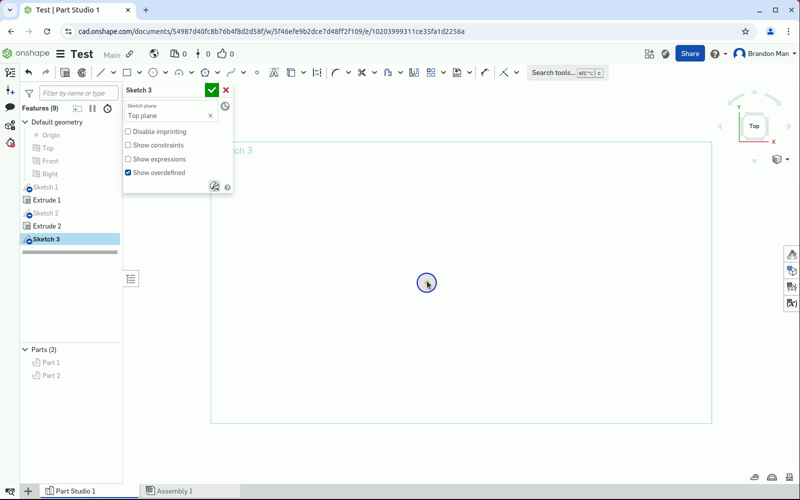
scroll(6)
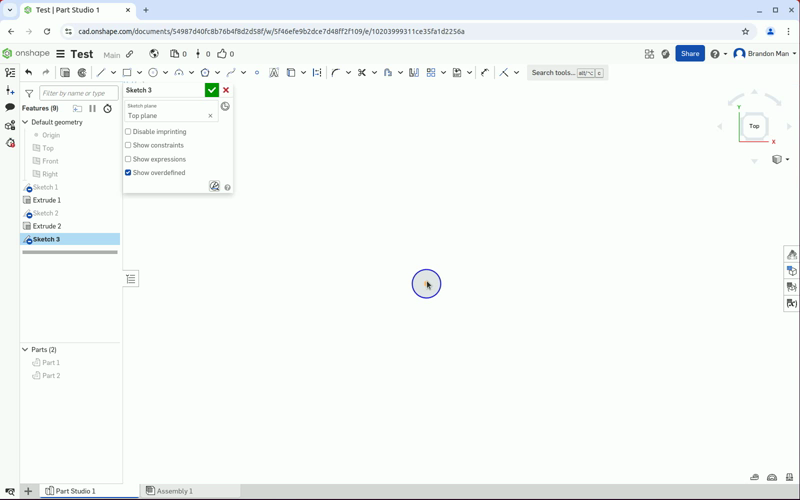
scroll(6)
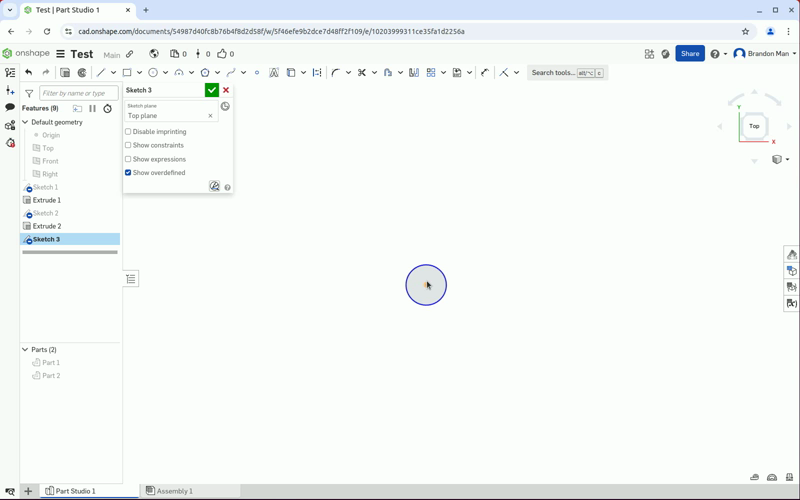
scroll(6)
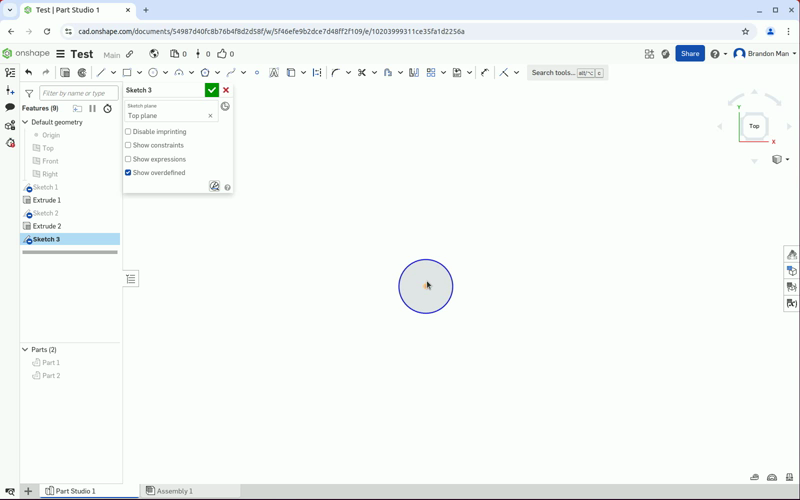
scroll(6)
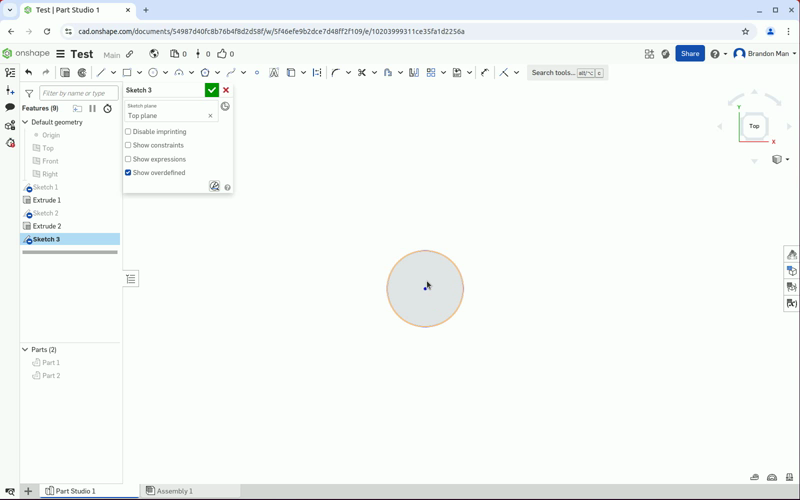
scroll(6)
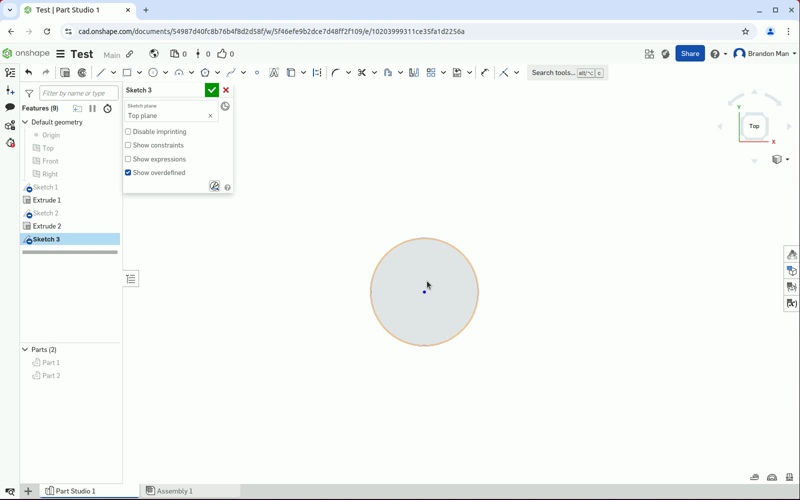
scroll(6)
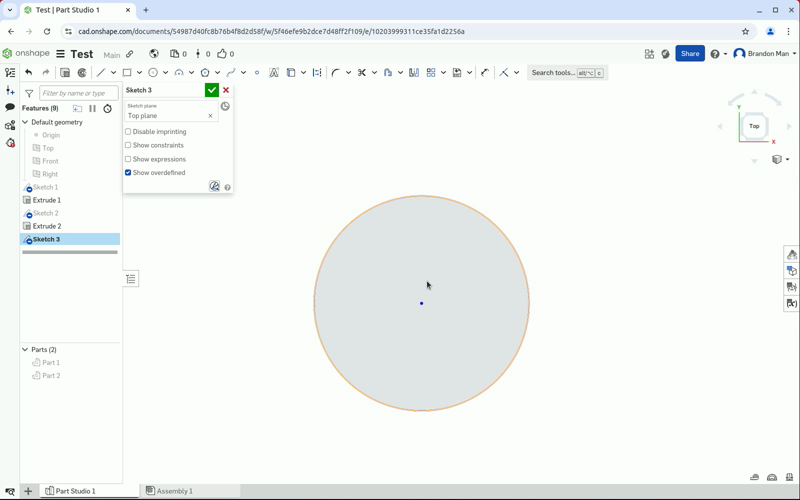
click(427, 280)
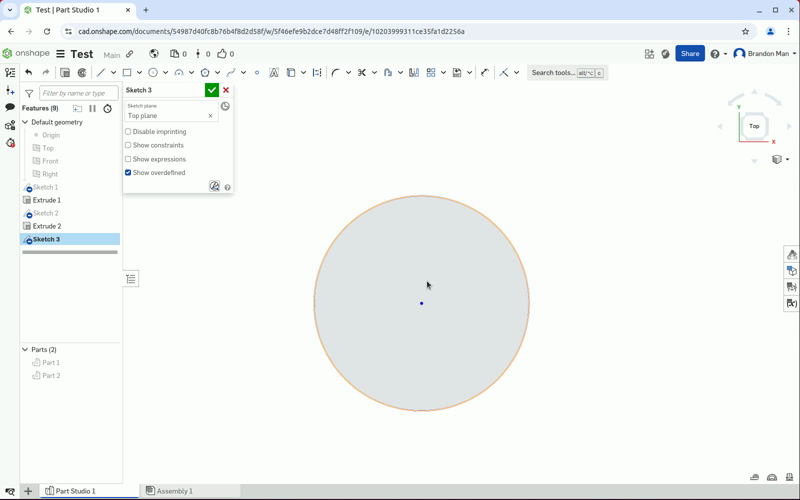
scroll(-6)
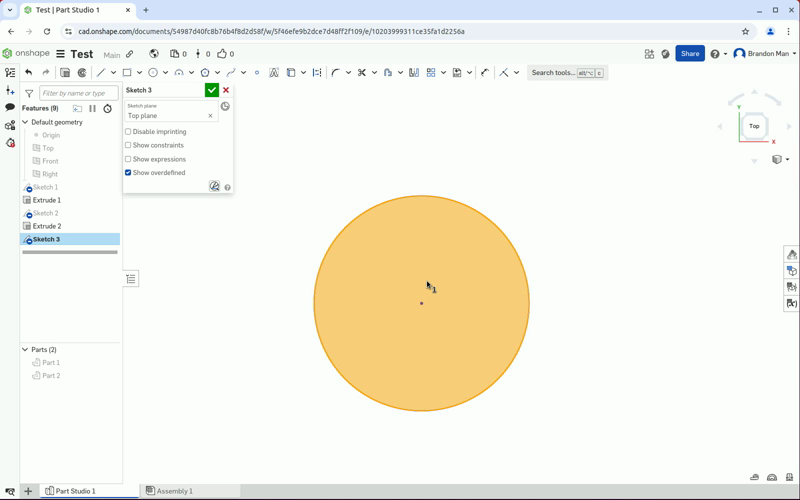
scroll(-6)
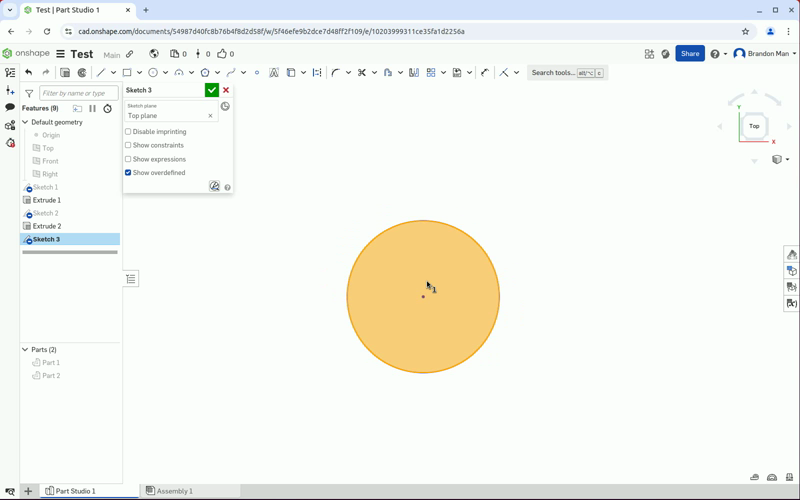
scroll(-6)
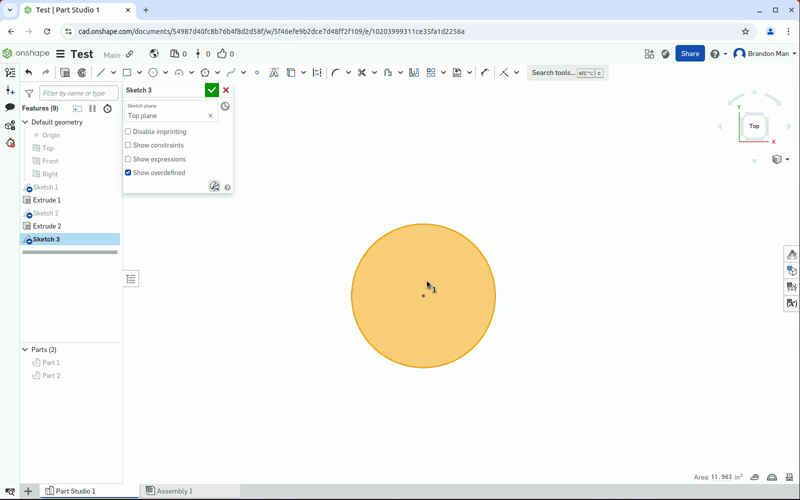
scroll(-6)
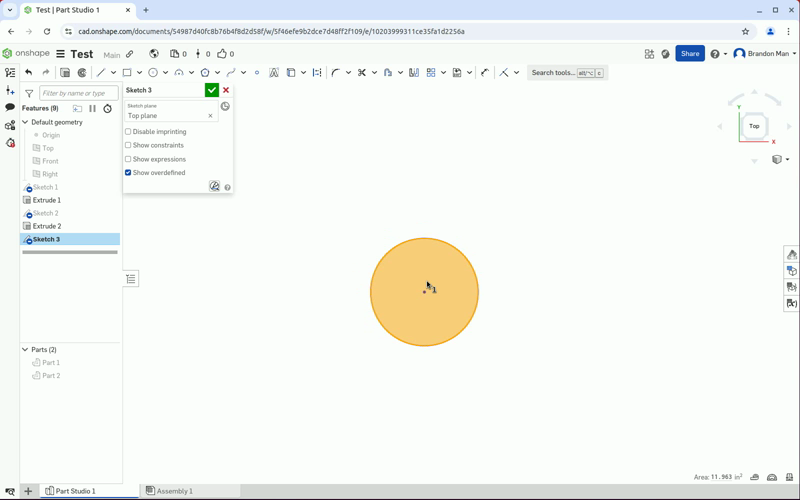
scroll(-6)
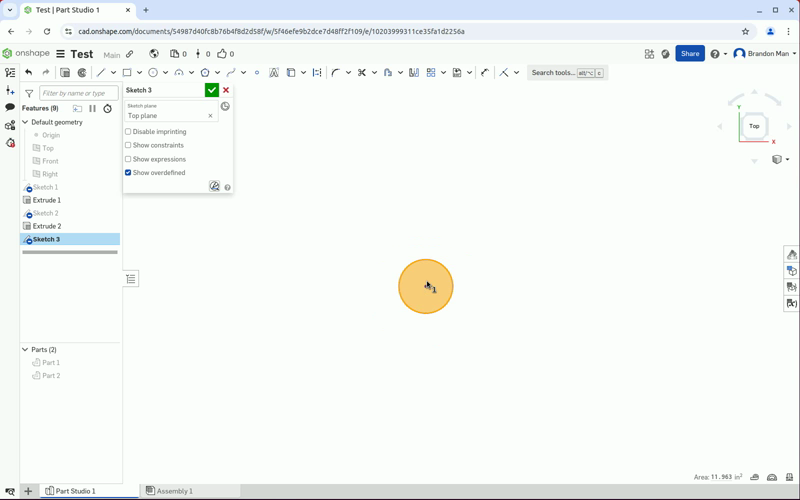
scroll(-6)
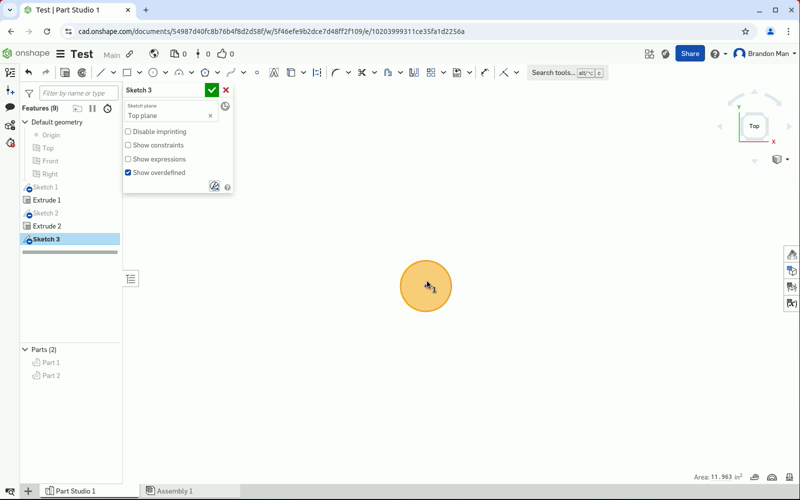
scroll(-6)
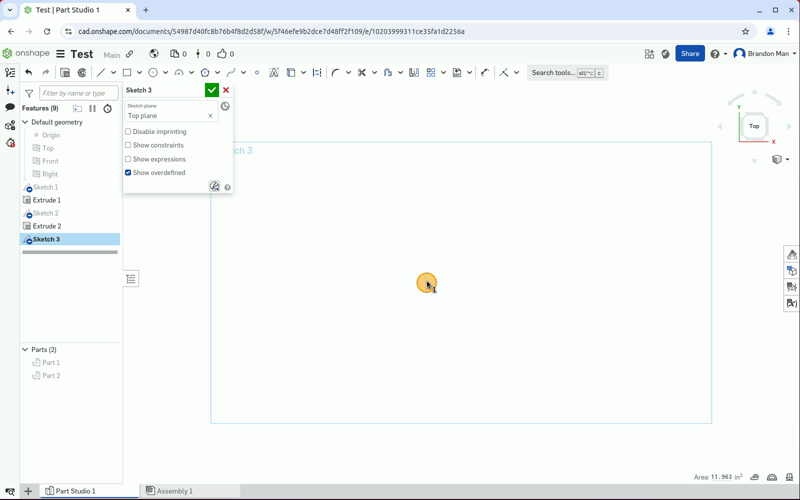
mouse_move(73, 352)
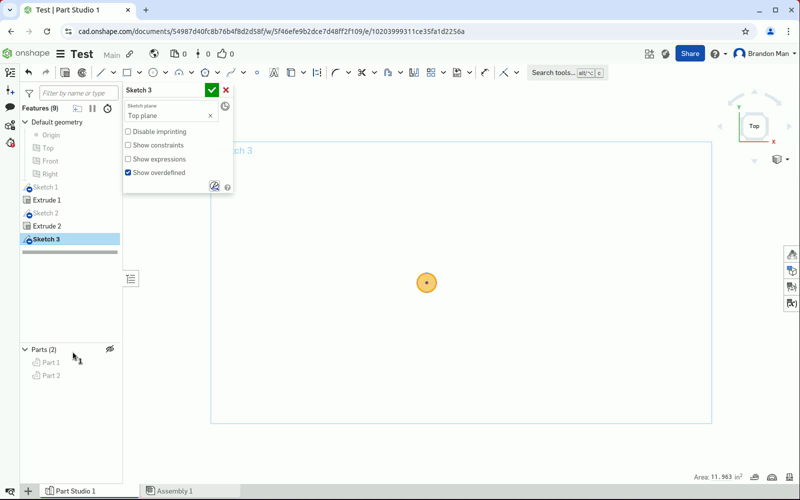
key(shift+y)
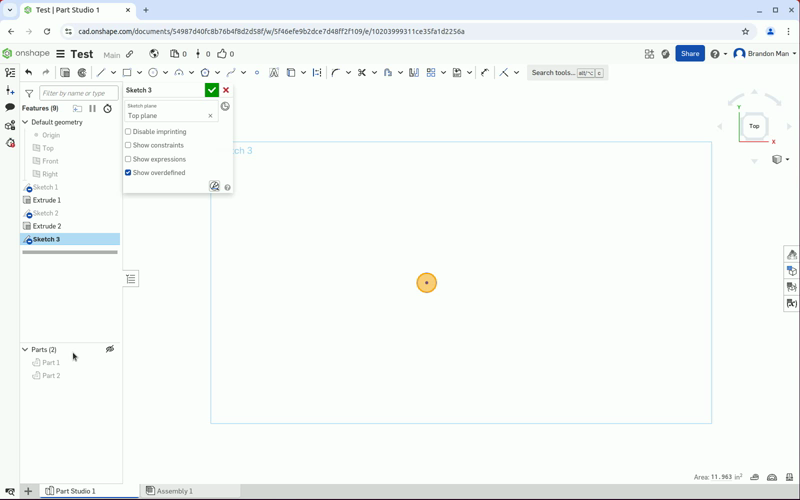
key(shift+e)
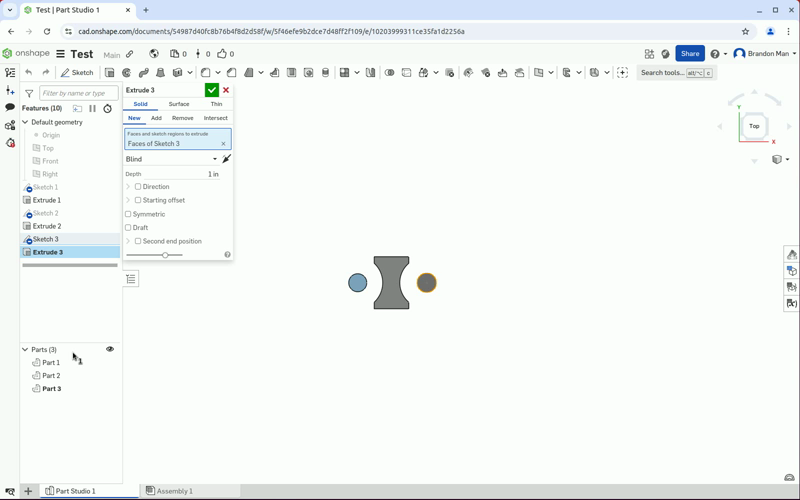
mouse_move(143, 106)
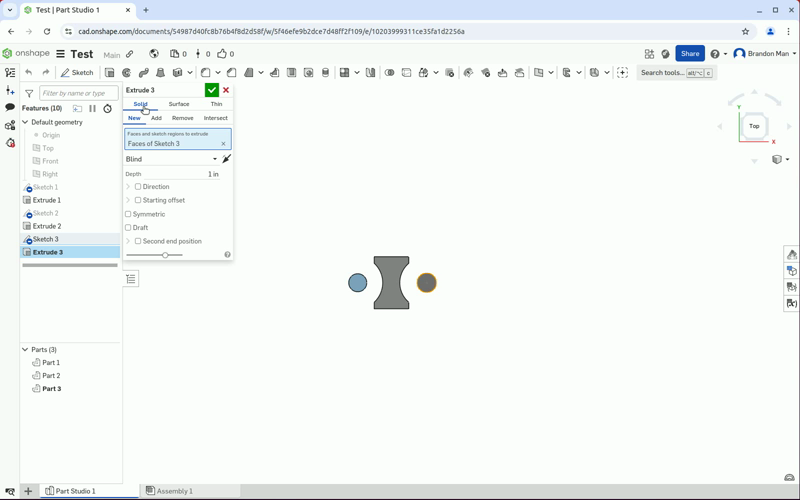
click(143, 106)
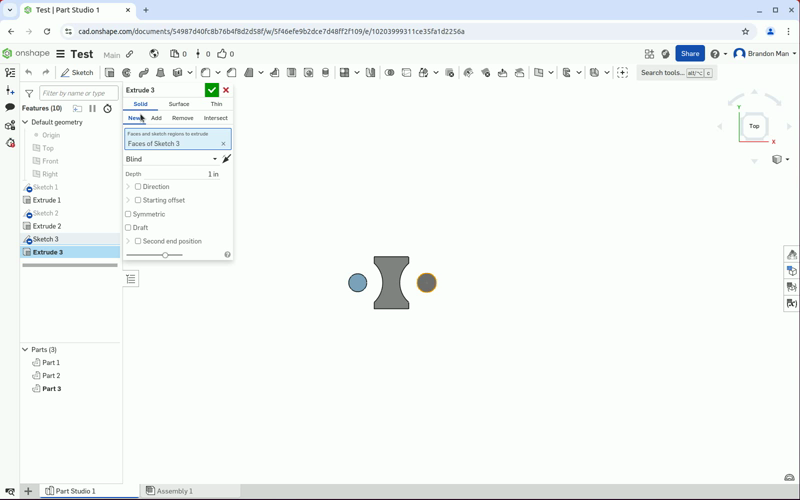
mouse_move(137, 120)
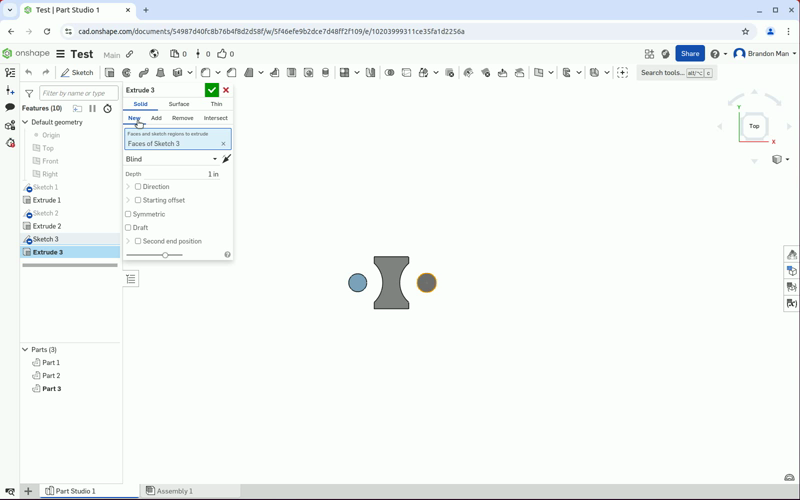
click(137, 120)
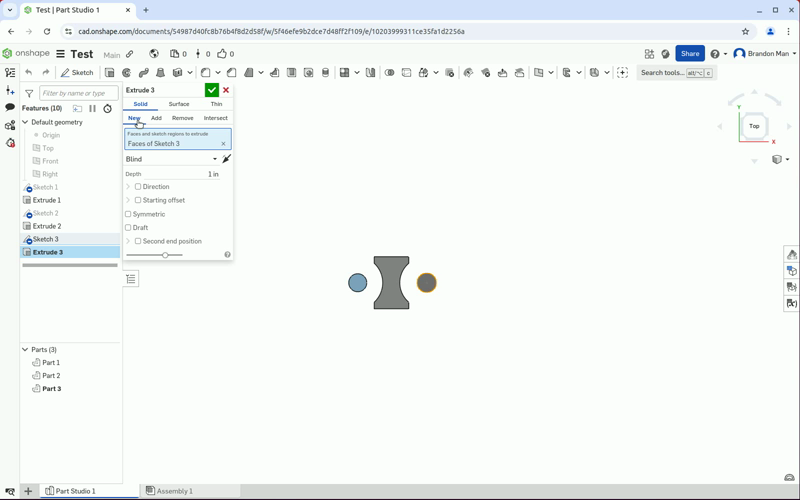
key(tab, 4)
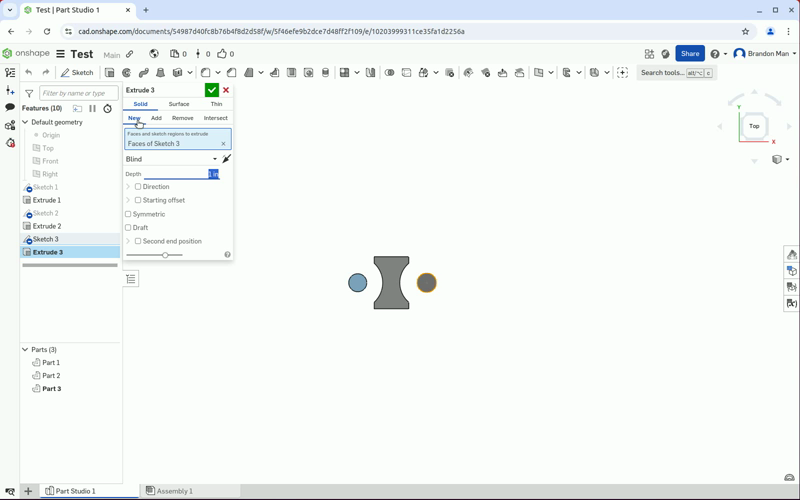
text(10.591)
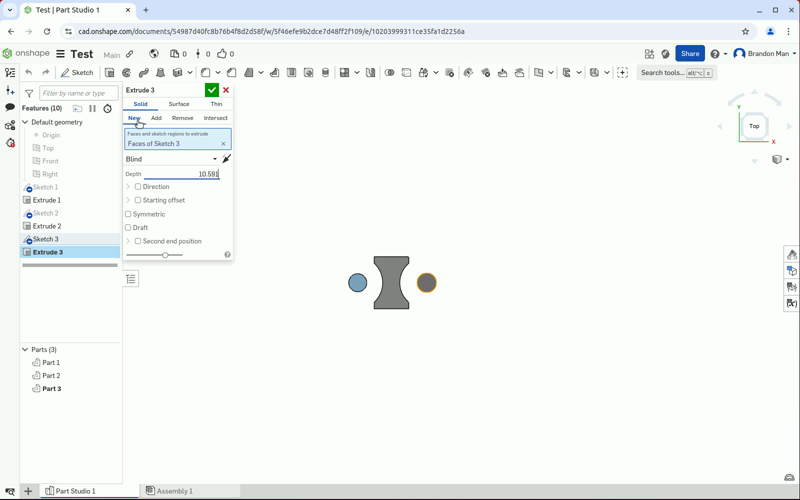
key(enter)
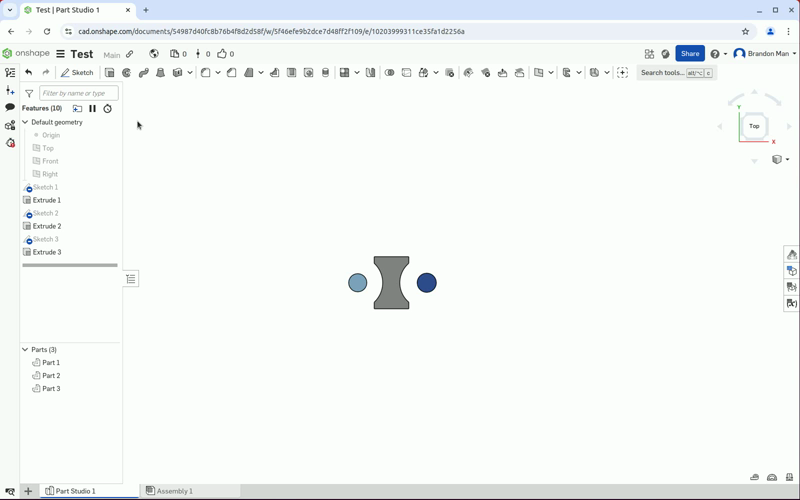
key(shift+h)
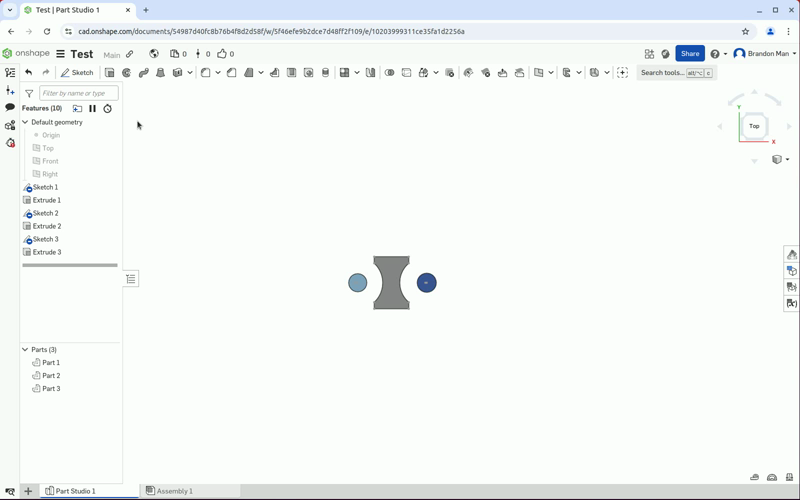
key(shift+h)
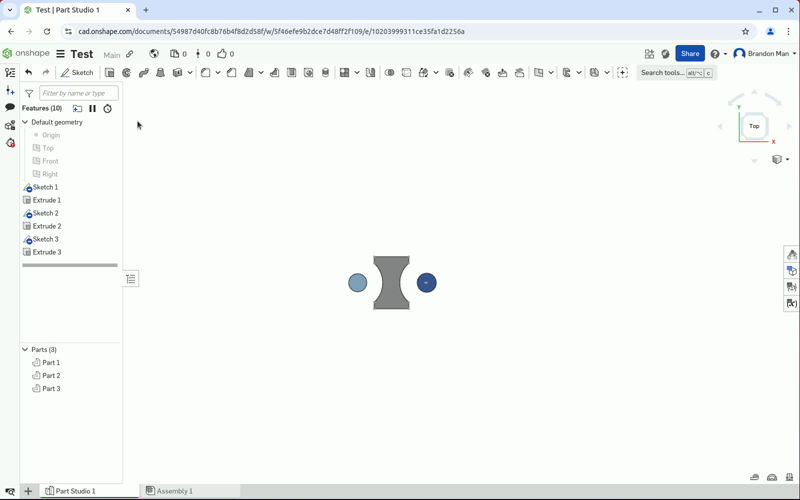
key(shift+7)
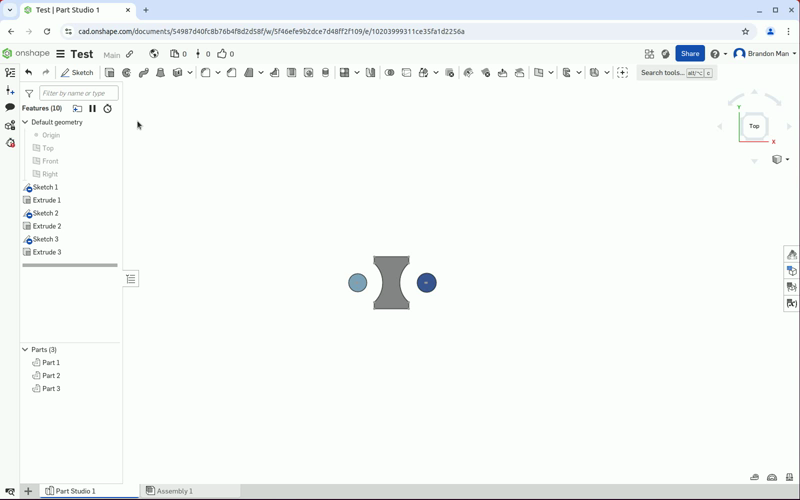
key(up, 3)
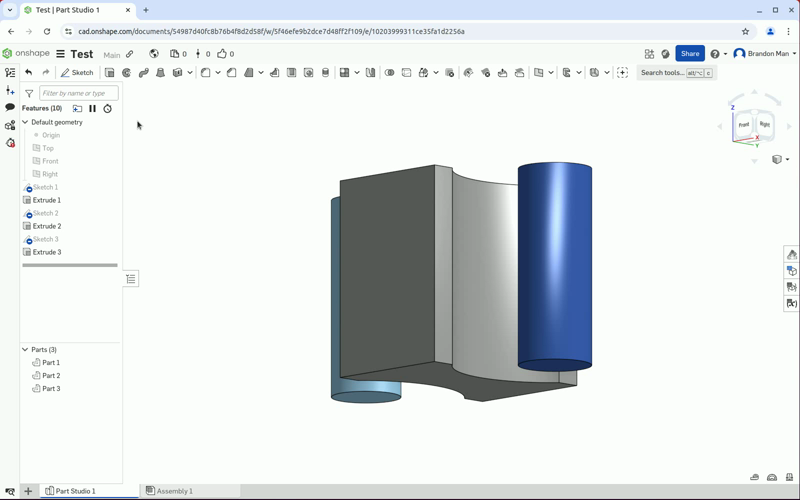
key(left, 3)
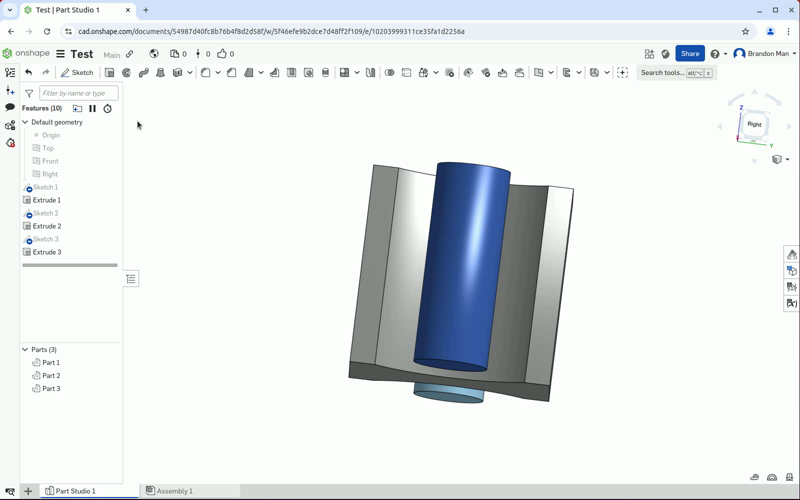
key(right, 3)
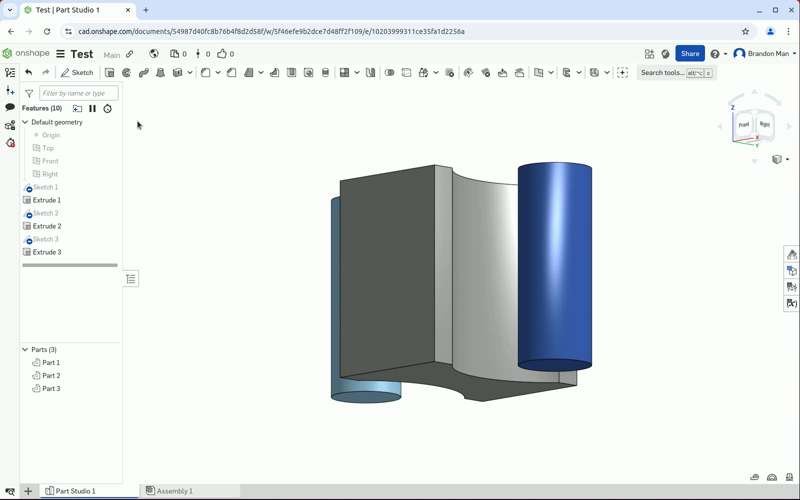
key(down, 3)
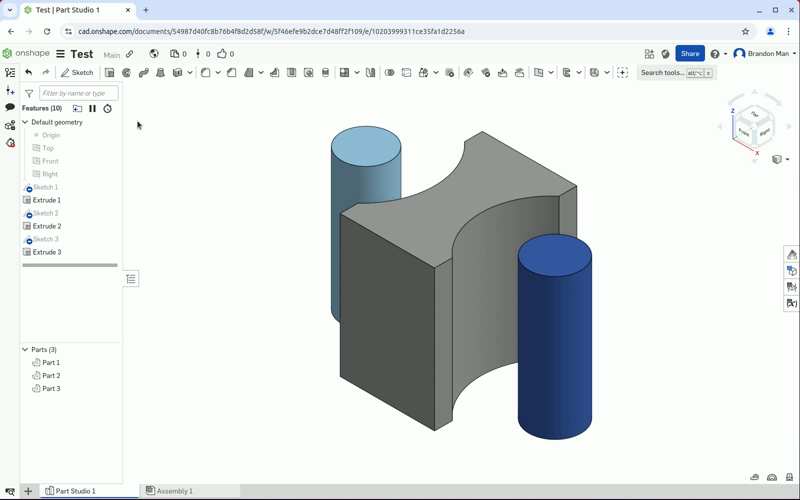
mouse_move(73, 189)
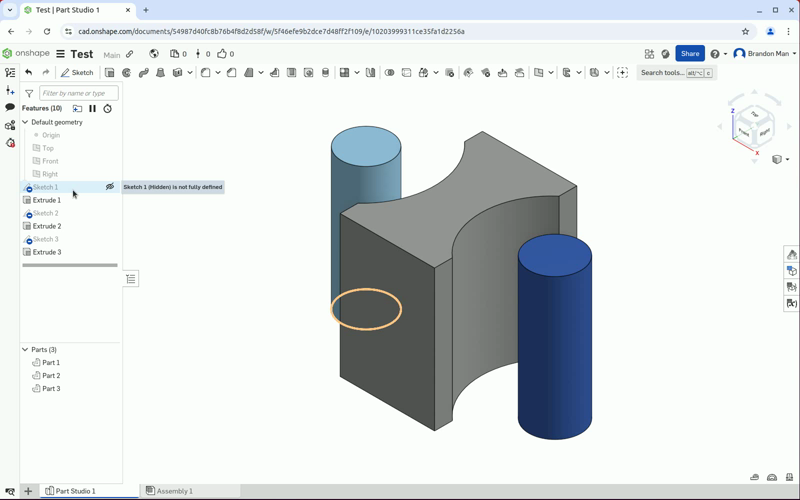
click(73, 189)